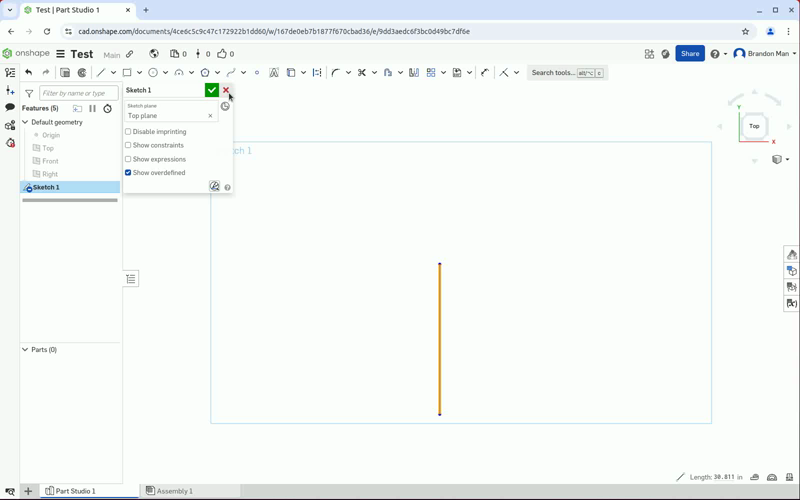
key(shift+h)
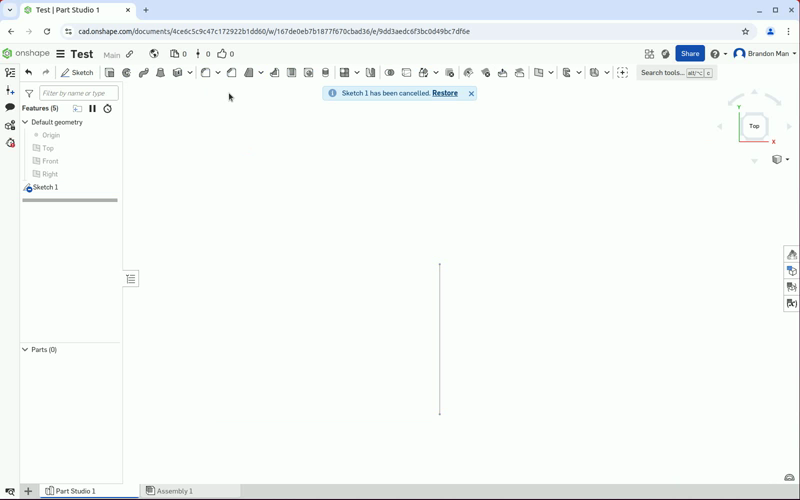
key(shift+s)
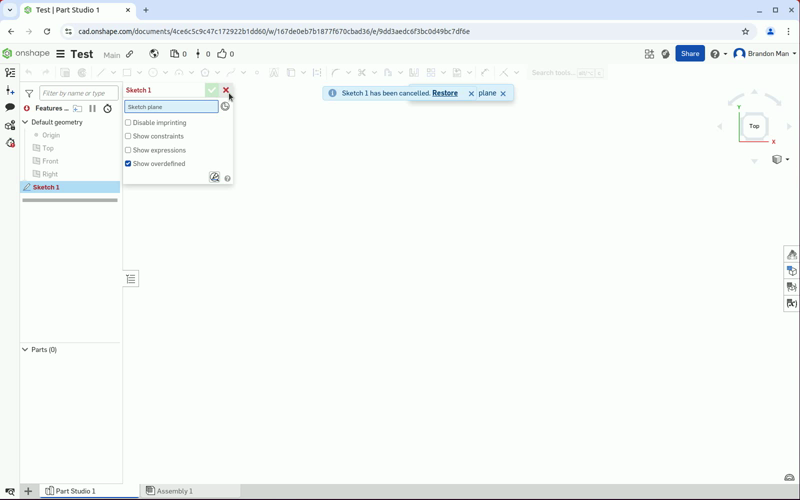
mouse_move(73, 150)
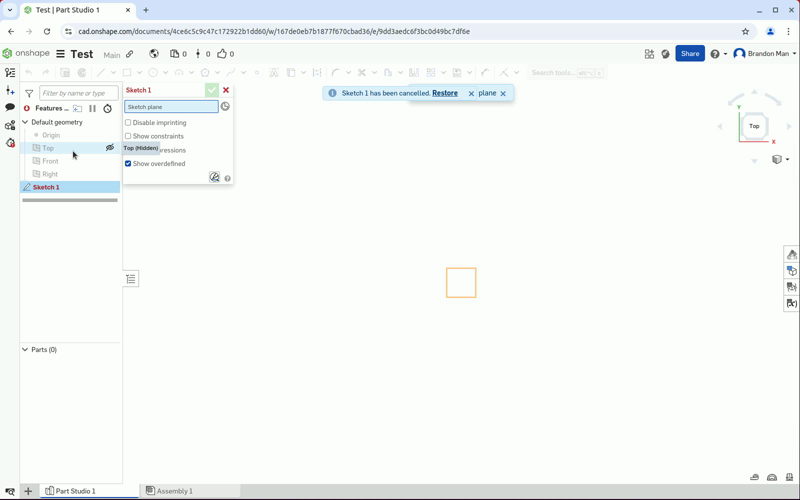
click(73, 150)
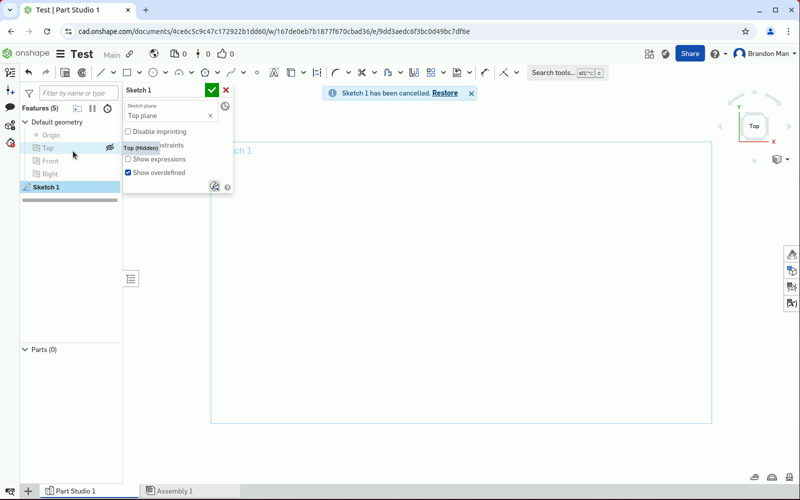
mouse_move(73, 352)
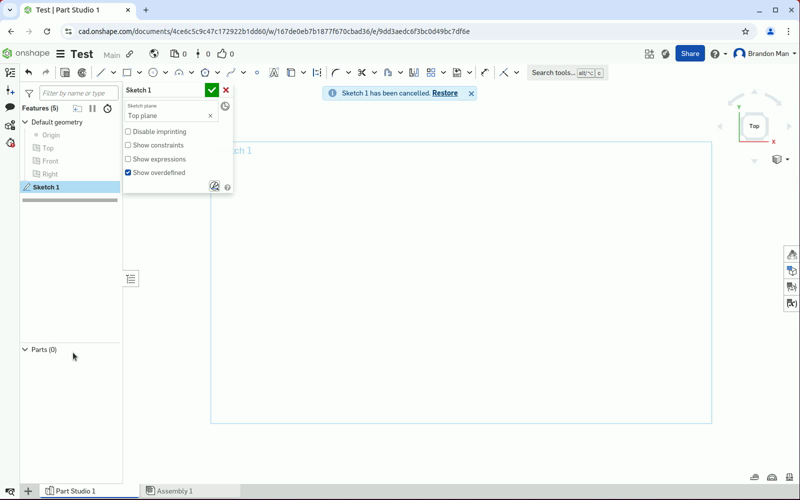
key(y)
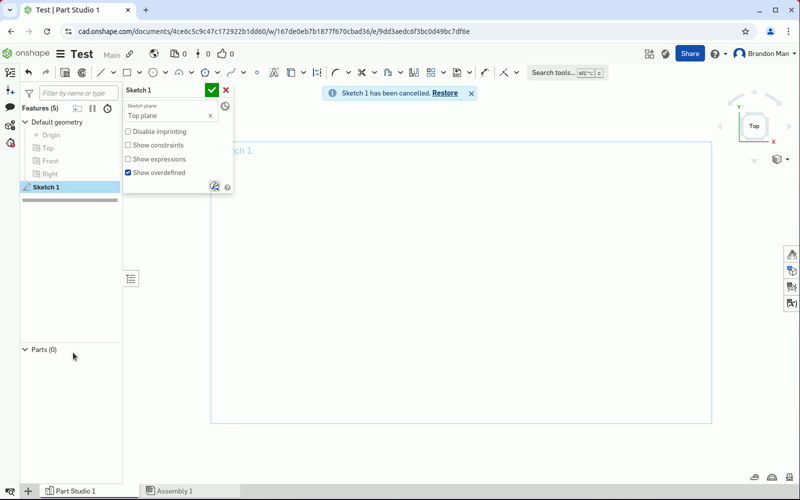
key(l)
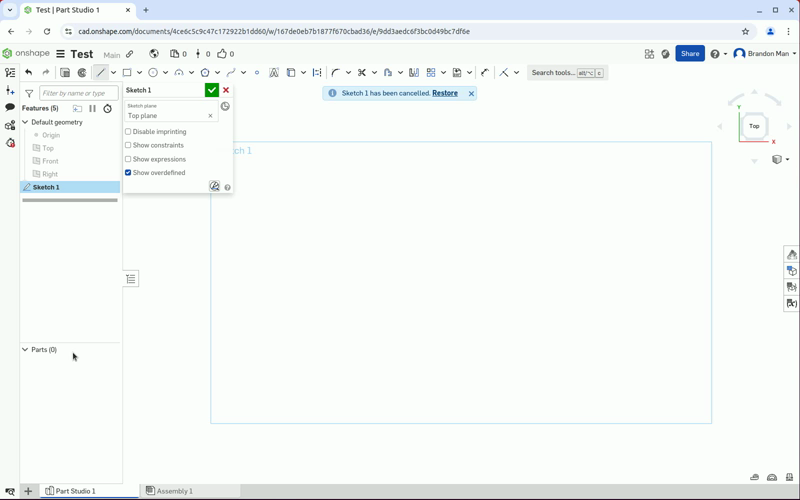
key_down(shift)
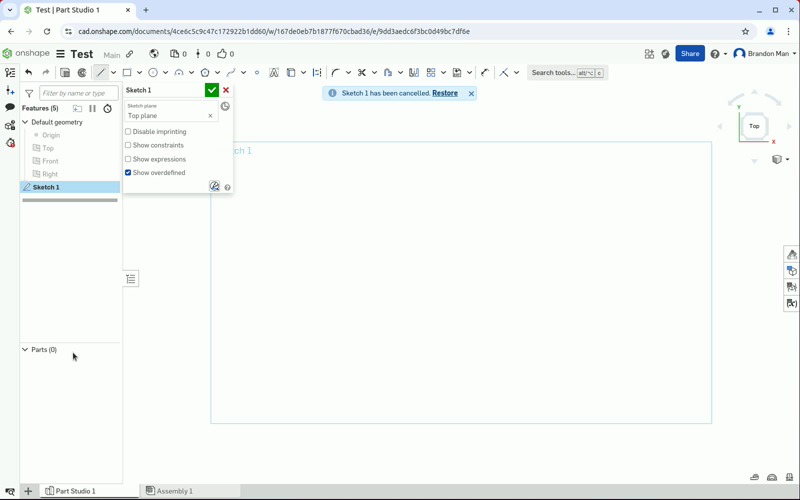
mouse_move(460, 292)
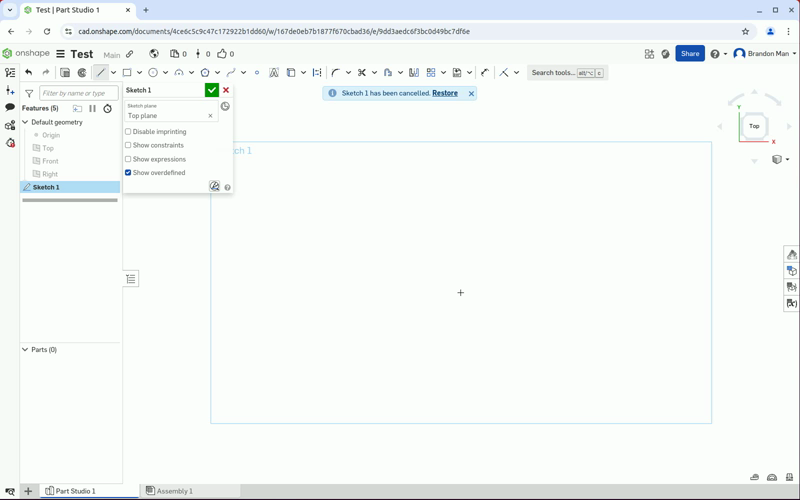
click(460, 292)
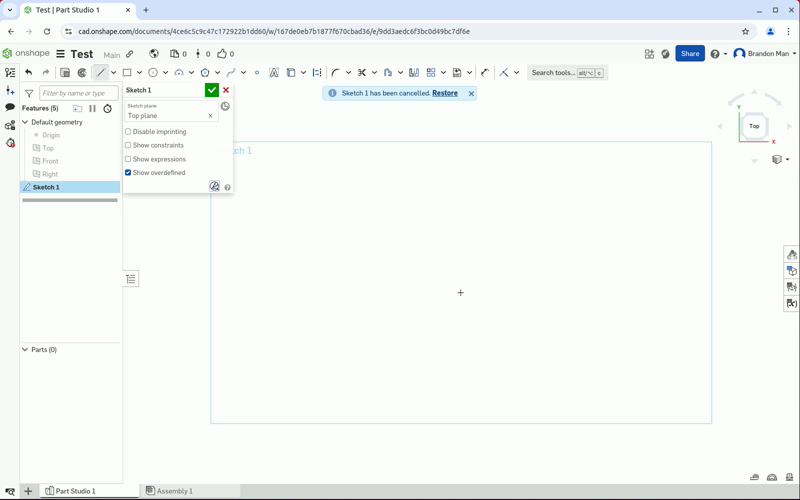
key_up(shift)
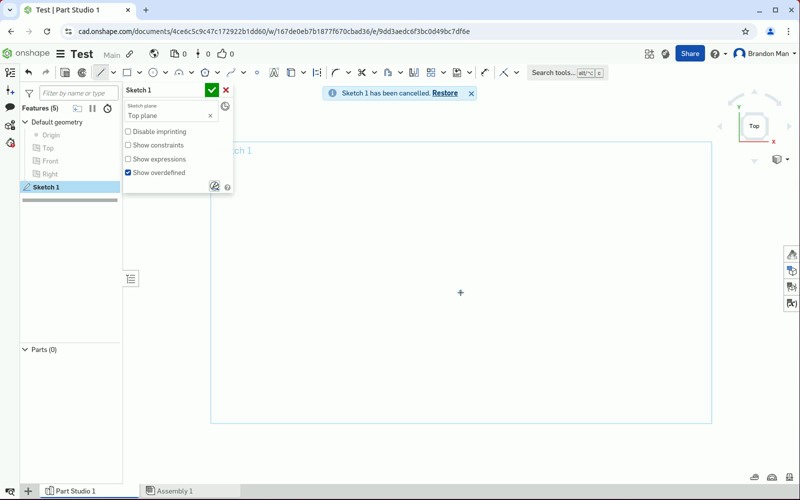
key_down(shift)
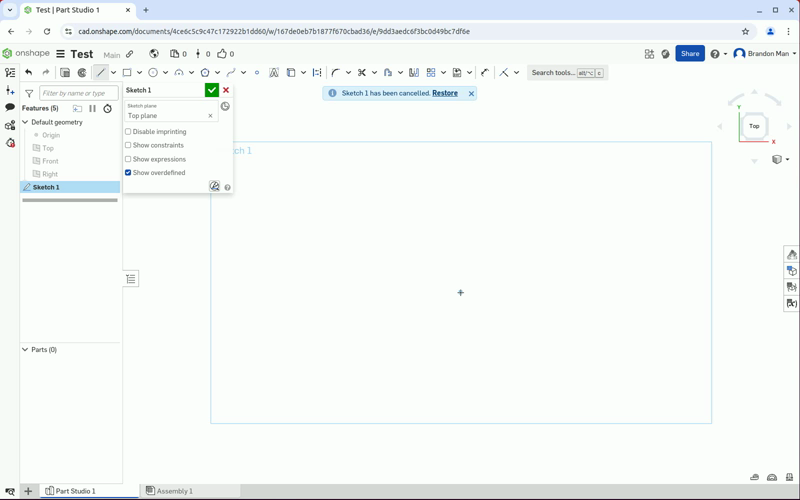
mouse_move(490, 292)
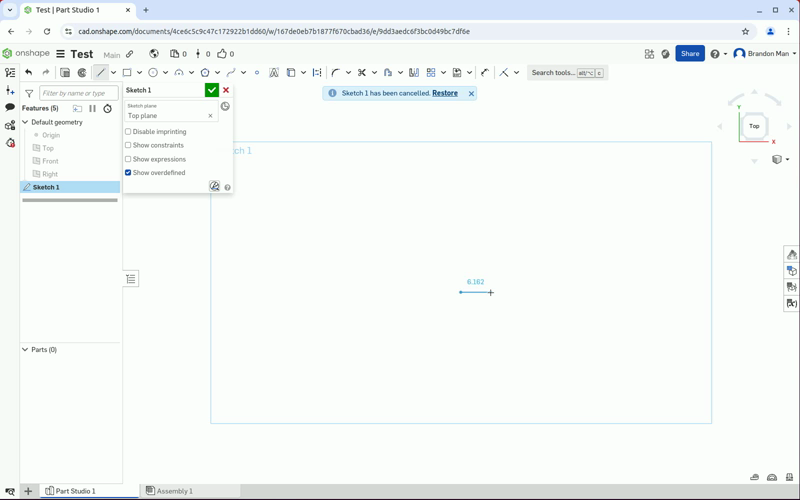
mouse_move(479, 292)
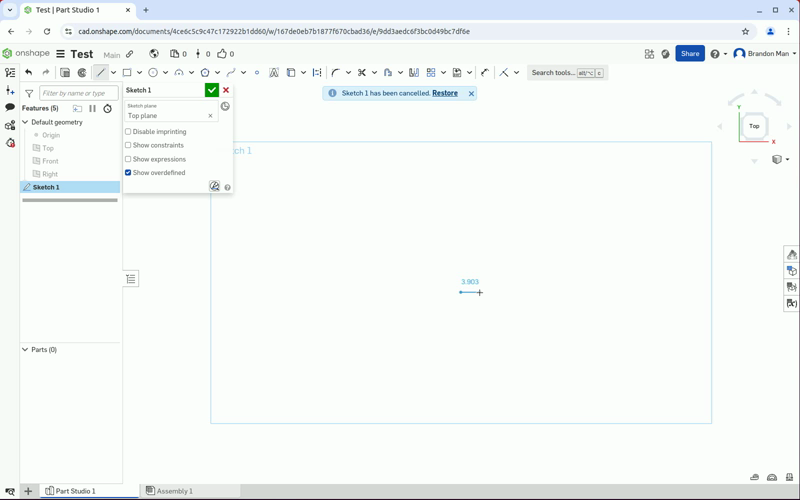
click(479, 292)
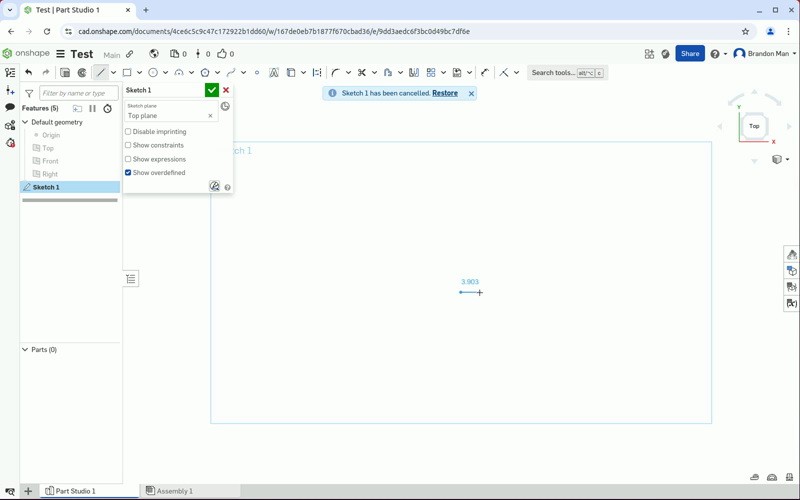
key_up(shift)
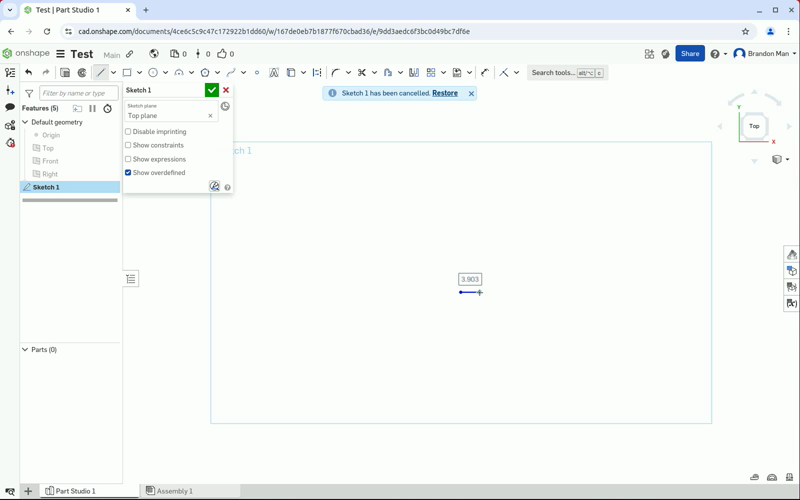
key_down(shift)
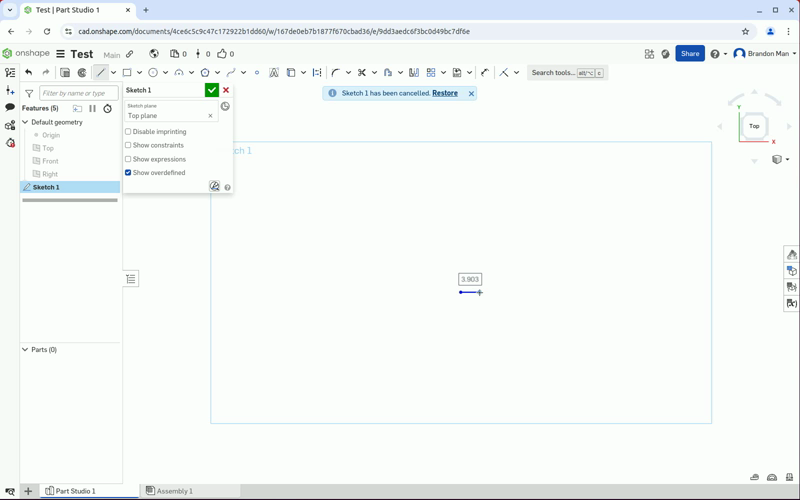
mouse_move(479, 357)
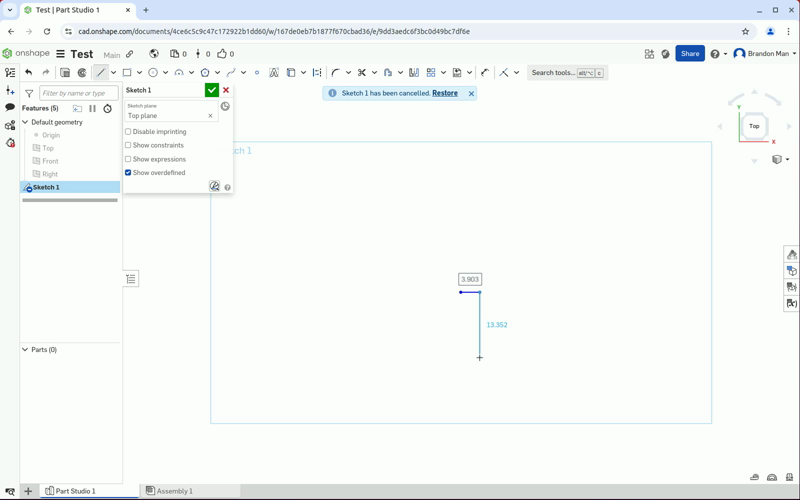
click(479, 357)
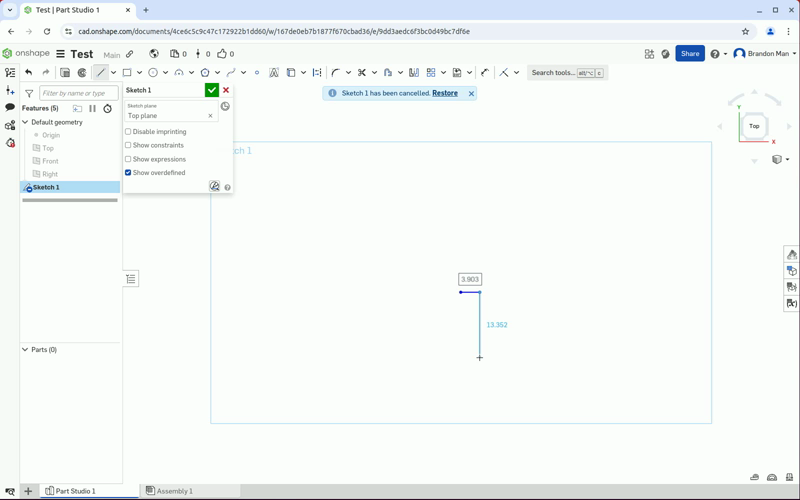
key_up(shift)
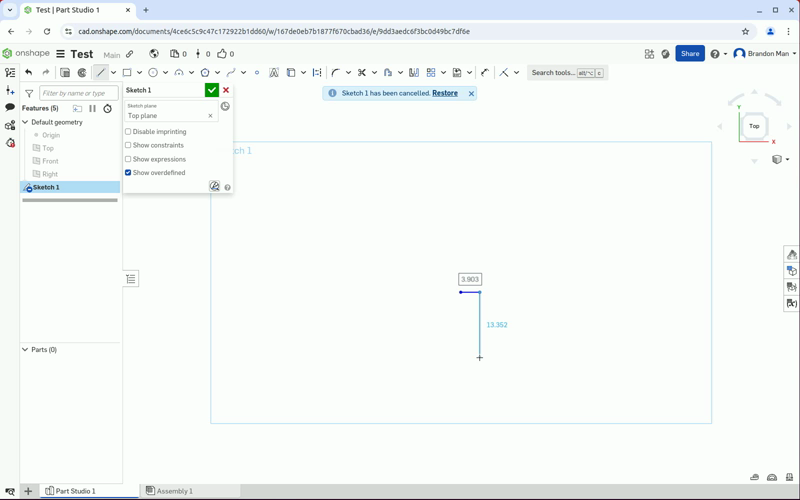
key_down(shift)
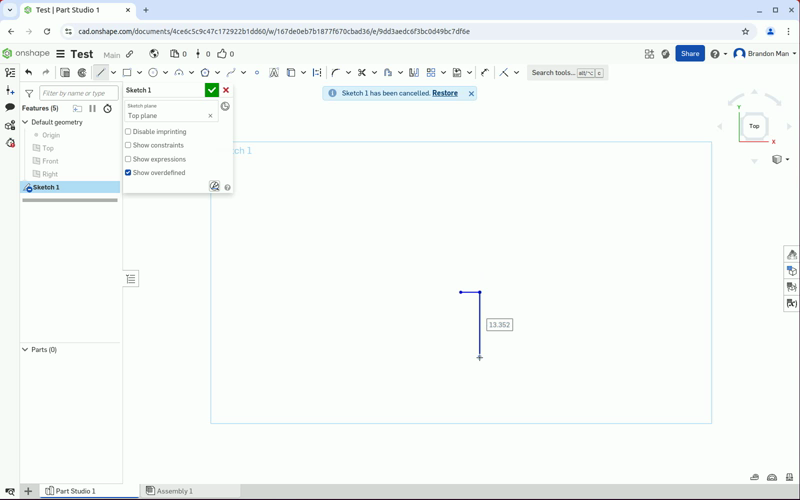
mouse_move(554, 357)
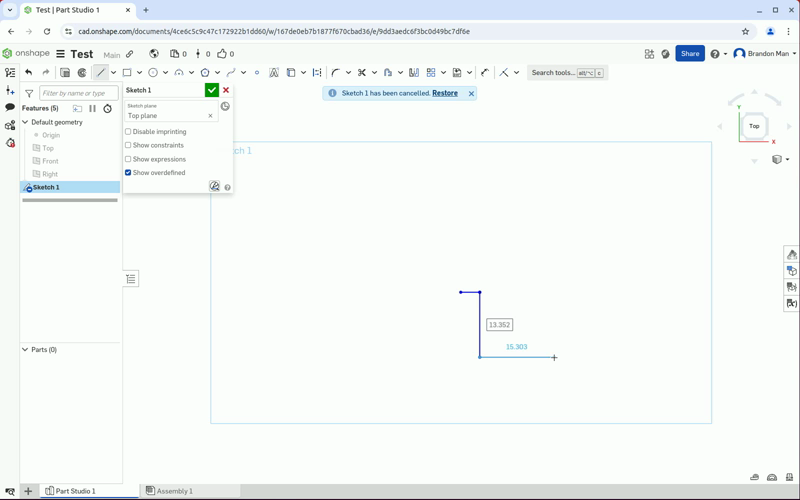
click(554, 357)
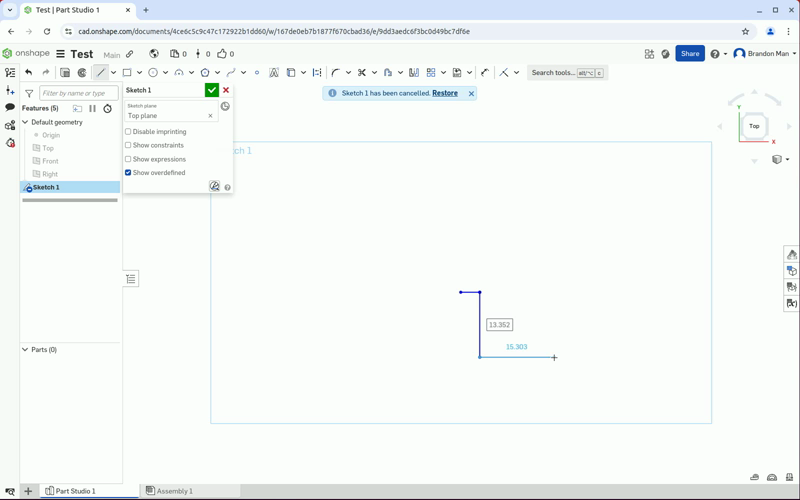
key_up(shift)
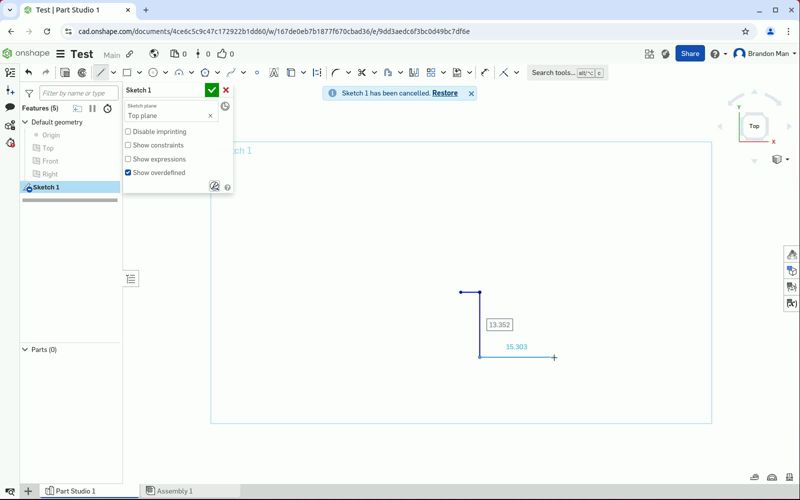
key_down(shift)
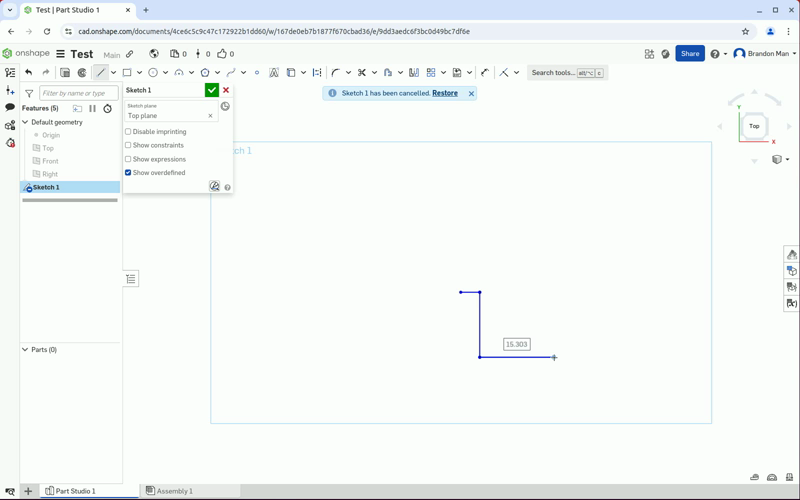
mouse_move(554, 292)
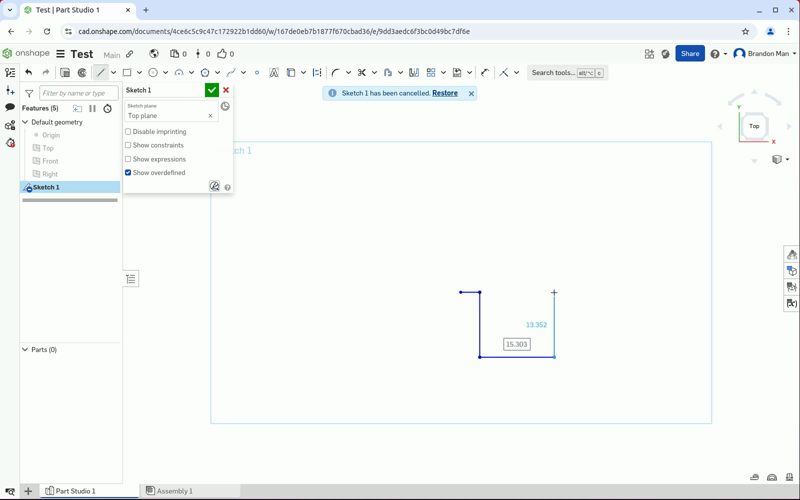
click(554, 292)
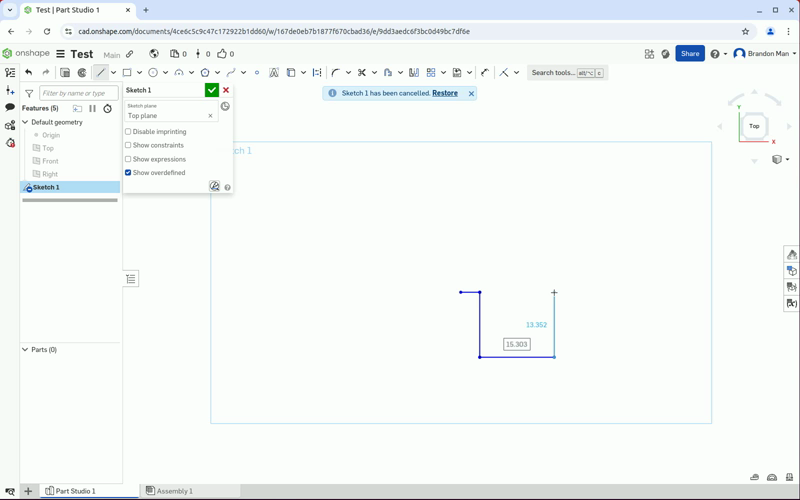
key_up(shift)
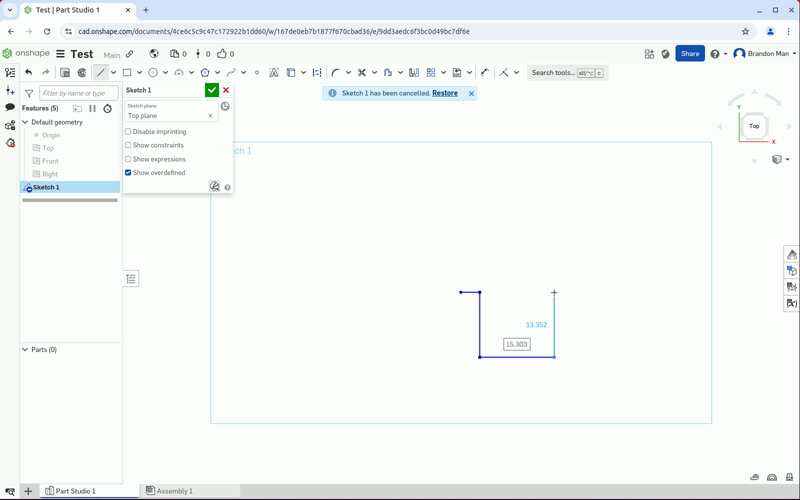
key_down(shift)
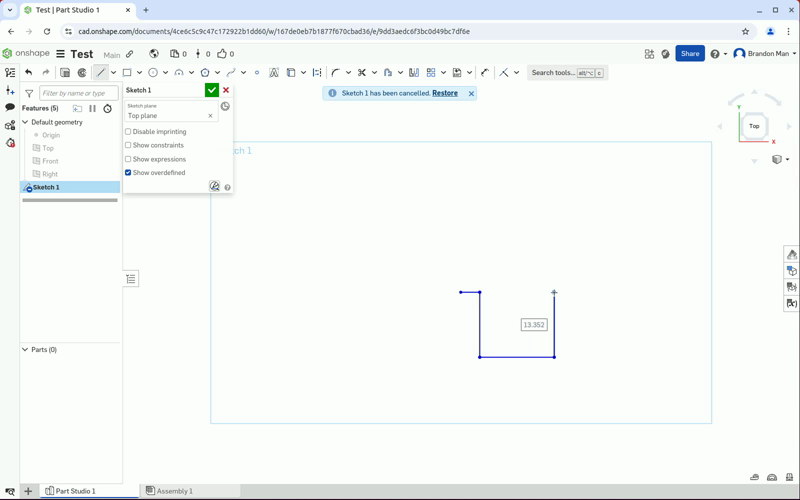
mouse_move(584, 292)
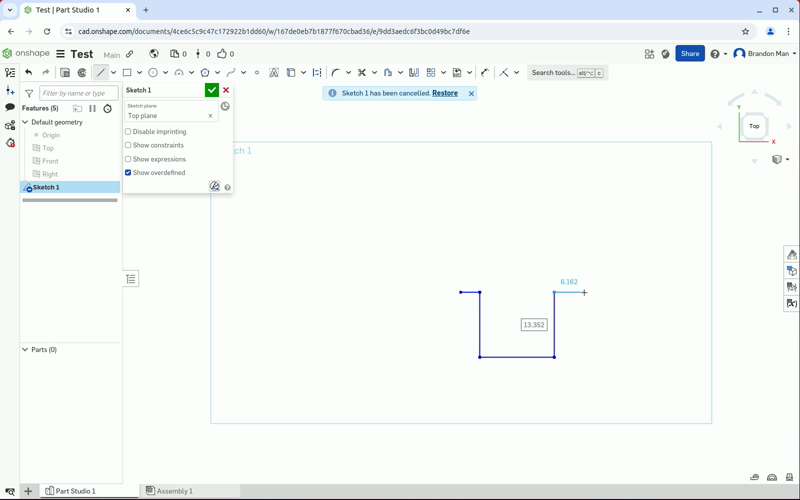
mouse_move(573, 292)
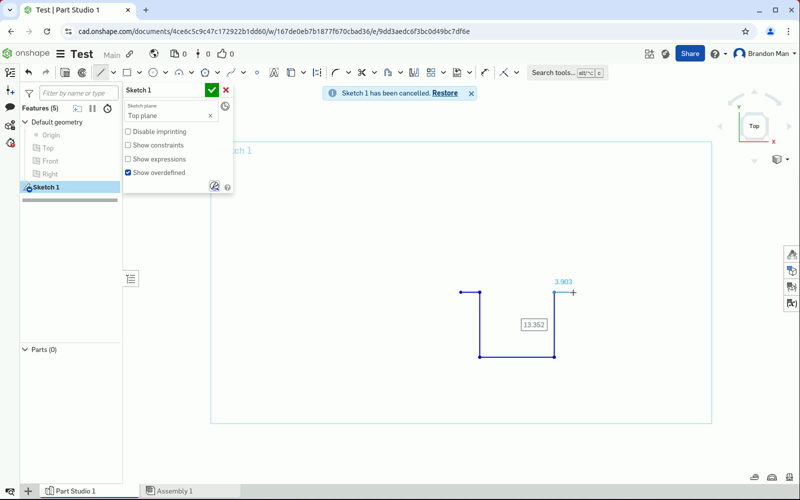
click(573, 292)
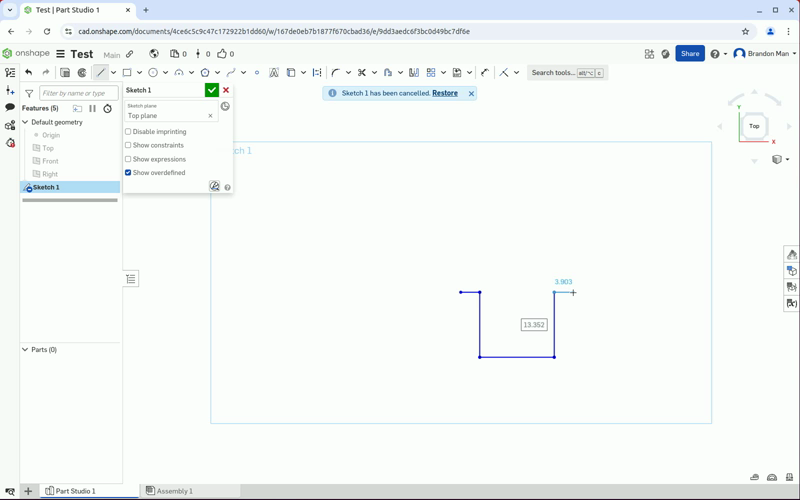
key_up(shift)
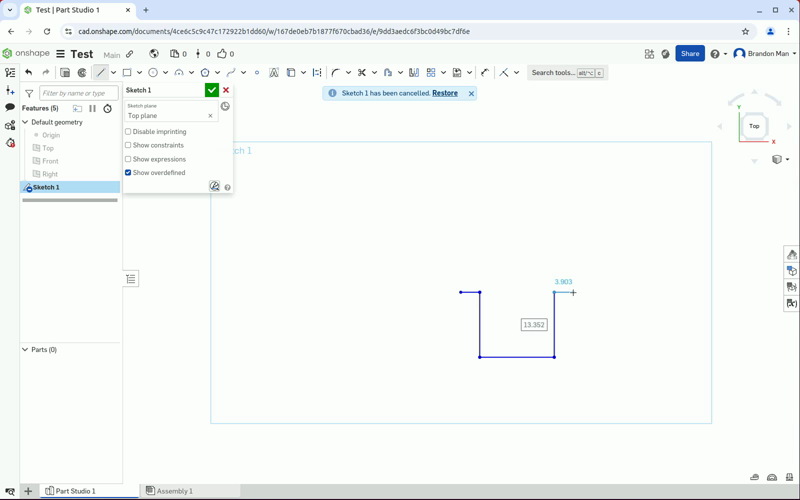
key_down(shift)
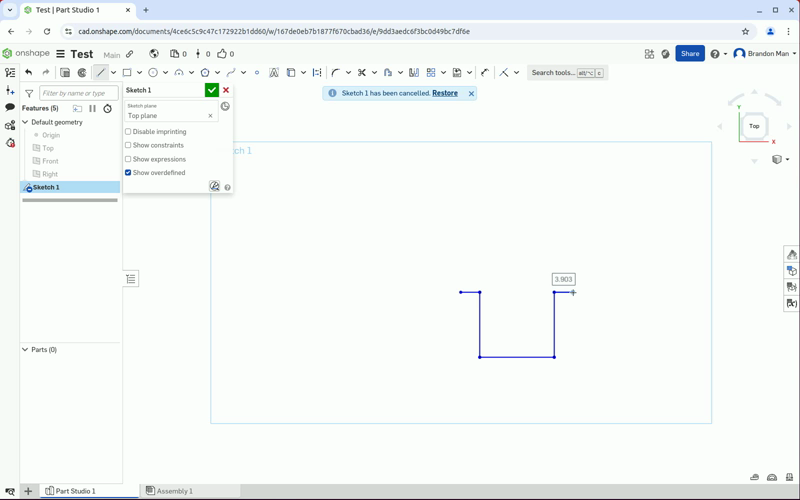
mouse_move(589, 292)
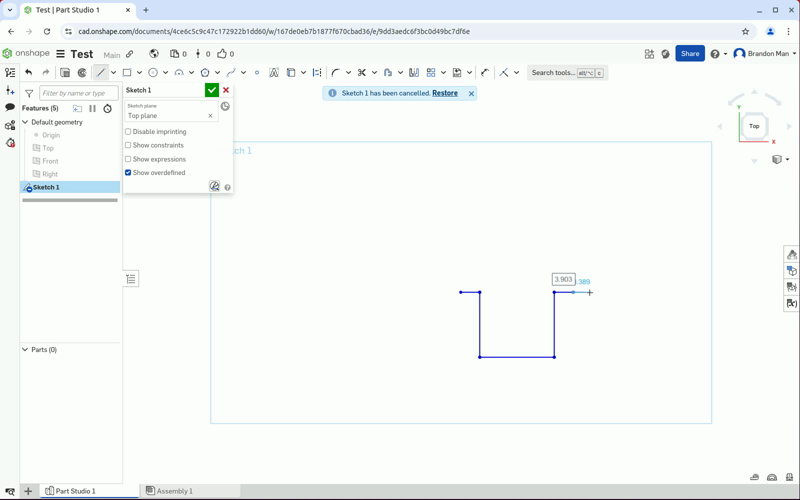
mouse_move(573, 282)
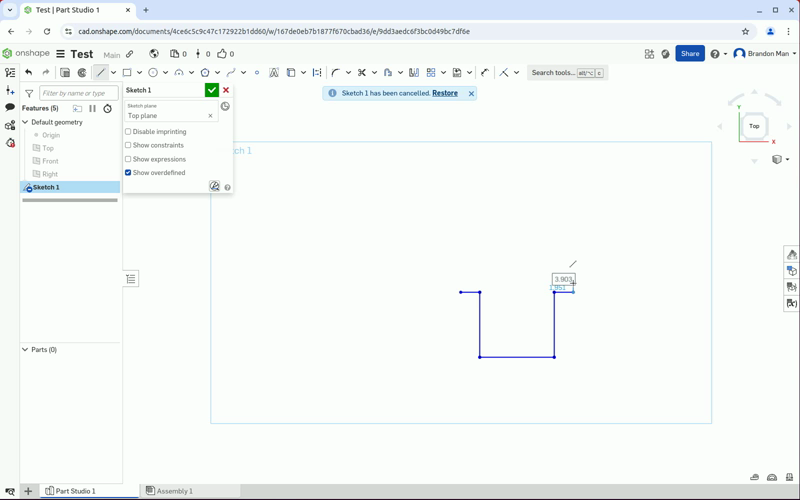
click(573, 282)
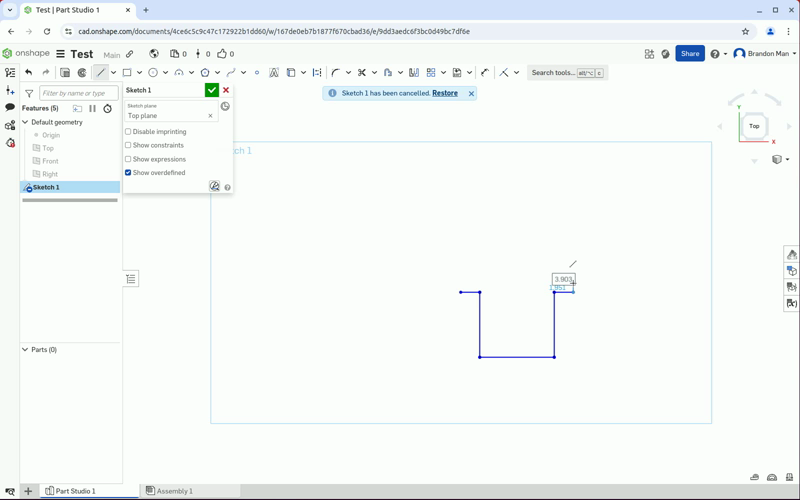
key_up(shift)
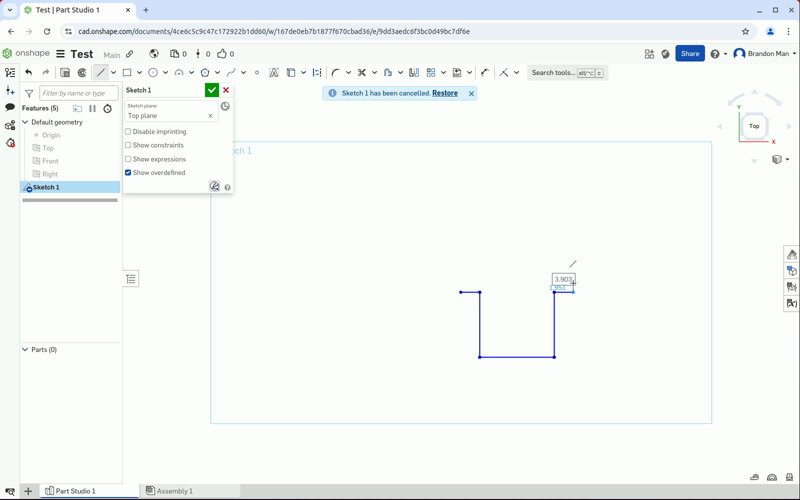
key_down(shift)
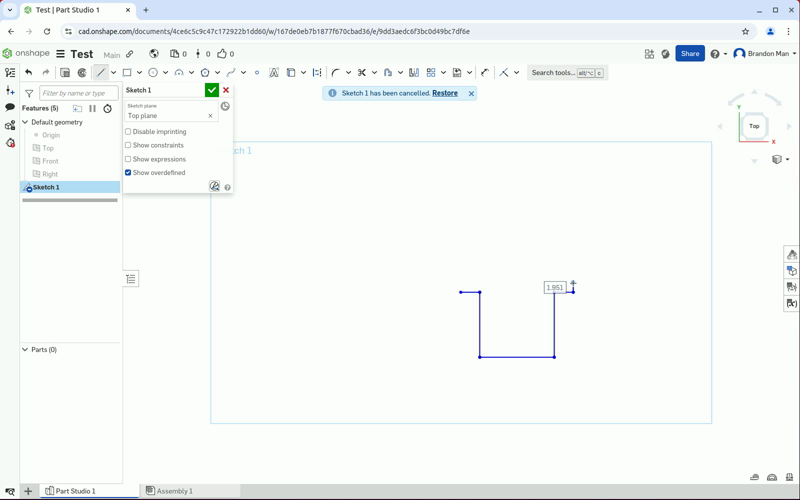
mouse_move(460, 282)
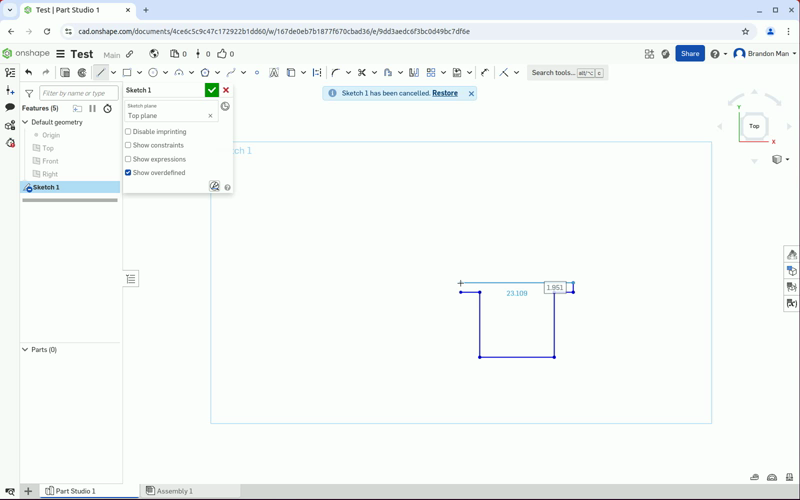
click(460, 282)
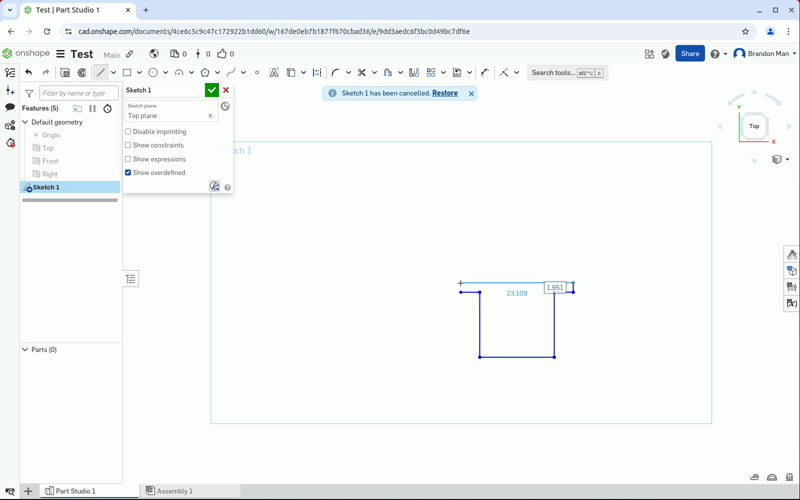
key_up(shift)
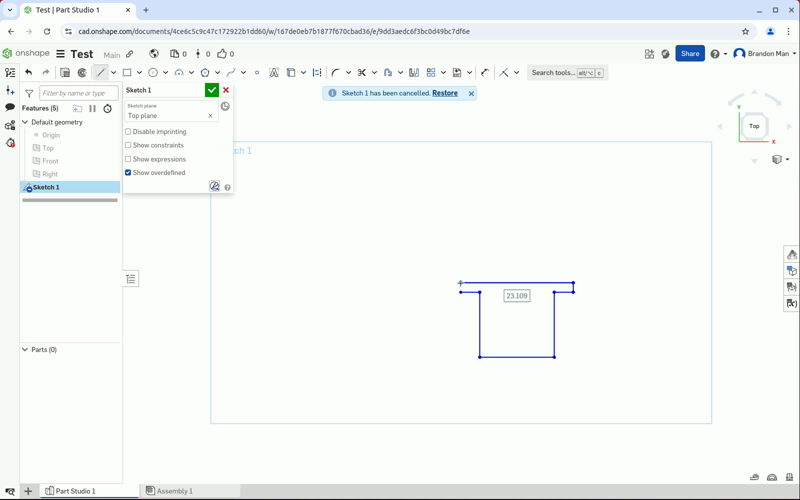
mouse_move(490, 282)
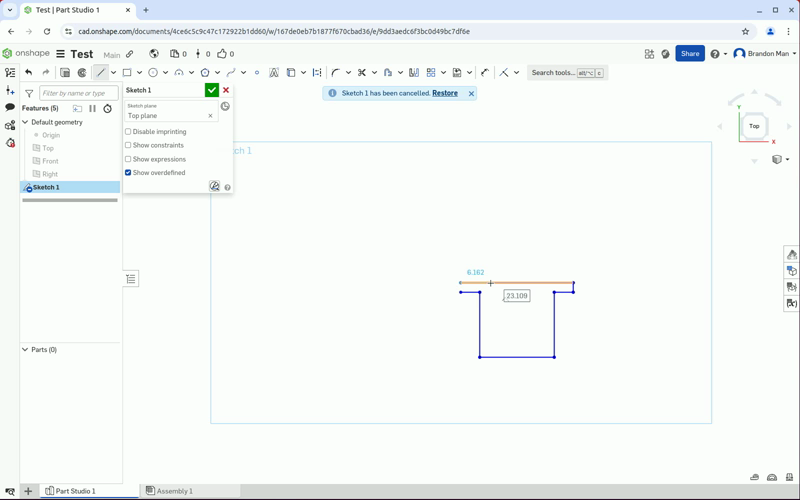
key_down(shift)
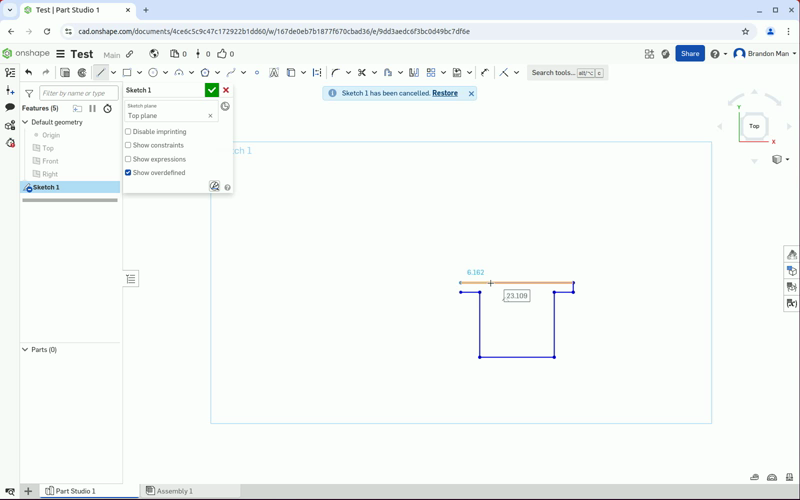
mouse_move(460, 292)
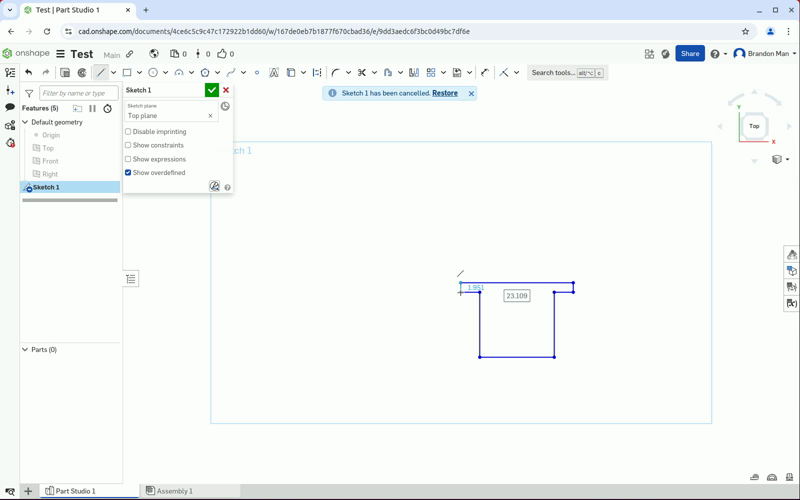
key_up(shift)
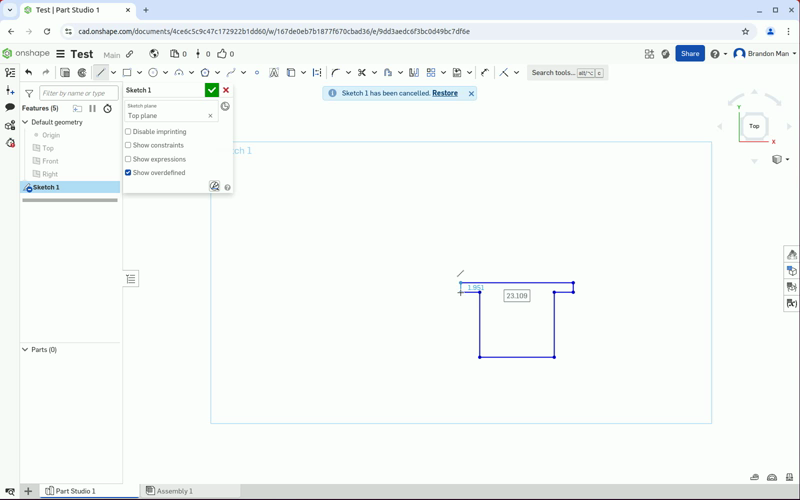
click(460, 292)
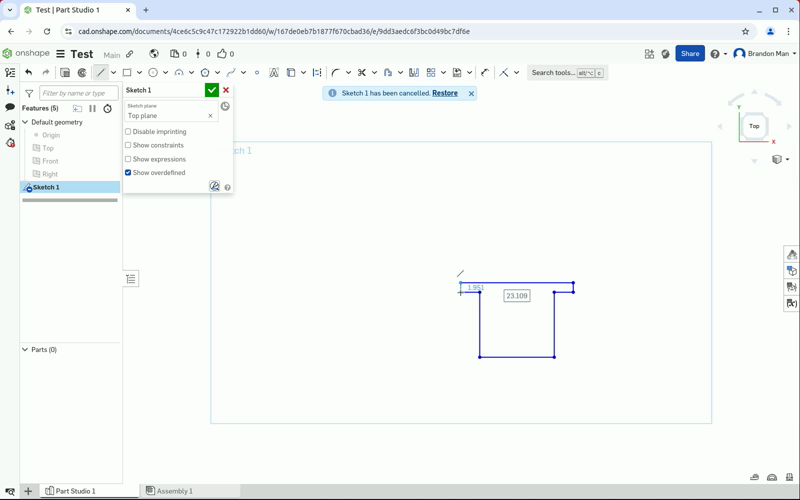
key(esc)
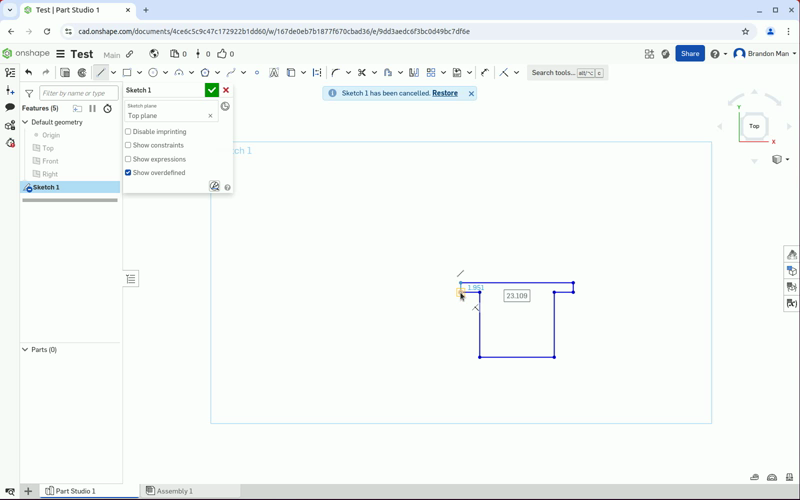
mouse_move(548, 317)
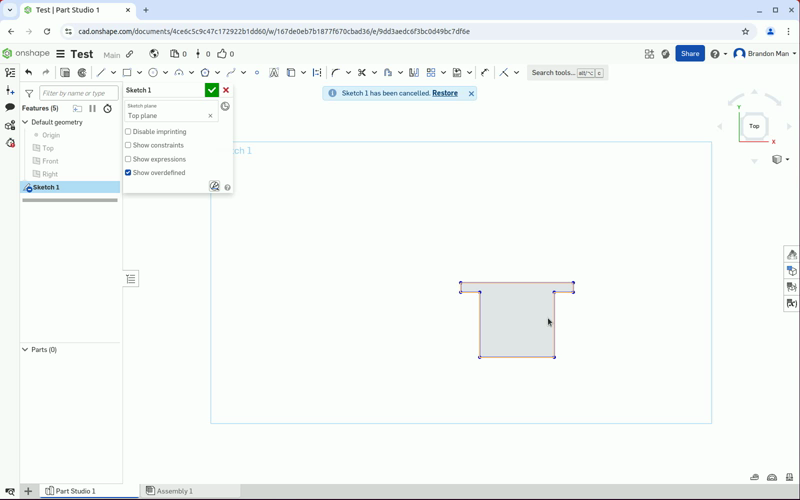
click(548, 317)
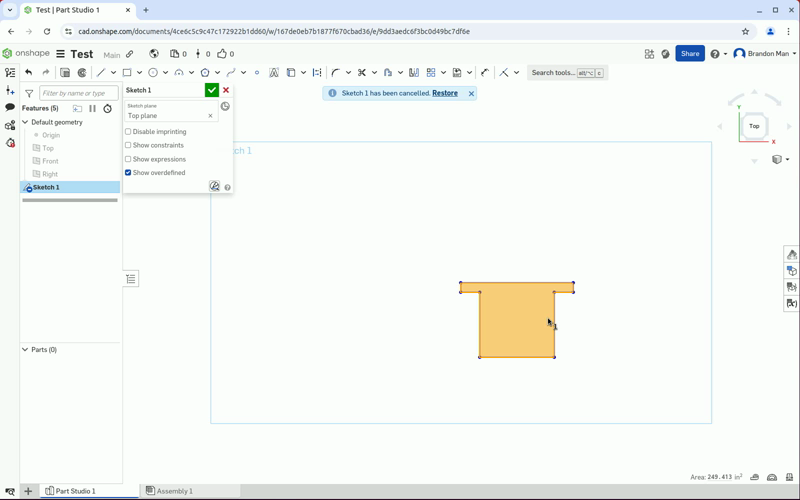
mouse_move(73, 352)
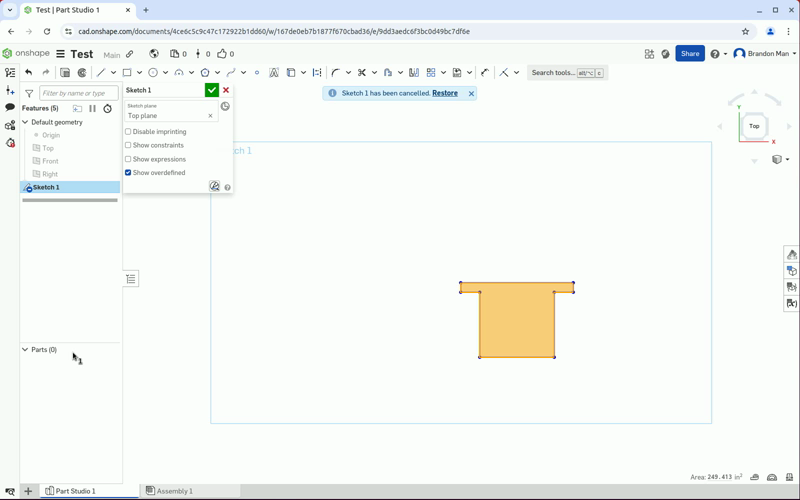
key(shift+y)
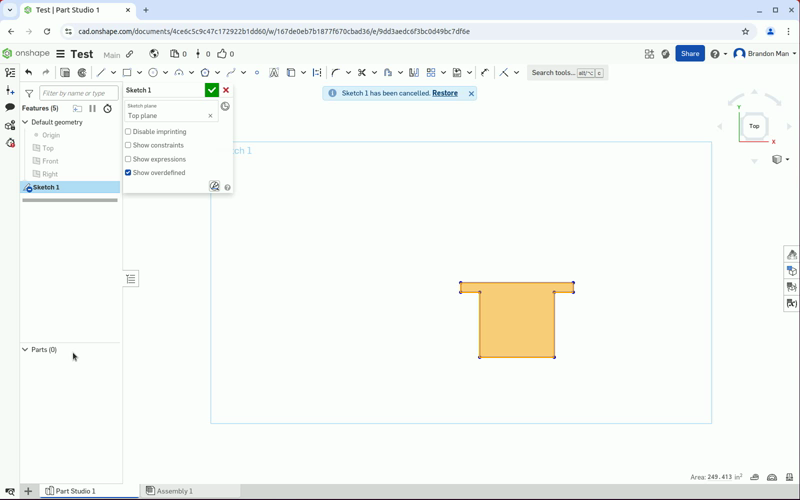
key(shift+e)
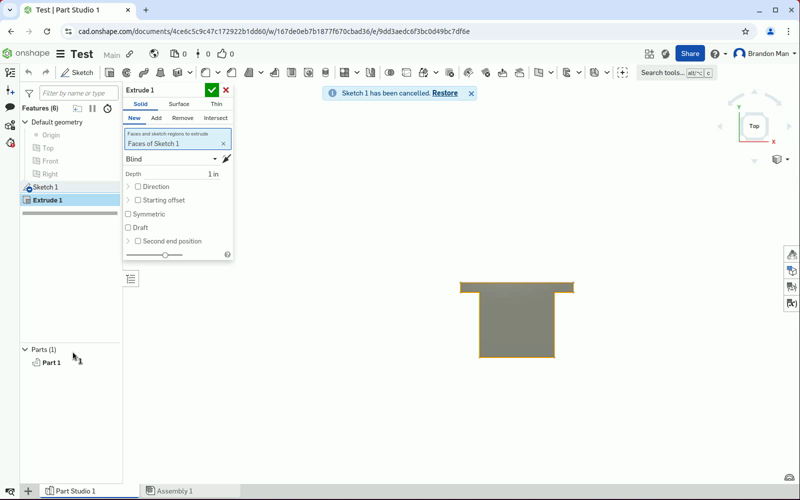
mouse_move(143, 106)
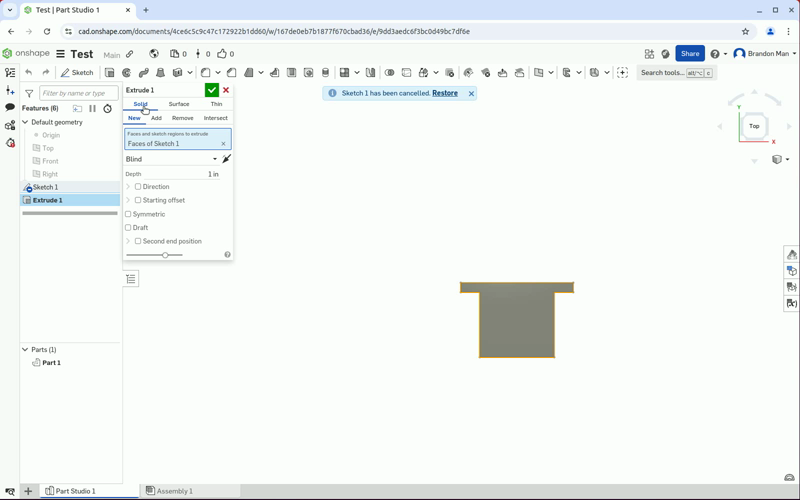
click(143, 106)
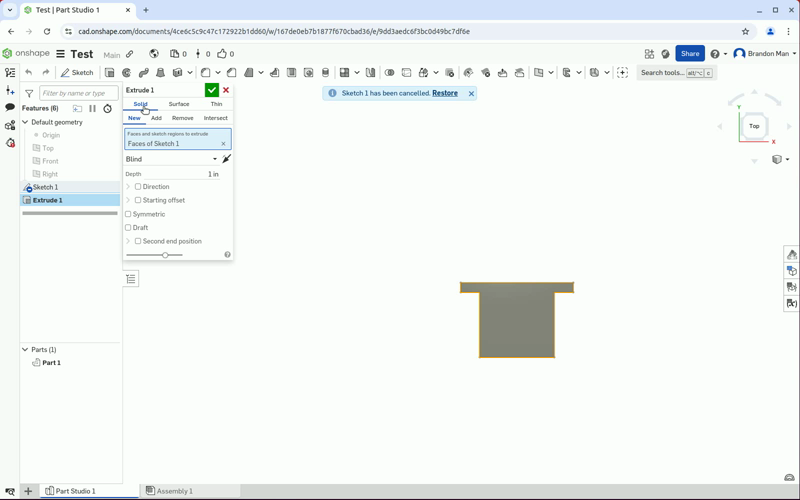
mouse_move(137, 120)
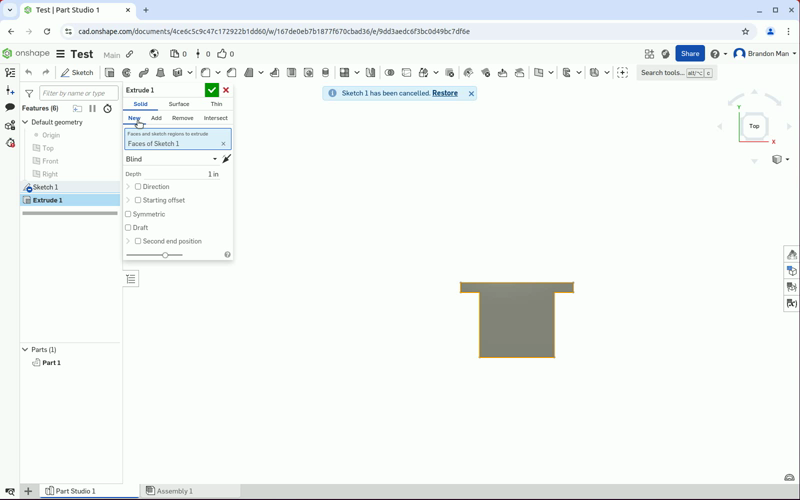
click(137, 120)
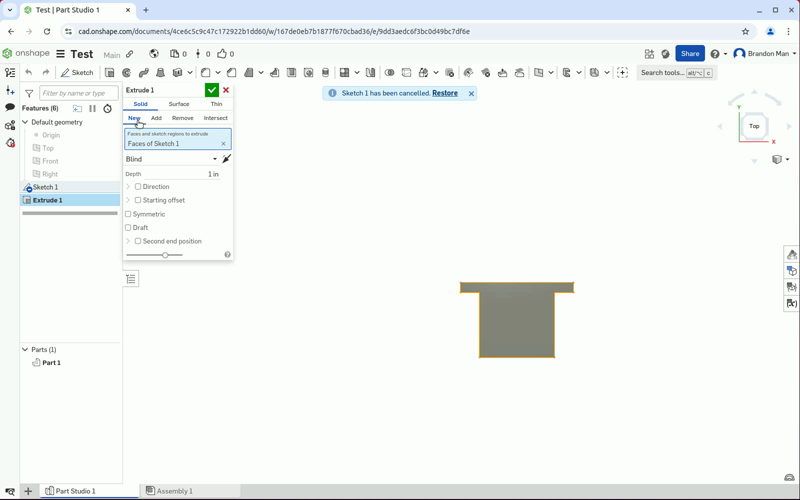
key(tab, 4)
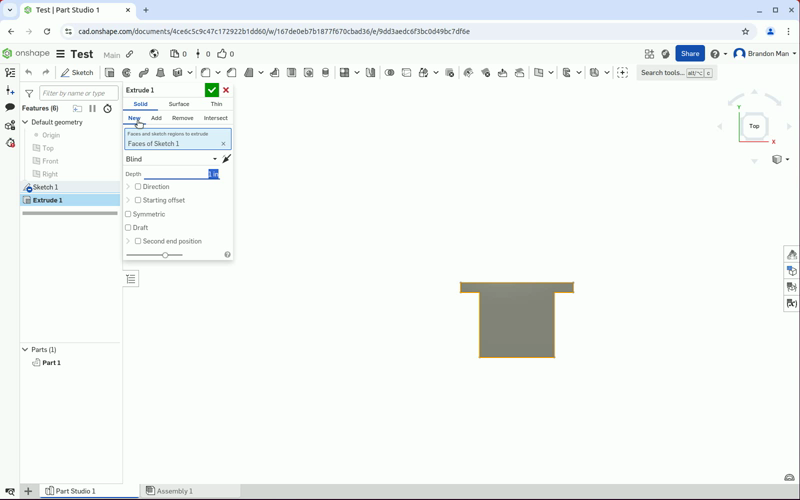
text(7.703)
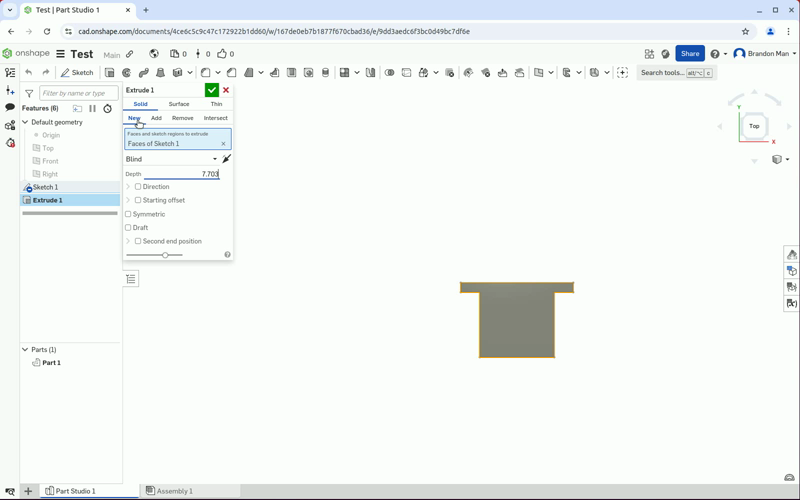
key(enter)
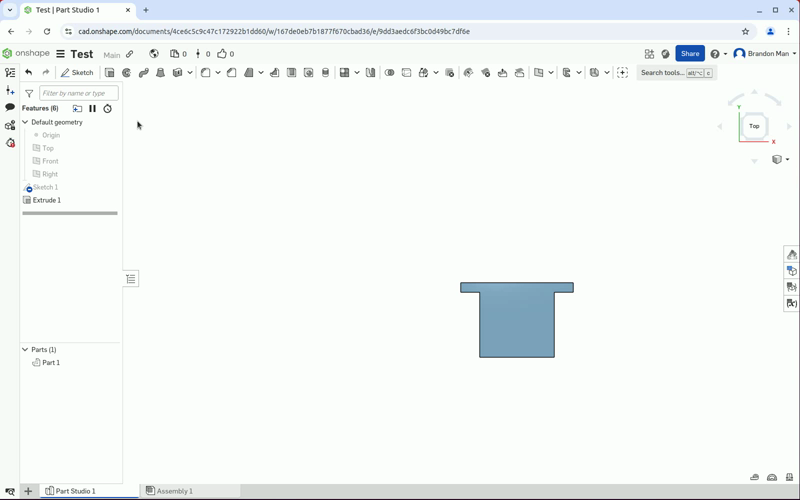
key(shift+h)
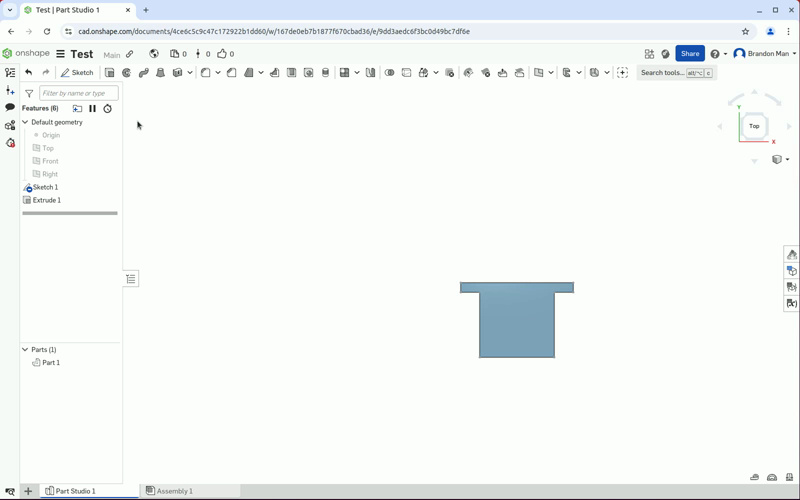
key(shift+h)
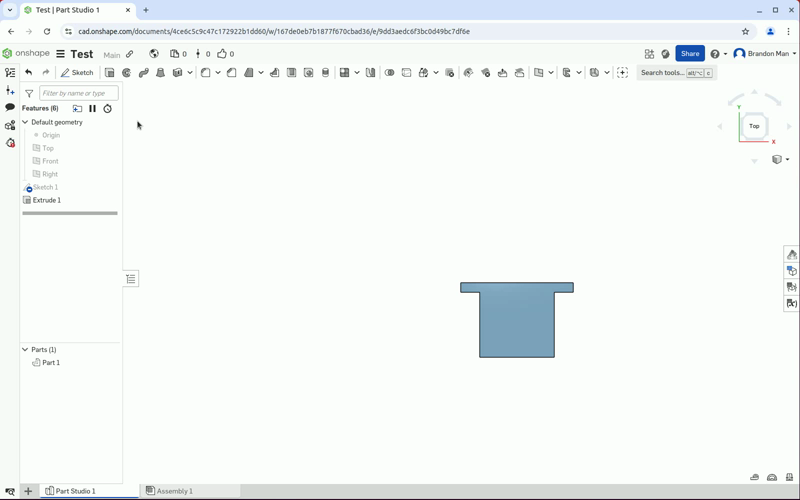
mouse_move(73, 189)
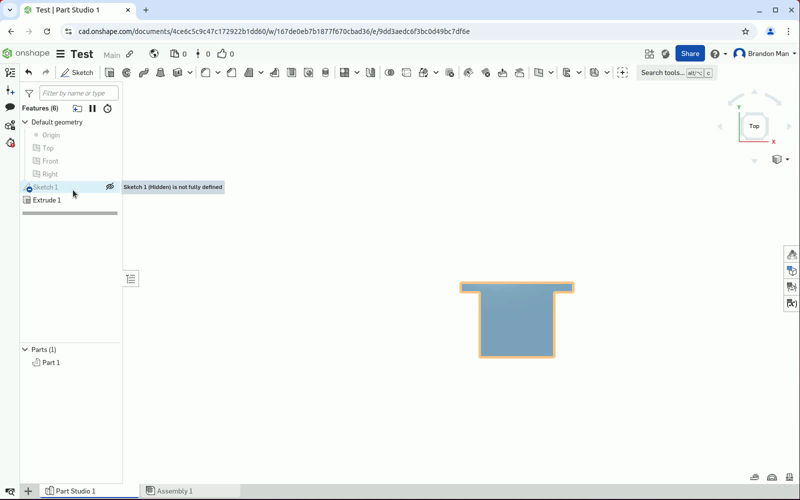
click(73, 189)
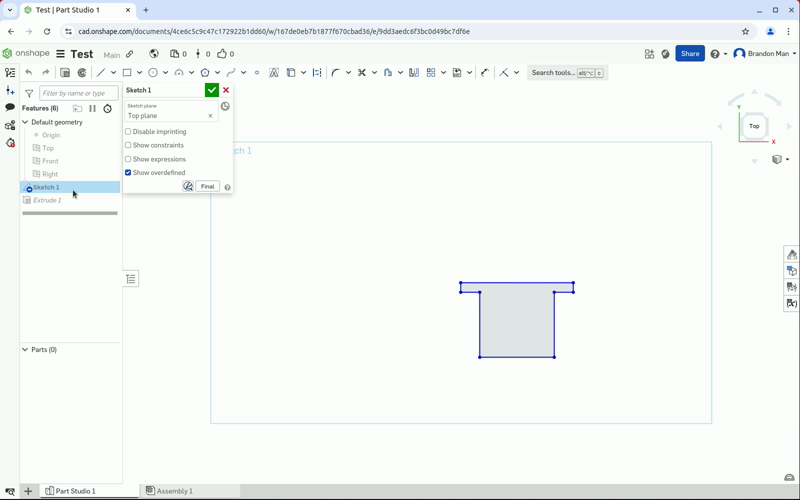
mouse_move(229, 92)
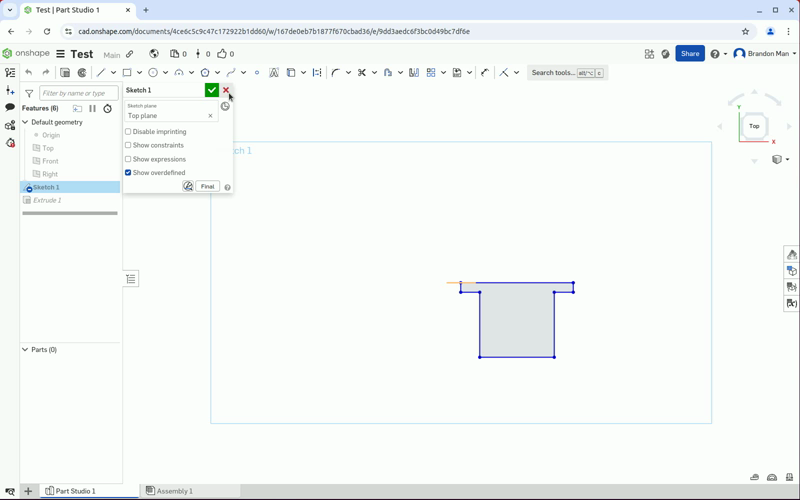
click(229, 92)
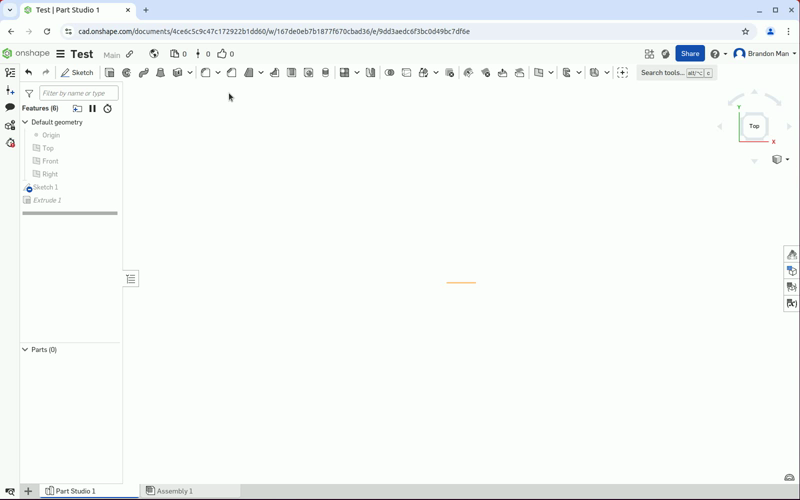
mouse_move(73, 352)
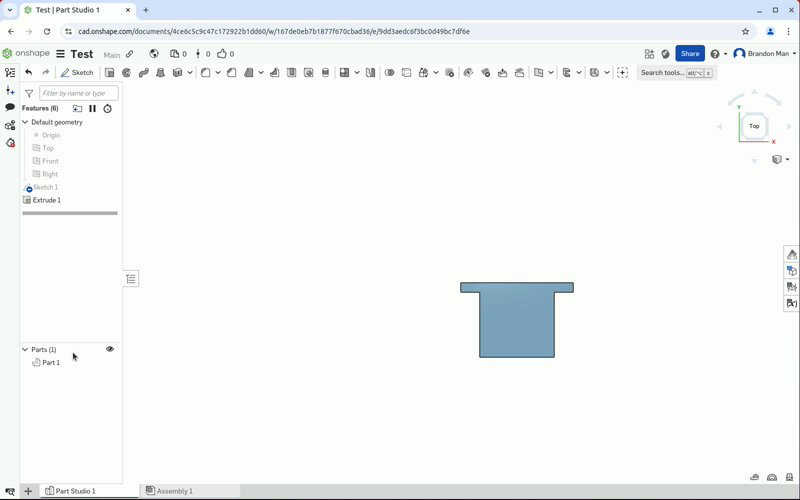
key(y)
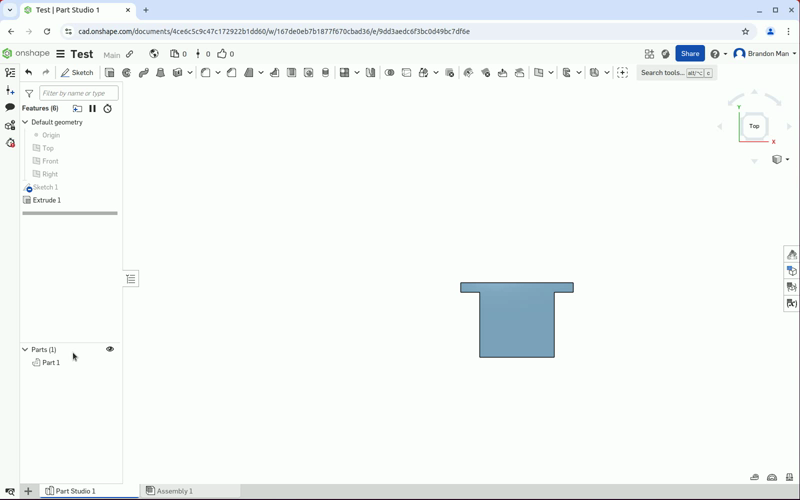
key(shift+p)
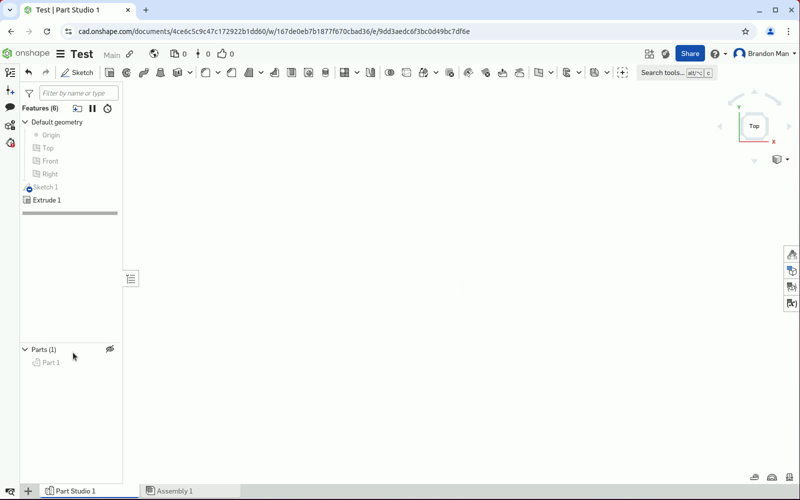
key(space)
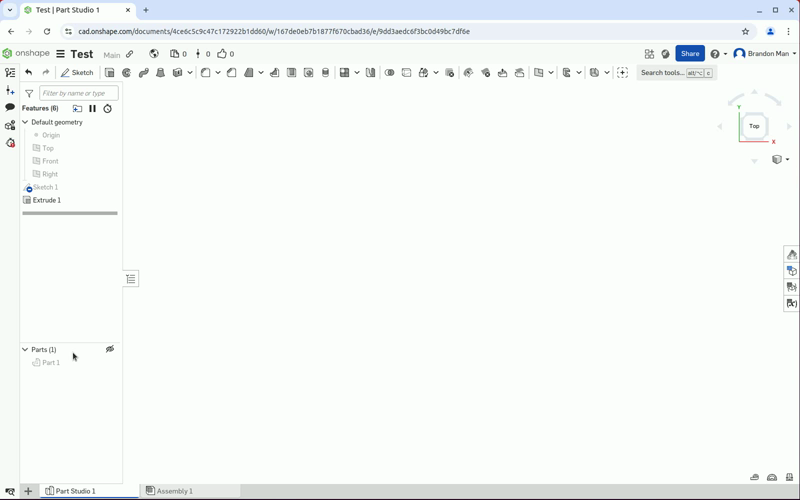
key_down(shift)
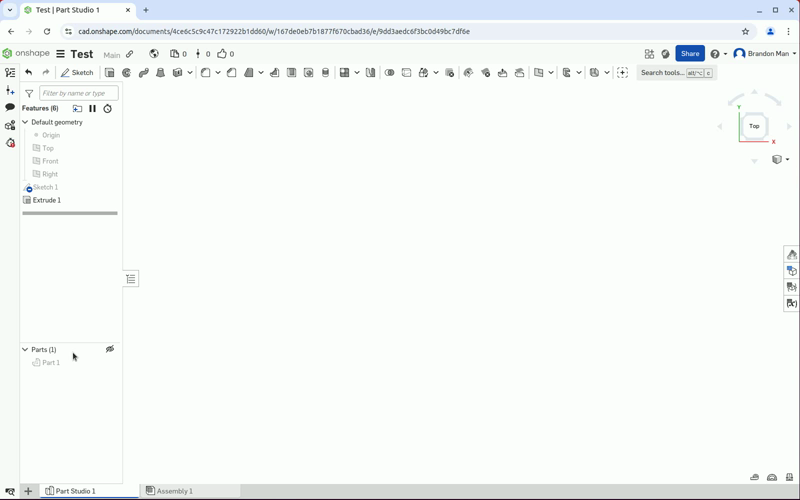
key(up)
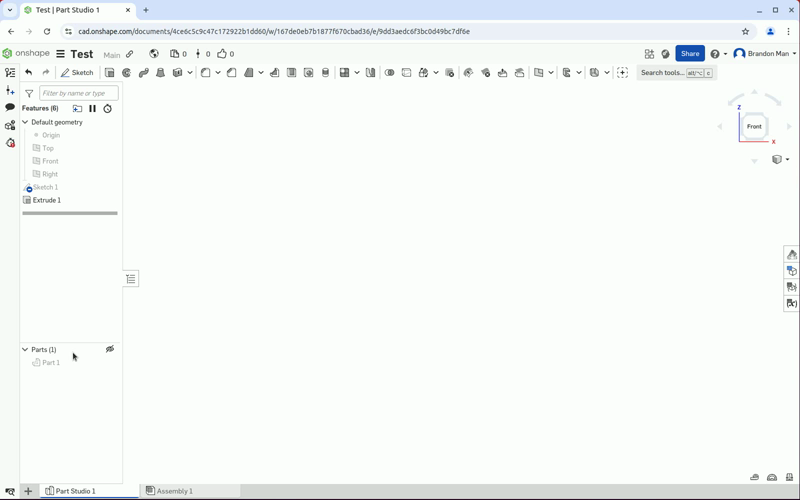
key_up(shift)
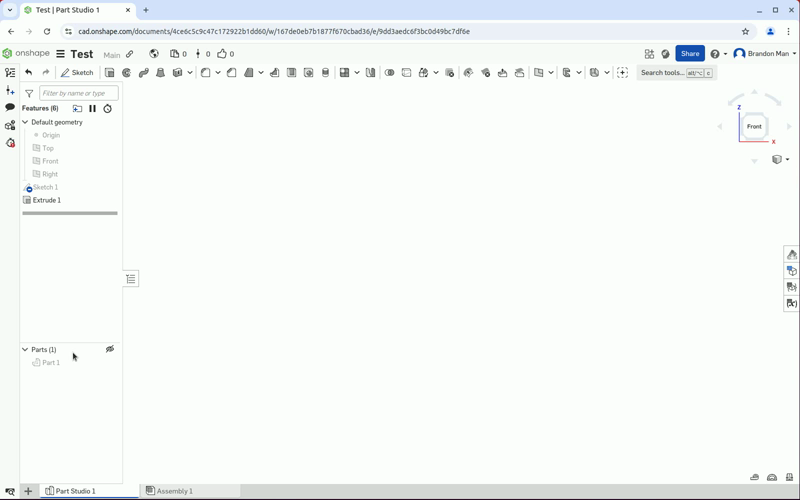
mouse_move(73, 352)
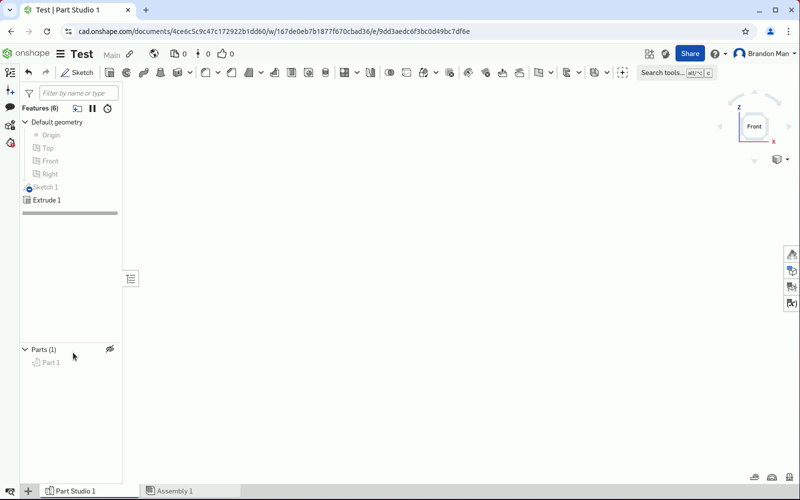
key(shift+y)
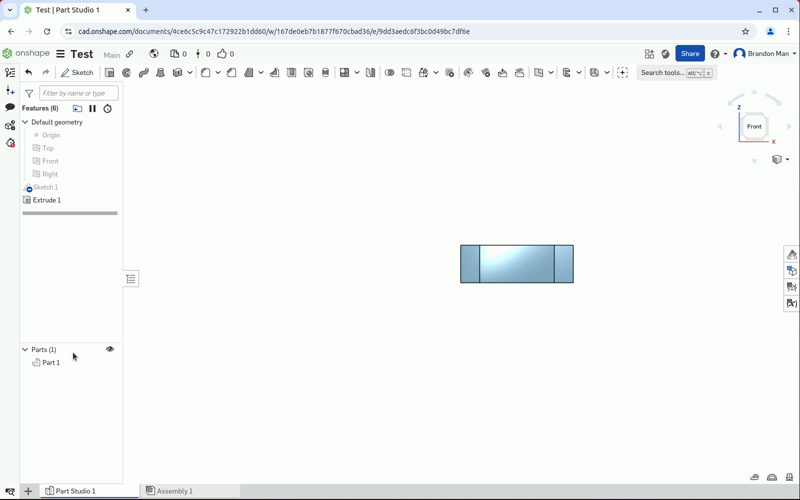
mouse_move(541, 75)
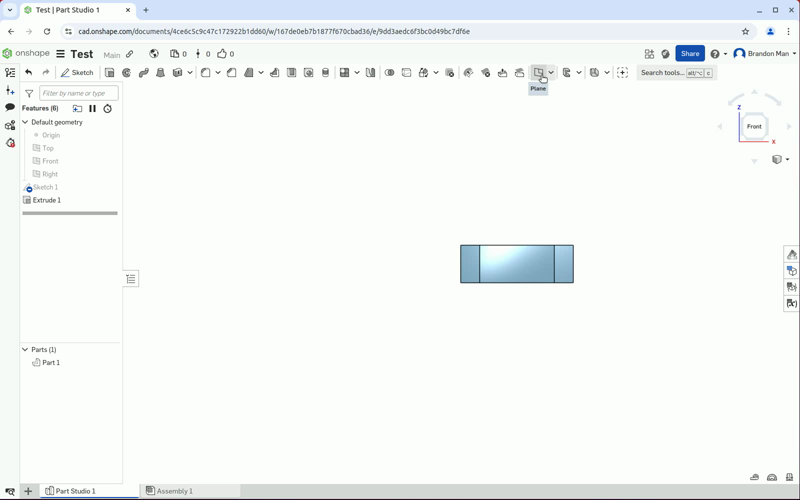
click(541, 75)
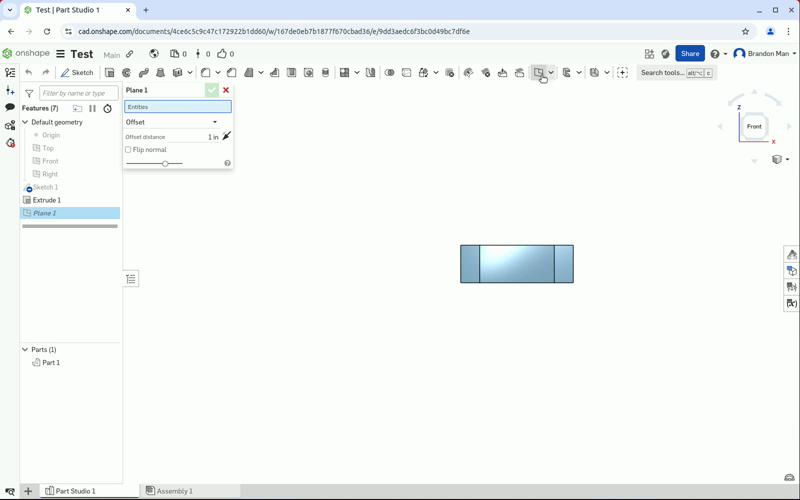
mouse_move(73, 163)
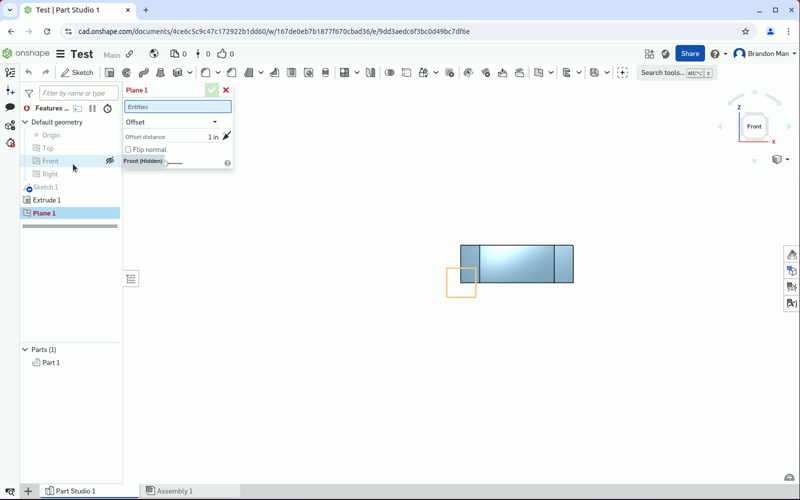
click(73, 163)
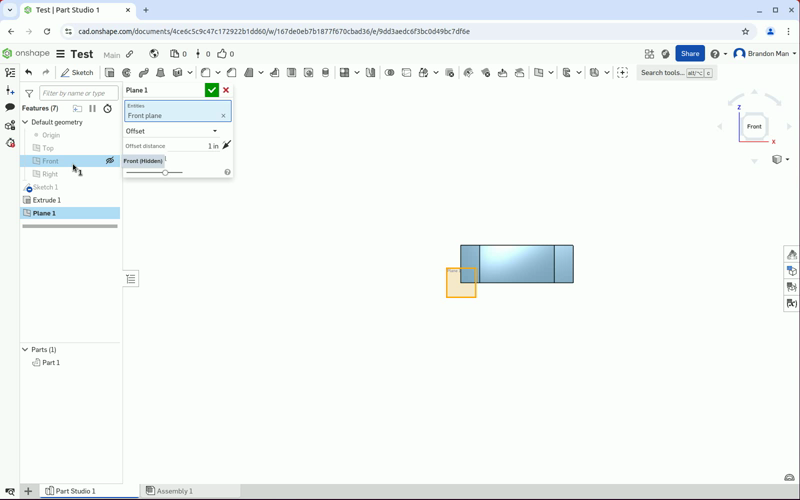
key(tab, 2)
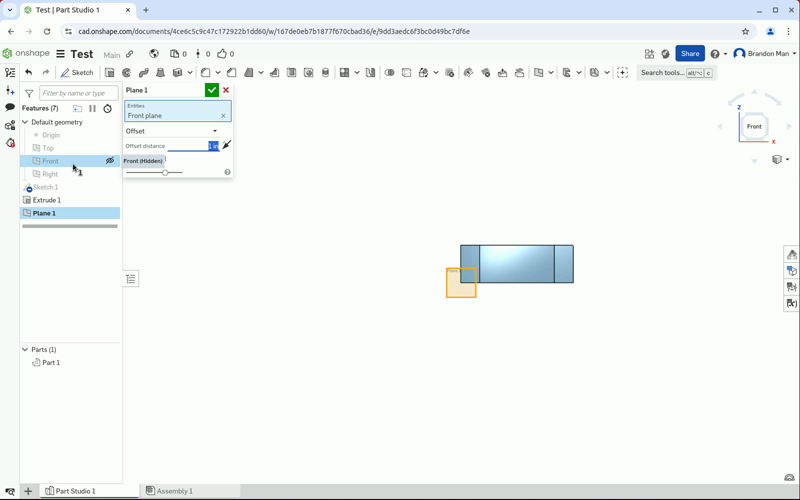
text(1.91)
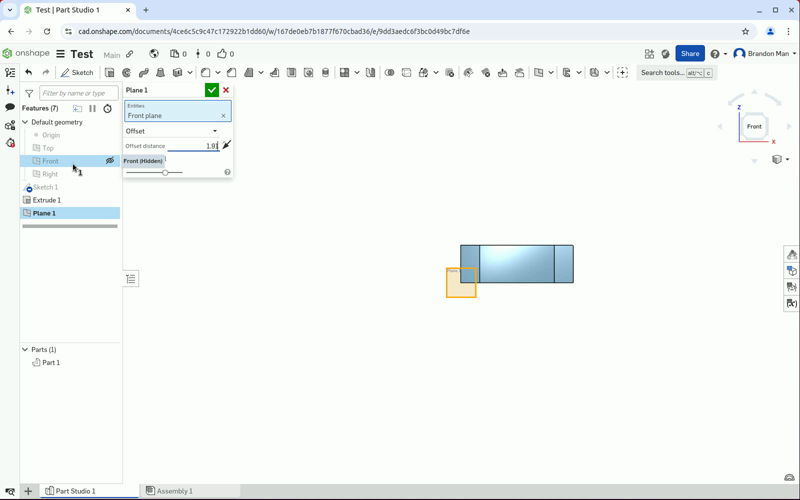
key(enter, 2)
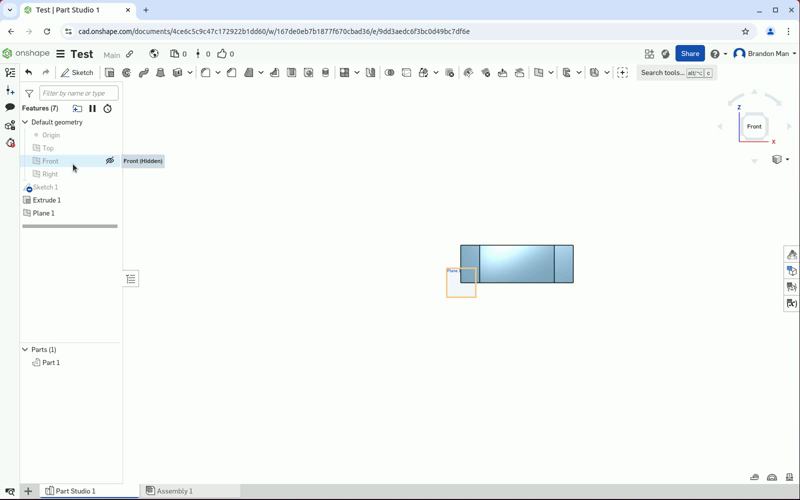
key(shift+s)
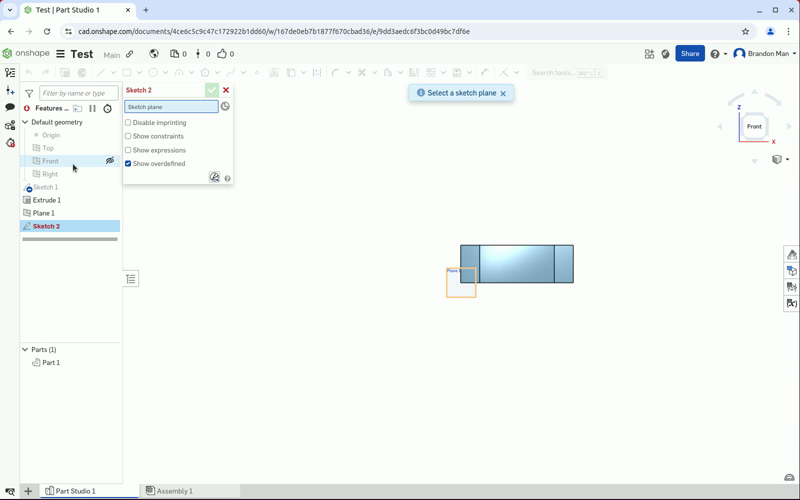
mouse_move(73, 215)
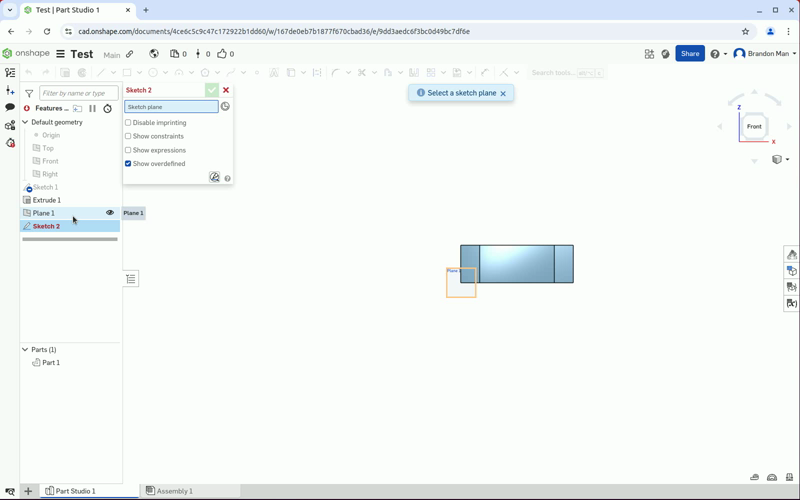
click(73, 215)
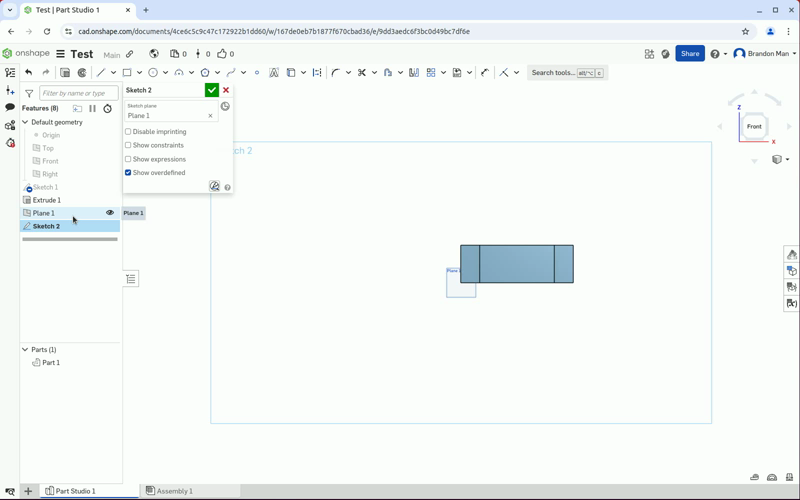
mouse_move(73, 352)
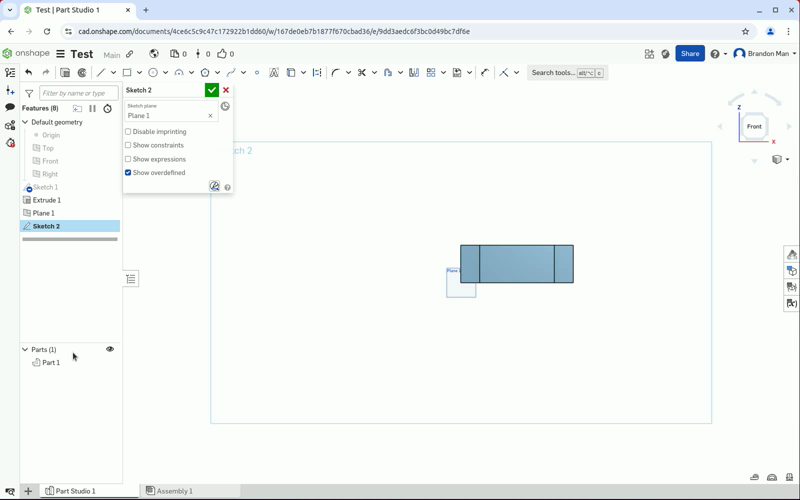
key(y)
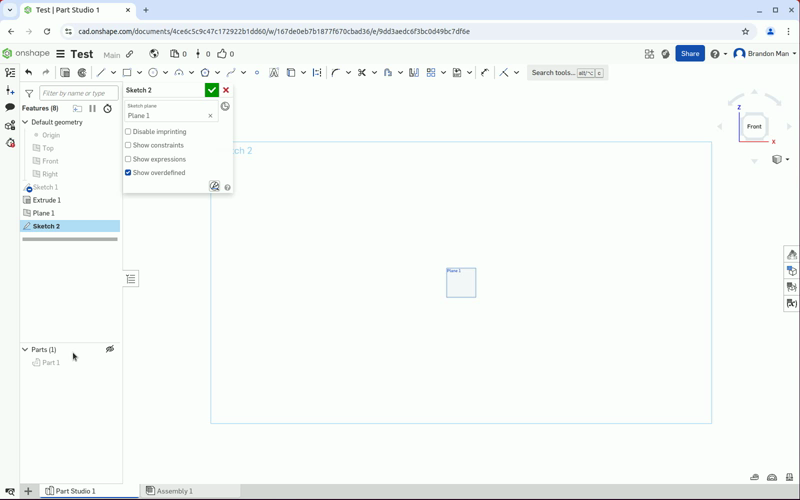
key(c)
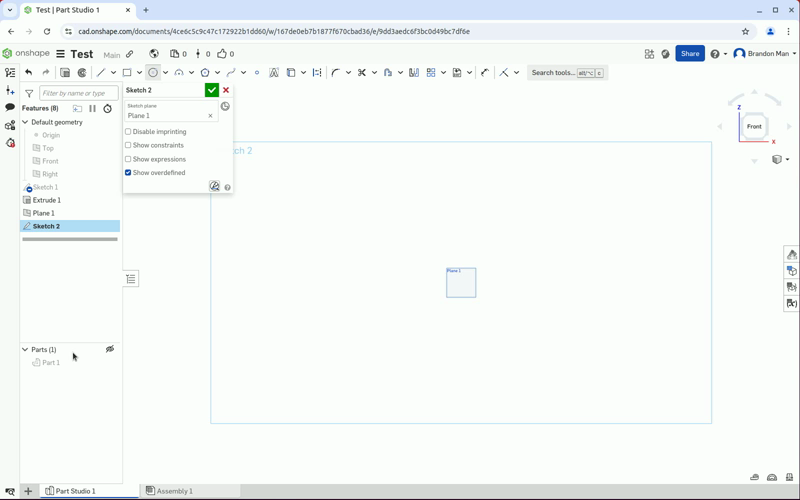
key_down(shift)
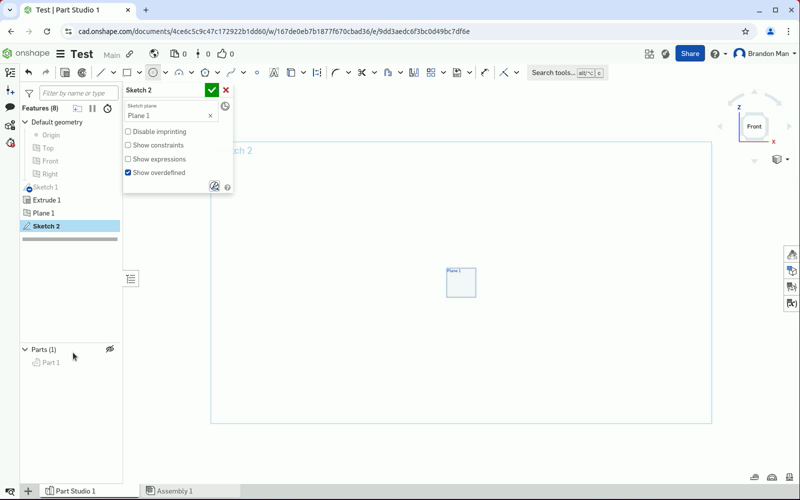
mouse_move(470, 264)
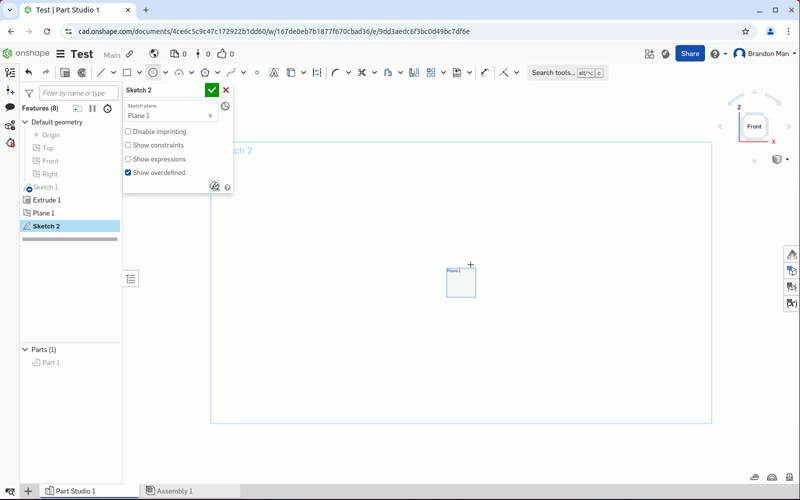
click(470, 264)
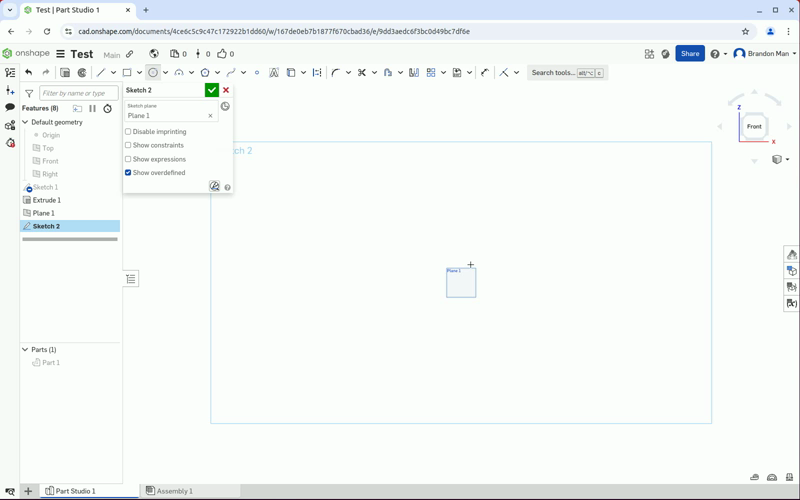
key_up(shift)
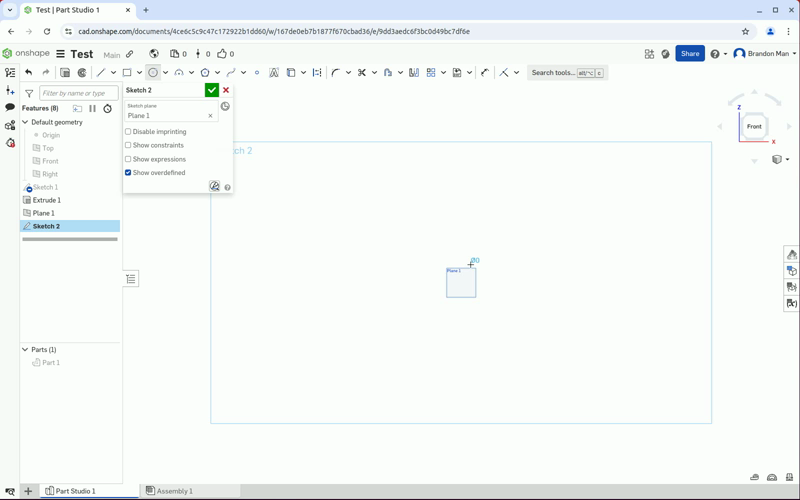
mouse_move(476, 264)
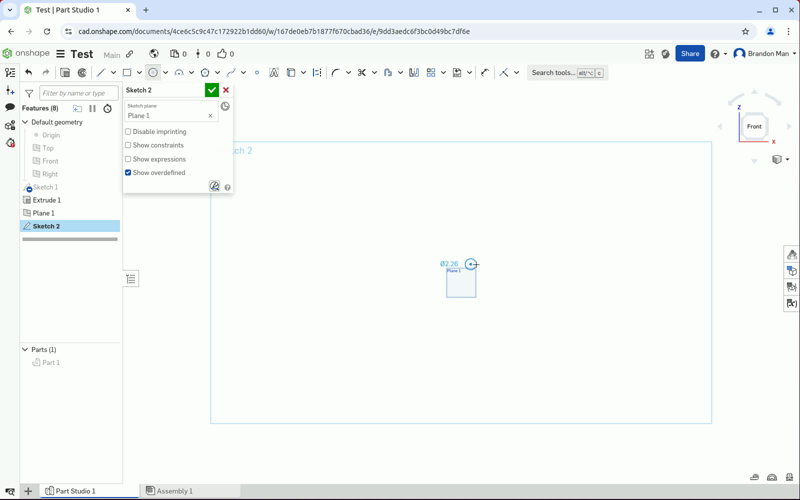
click(476, 264)
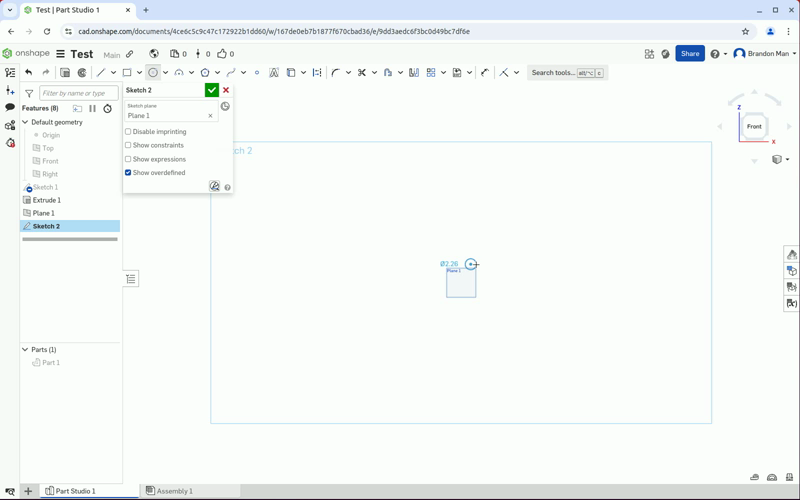
key(esc)
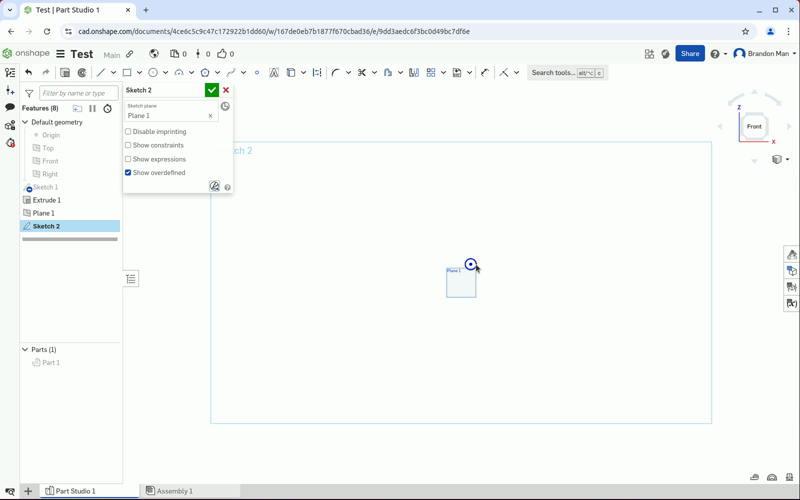
mouse_move(467, 262)
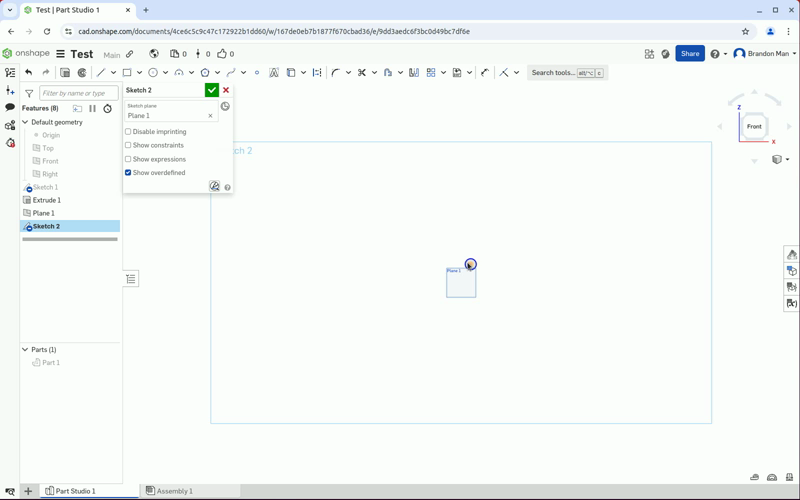
scroll(6)
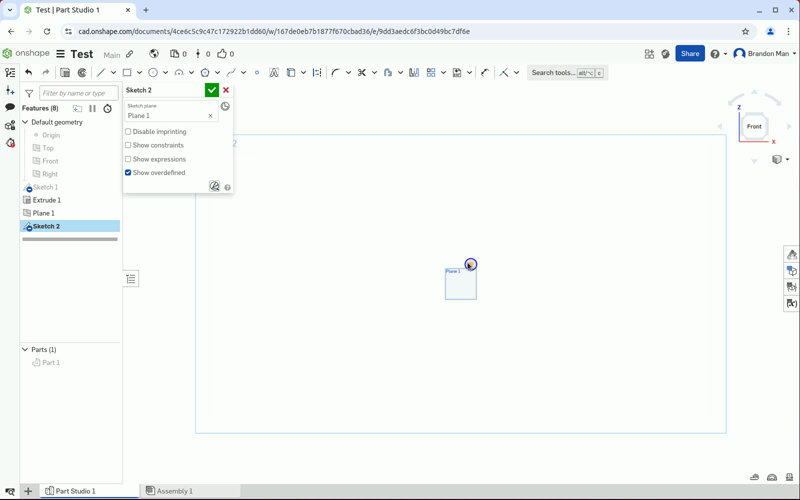
scroll(6)
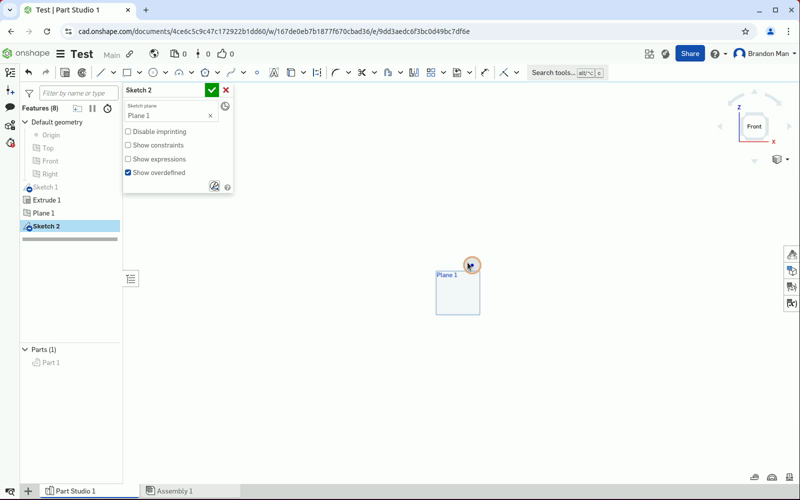
scroll(6)
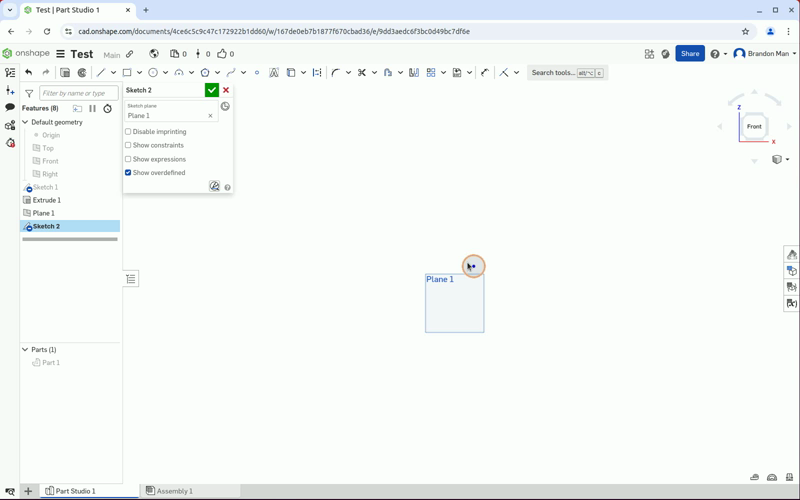
scroll(6)
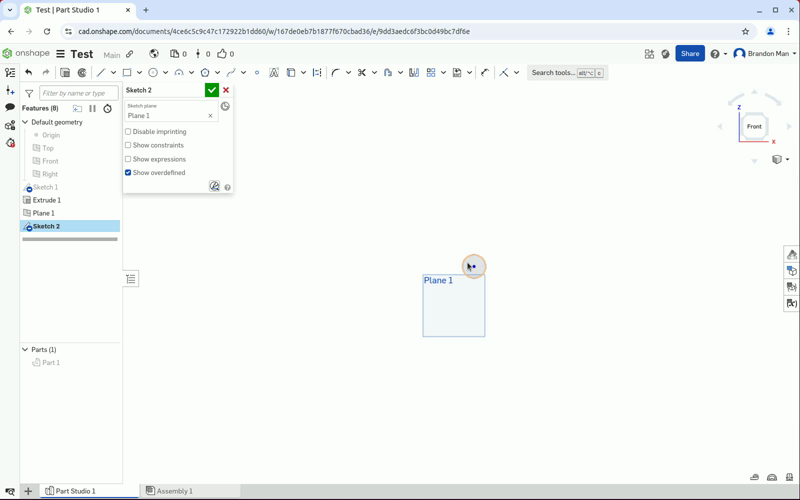
scroll(6)
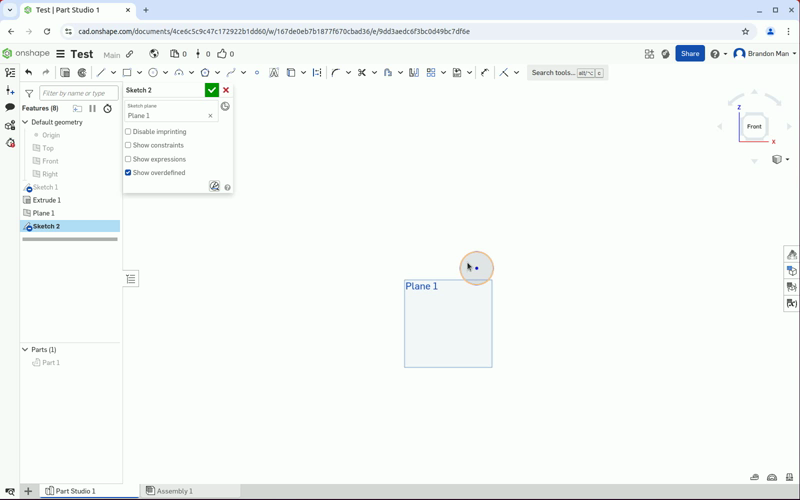
scroll(6)
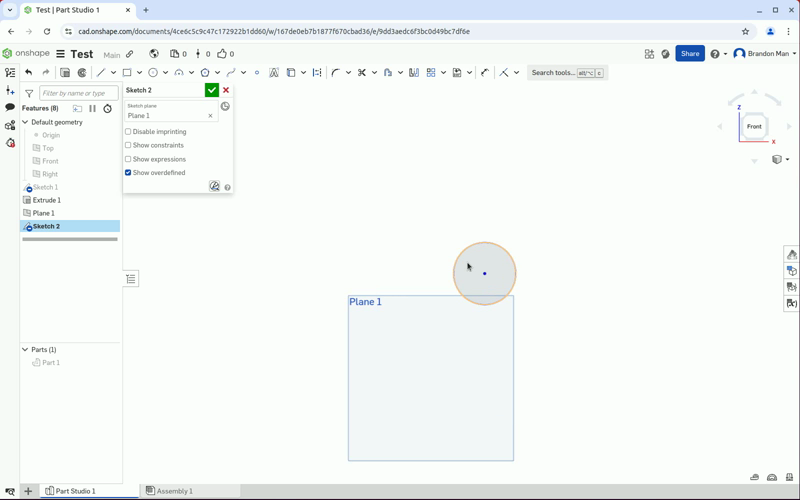
scroll(6)
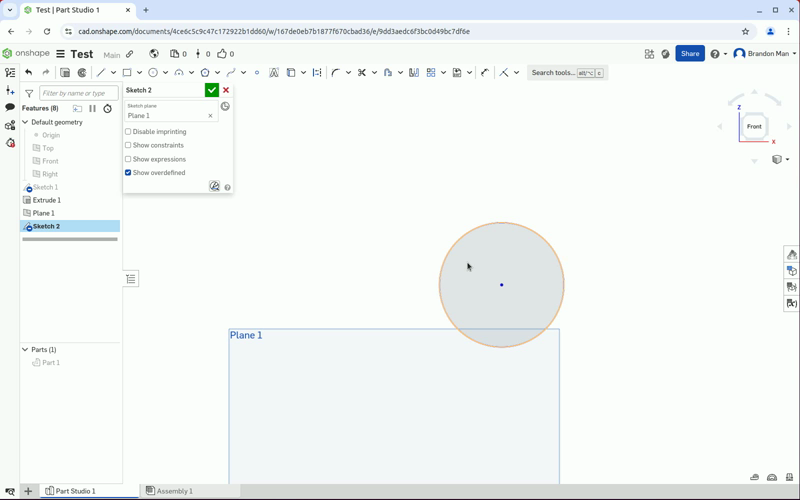
click(467, 262)
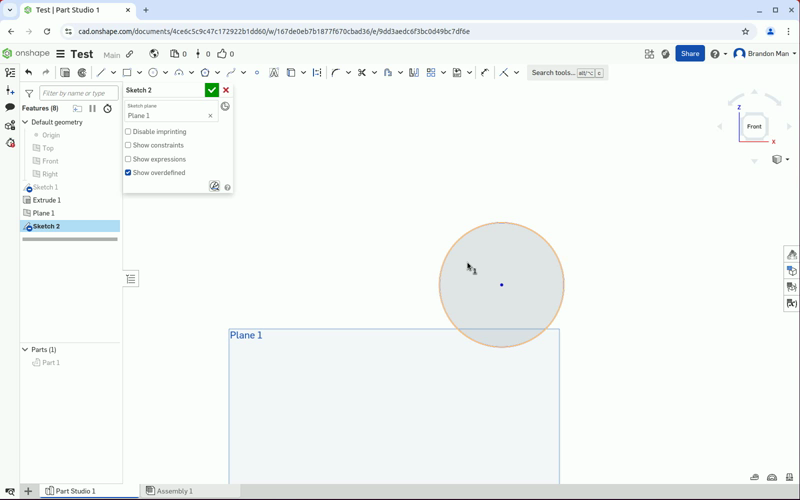
scroll(-6)
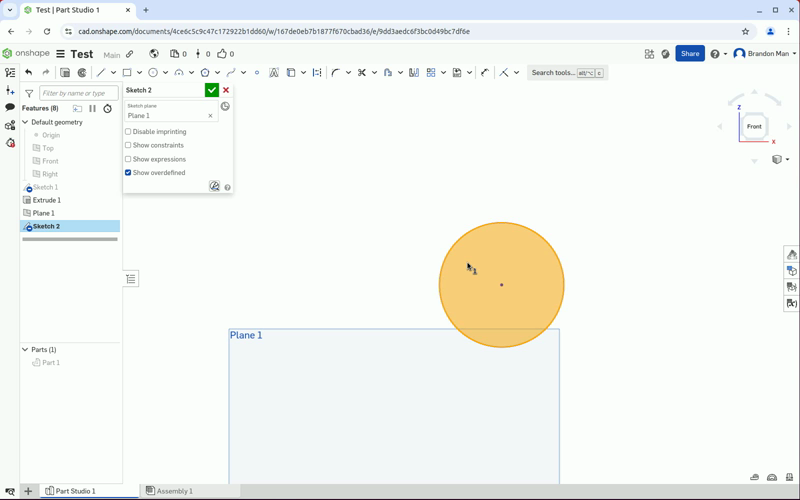
scroll(-6)
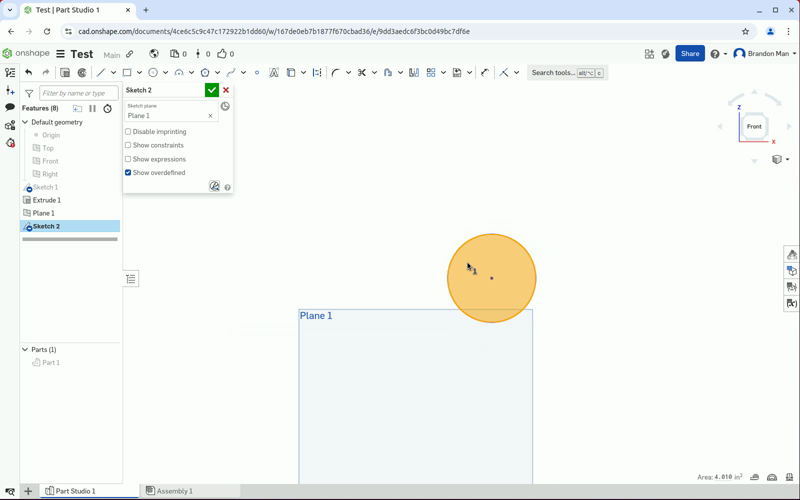
scroll(-6)
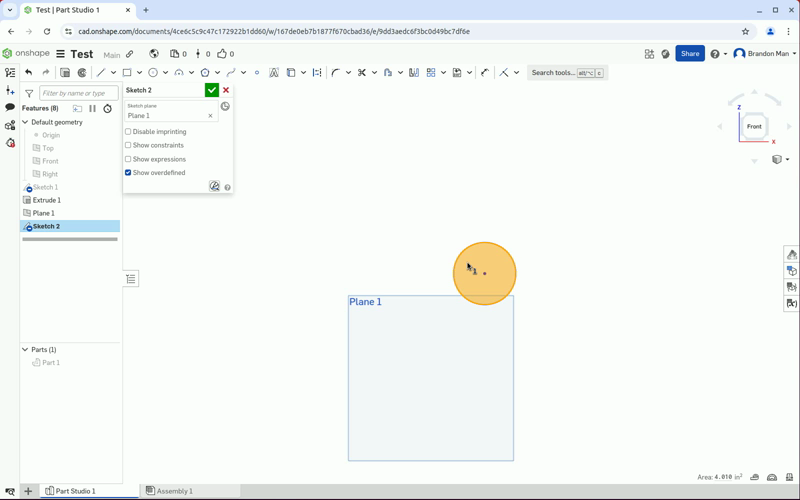
scroll(-6)
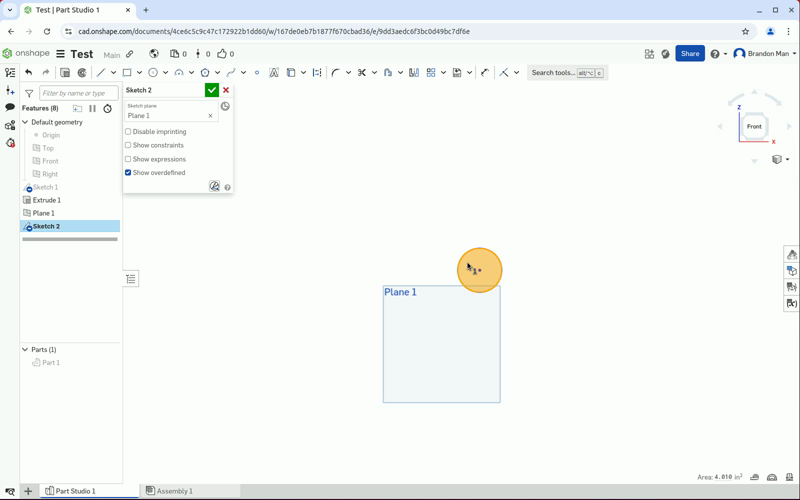
scroll(-6)
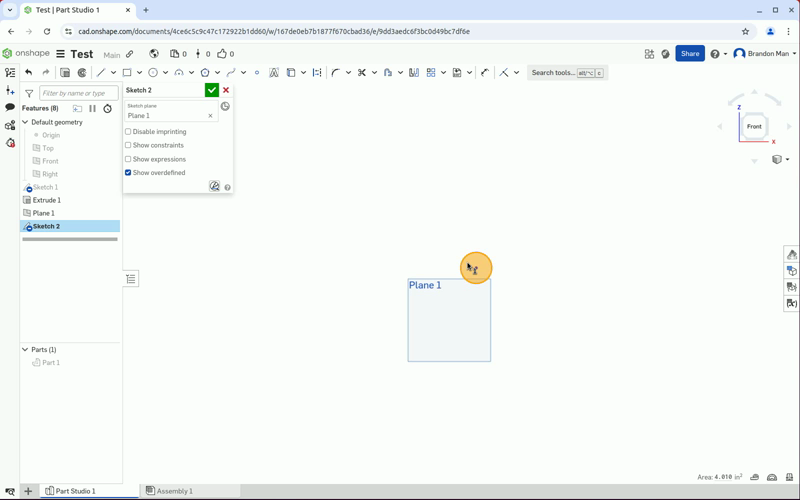
scroll(-6)
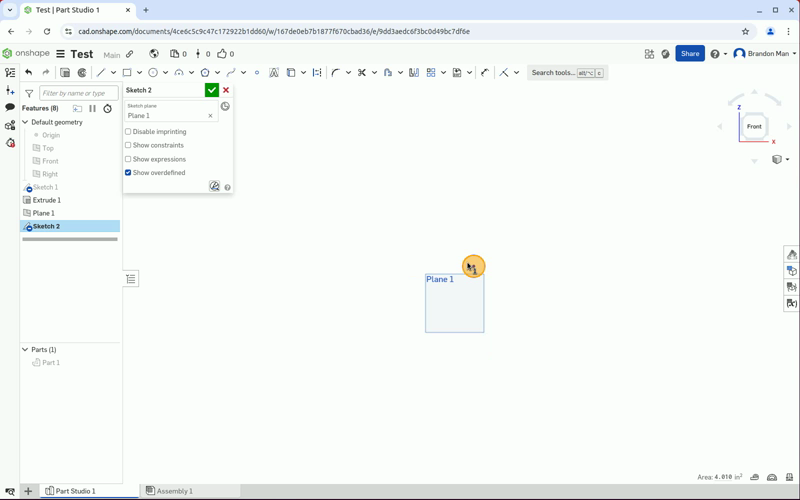
scroll(-6)
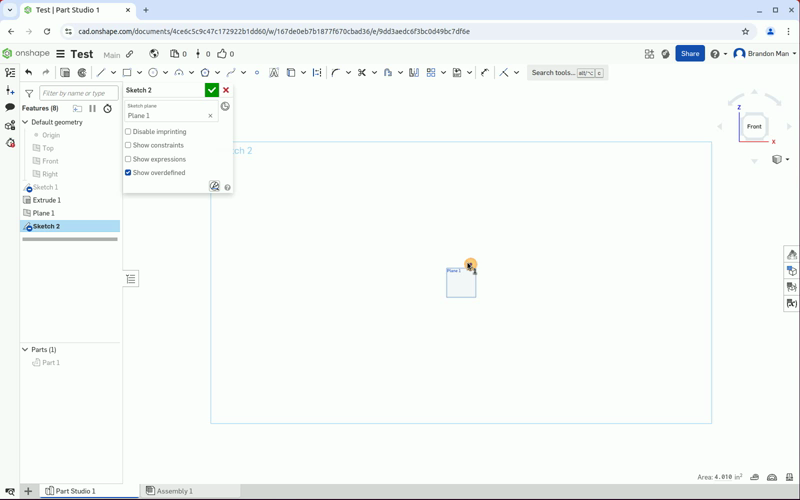
mouse_move(73, 352)
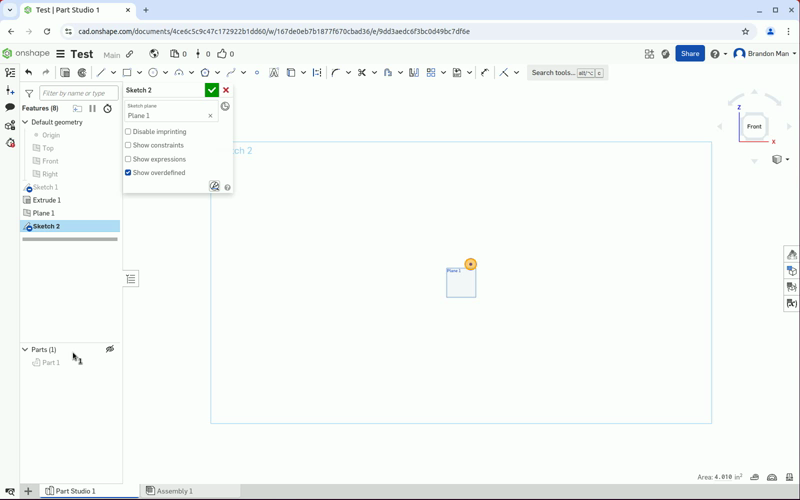
key(shift+y)
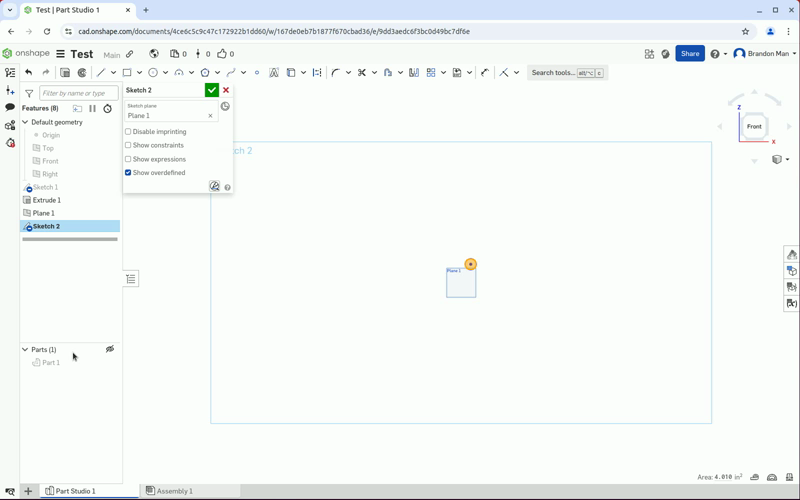
key(shift+e)
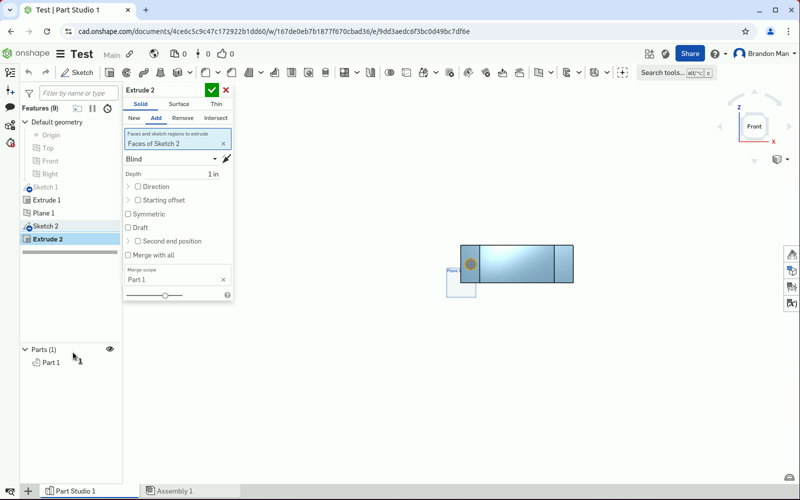
mouse_move(143, 106)
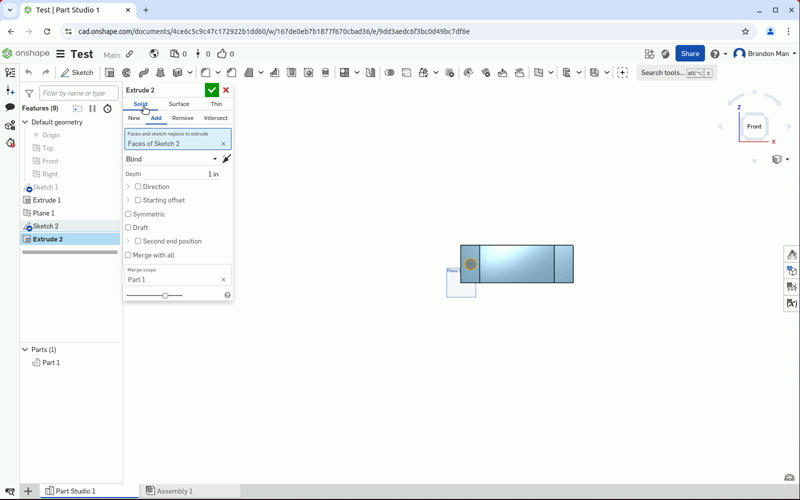
click(143, 106)
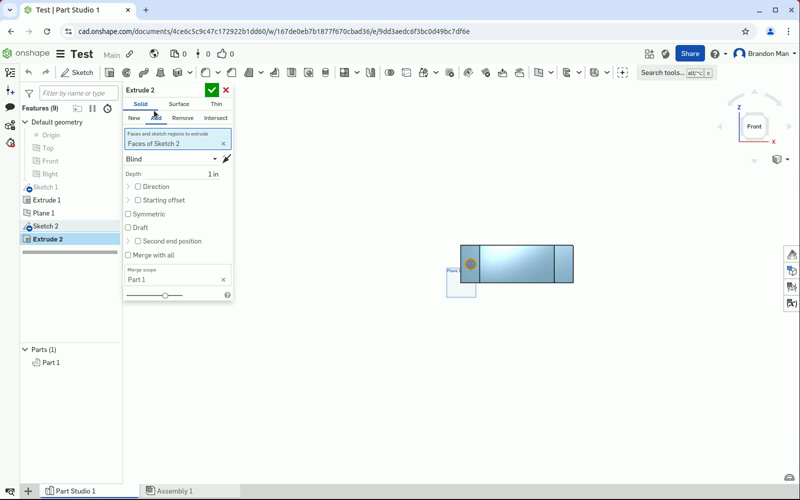
mouse_move(186, 120)
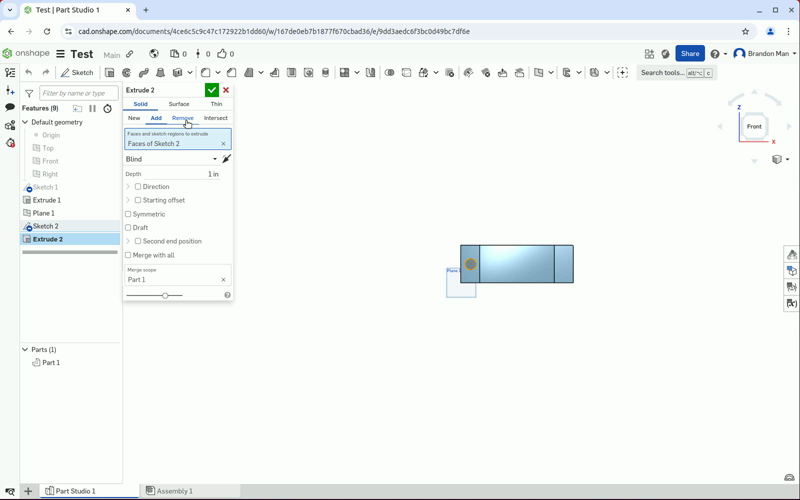
click(186, 120)
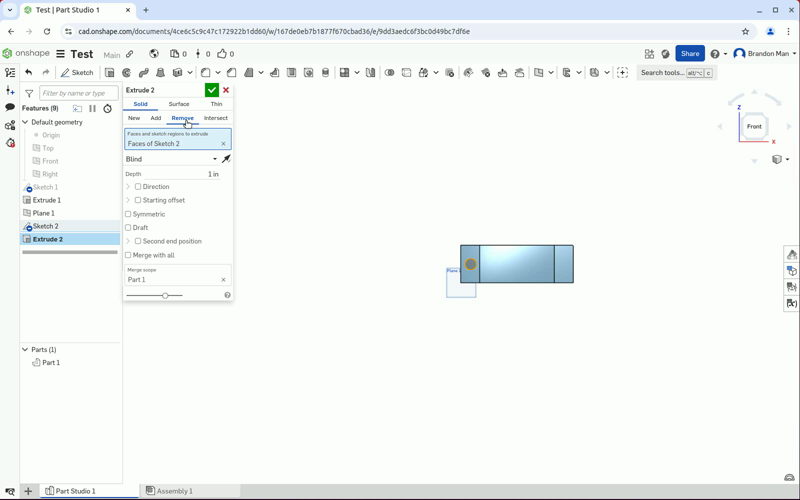
key(tab, 4)
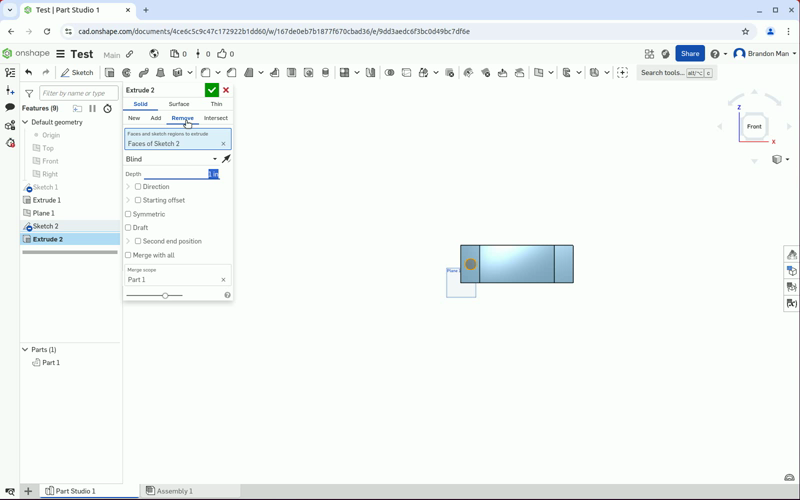
text(7.703)
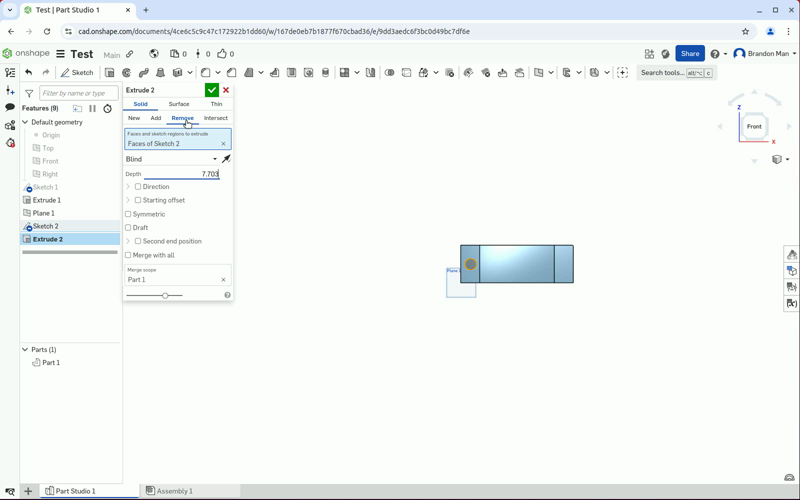
key(tab, 6)
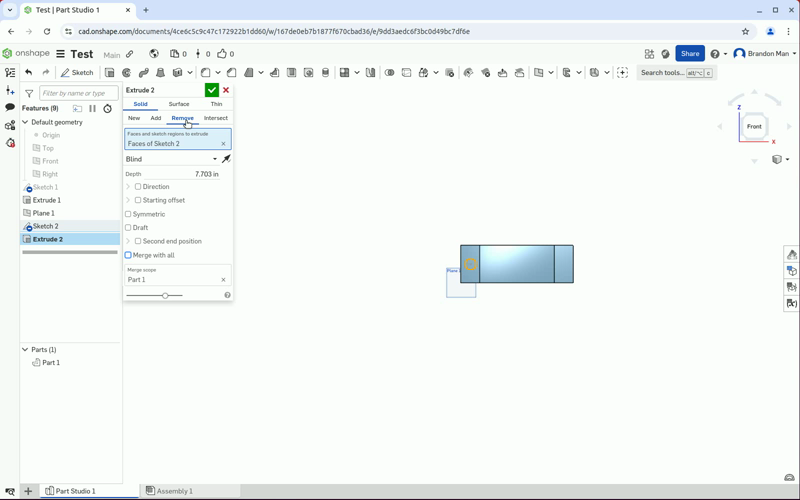
key(space)
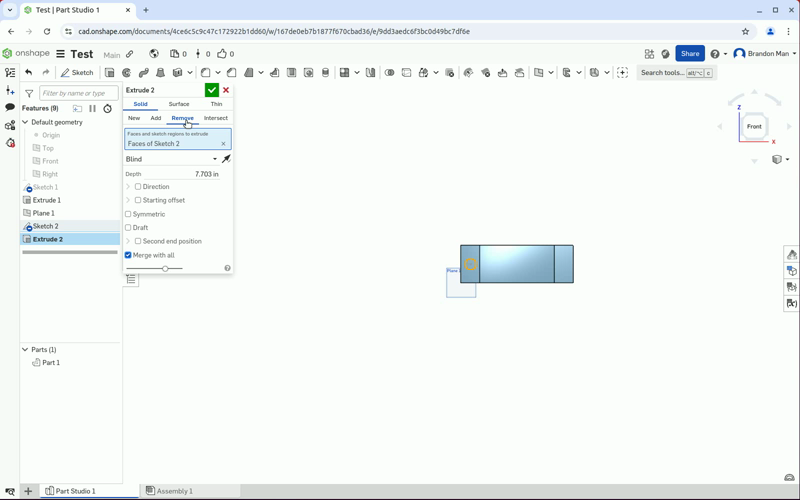
key(enter)
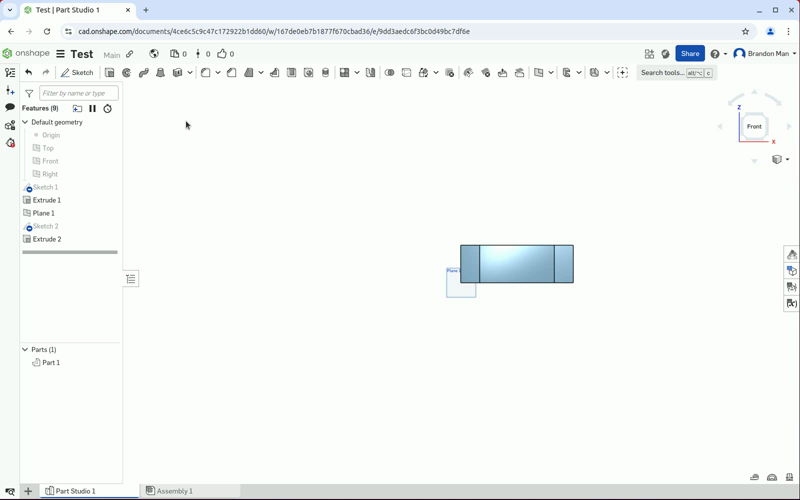
key(shift+h)
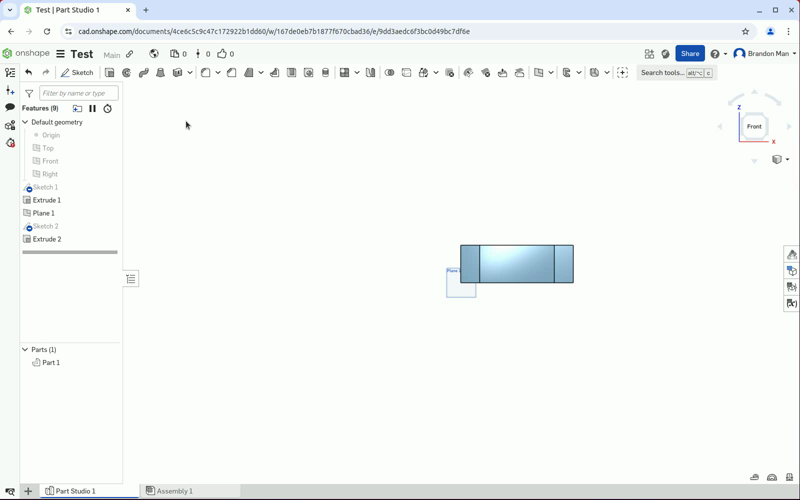
key(shift+h)
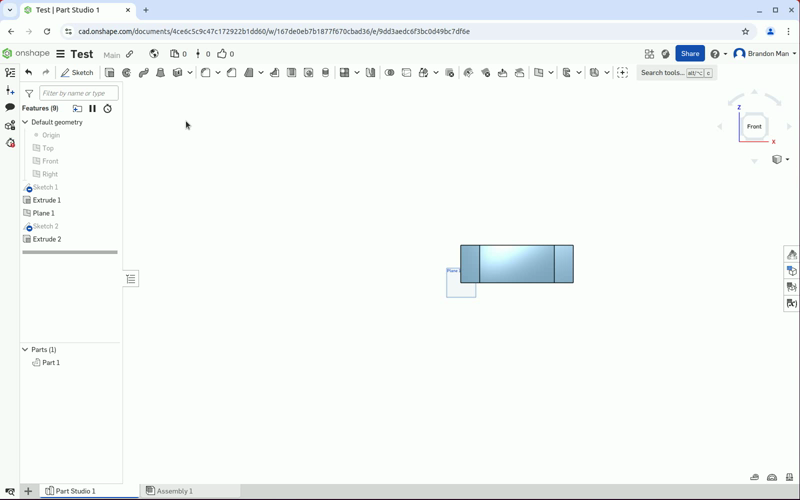
mouse_move(73, 189)
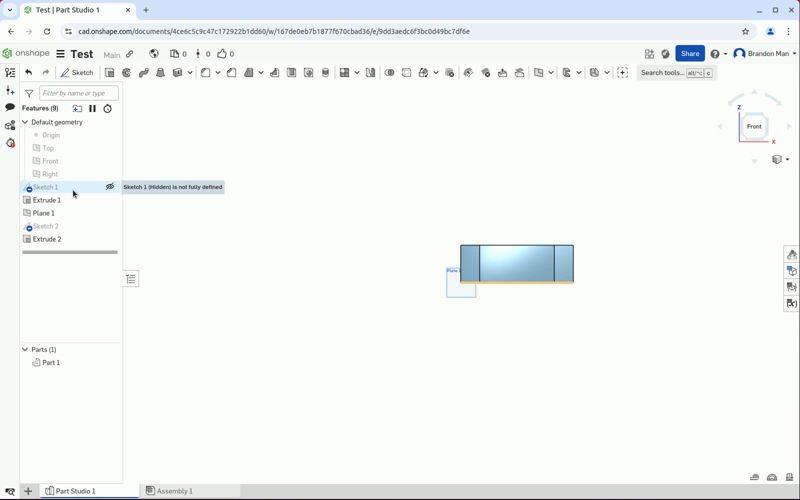
click(73, 189)
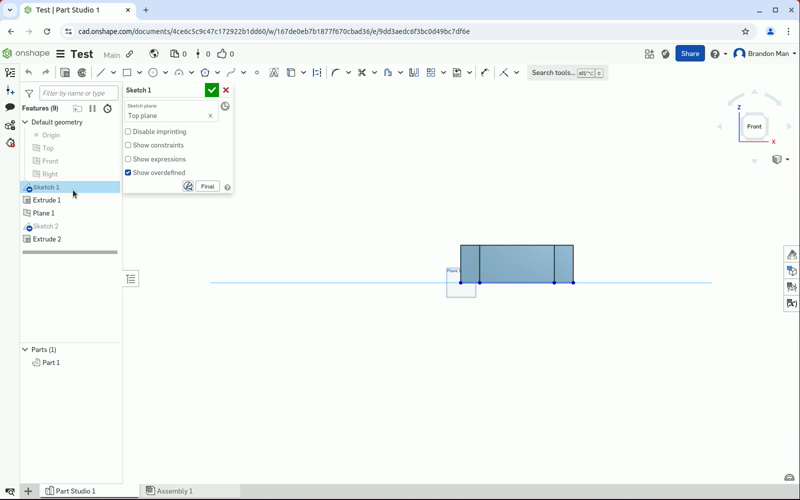
mouse_move(229, 92)
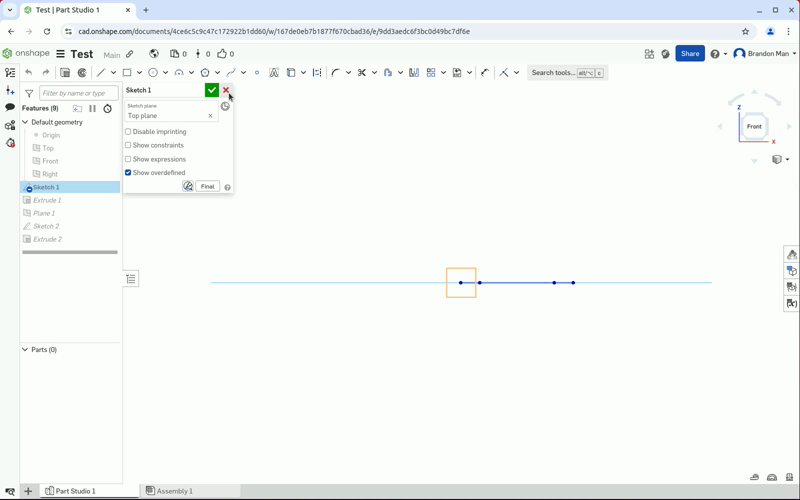
click(229, 92)
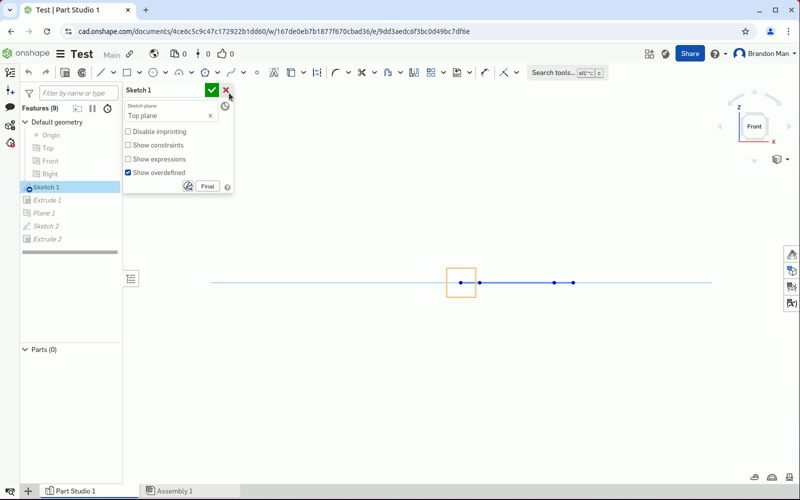
key(shift+s)
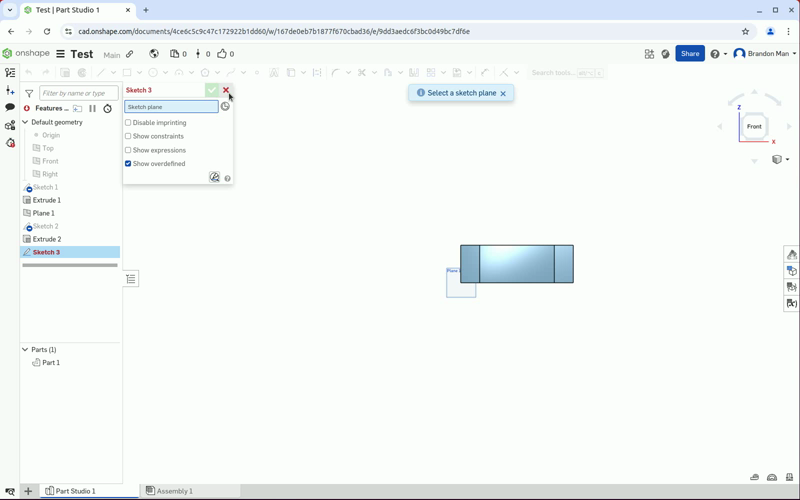
mouse_move(73, 215)
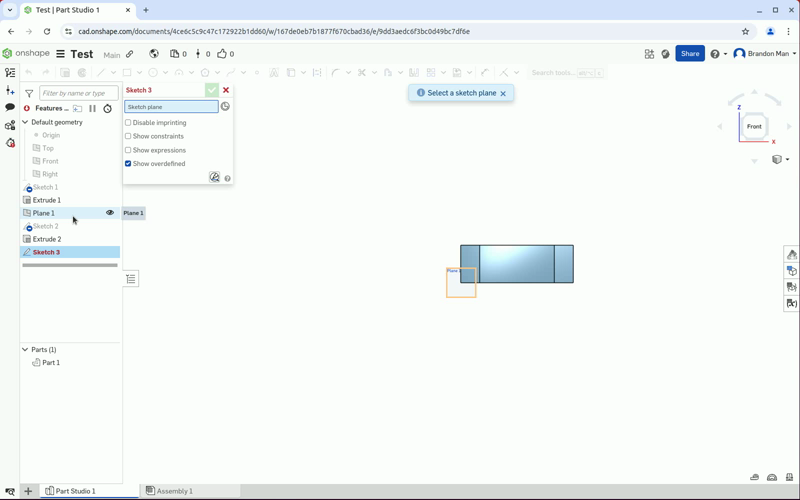
click(73, 215)
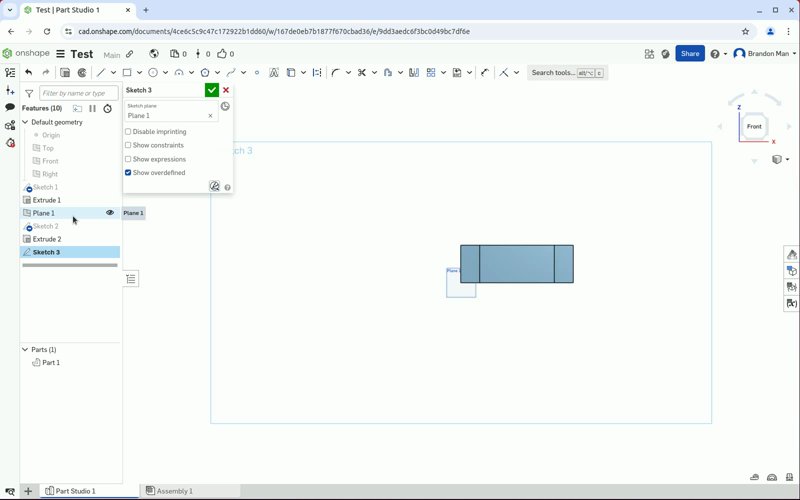
mouse_move(73, 352)
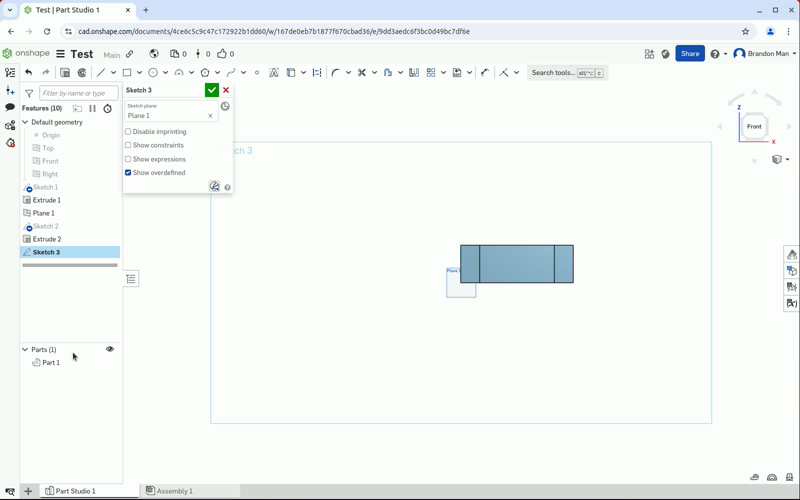
key(y)
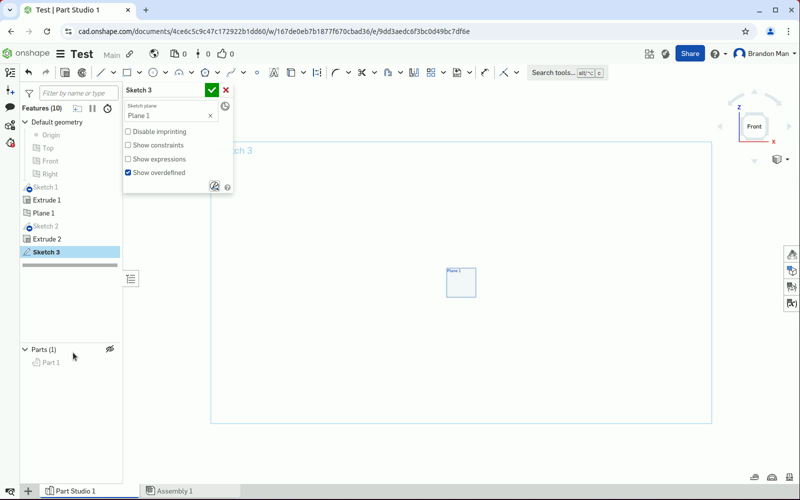
key(c)
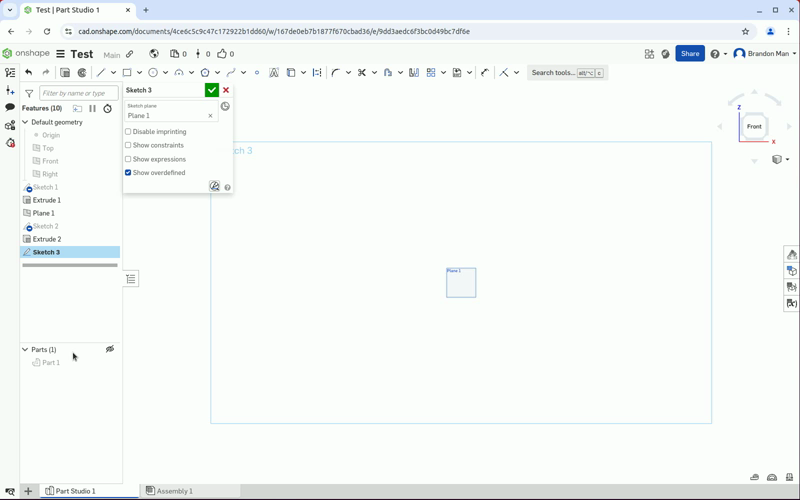
key_down(shift)
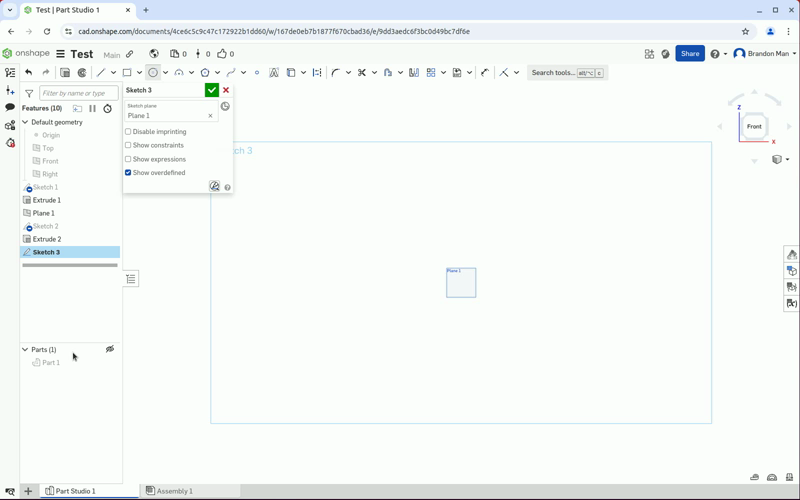
mouse_move(564, 264)
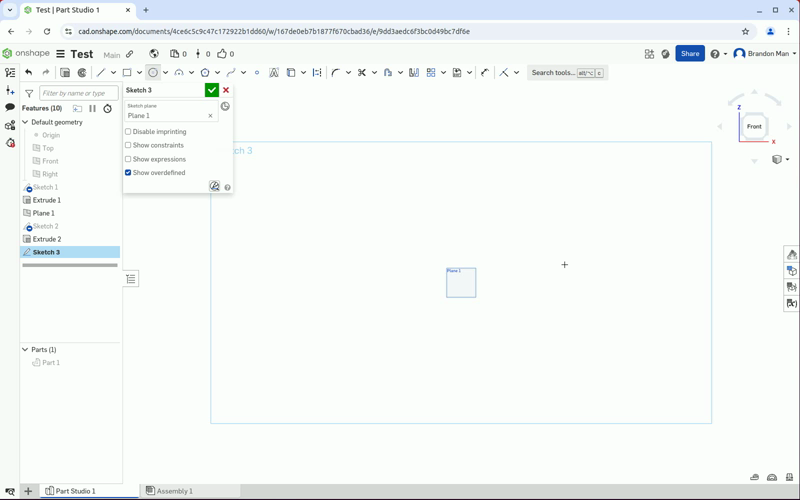
click(564, 264)
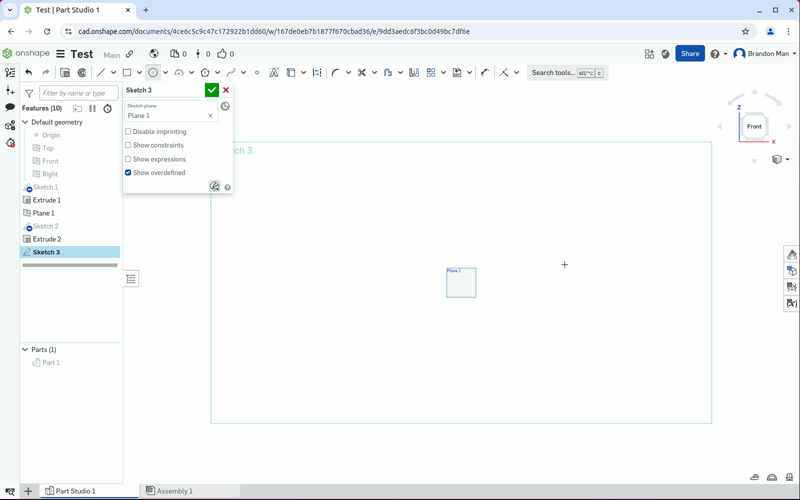
key_up(shift)
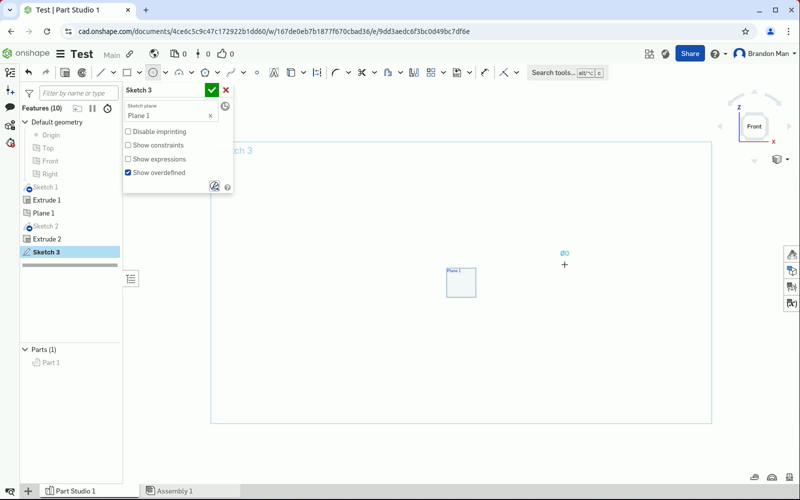
mouse_move(570, 264)
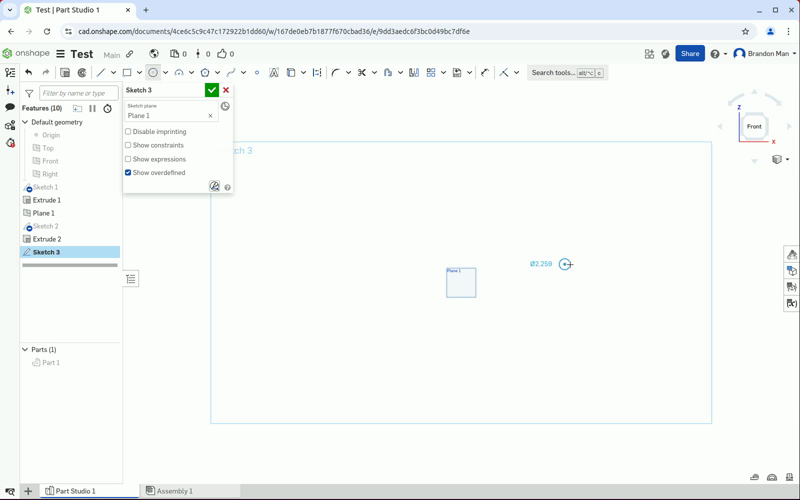
click(570, 264)
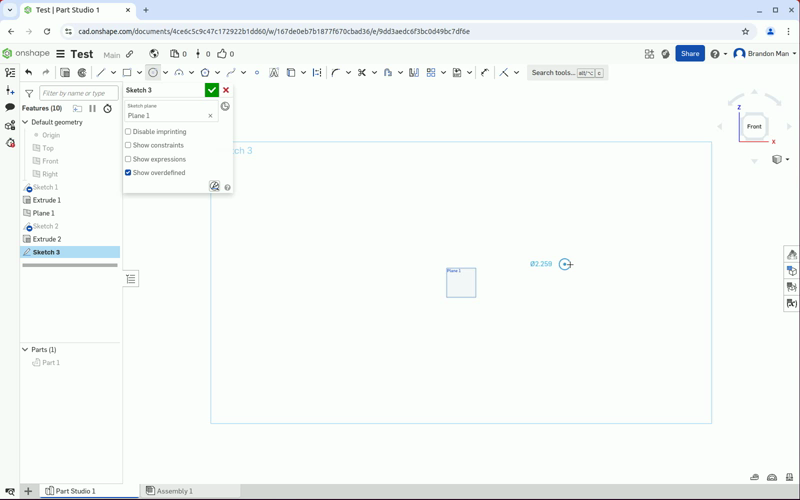
key(esc)
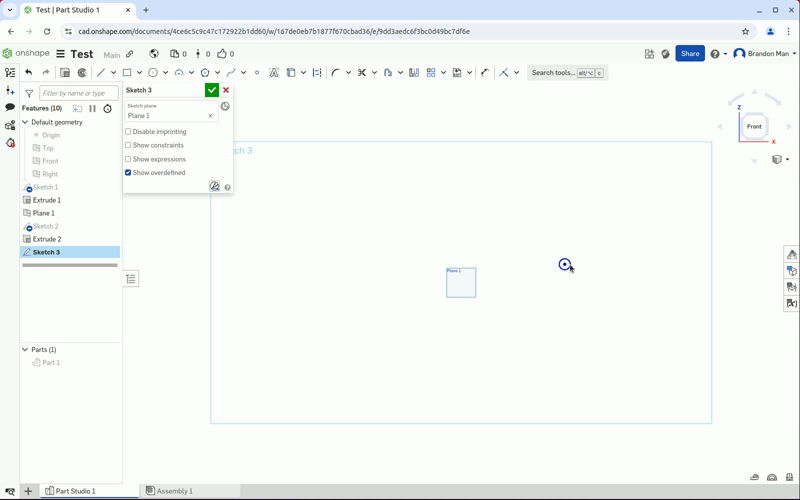
mouse_move(565, 268)
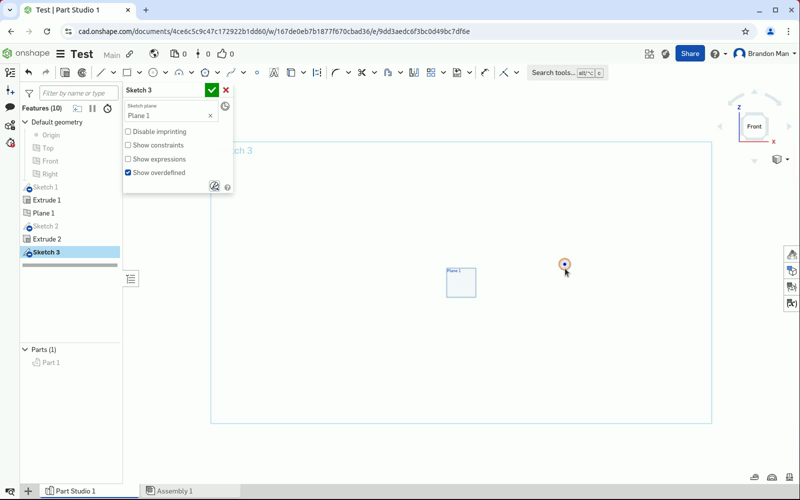
scroll(6)
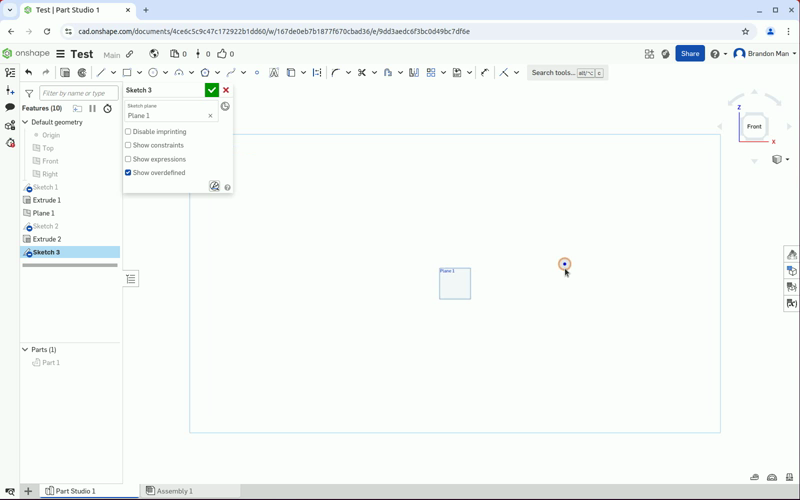
scroll(6)
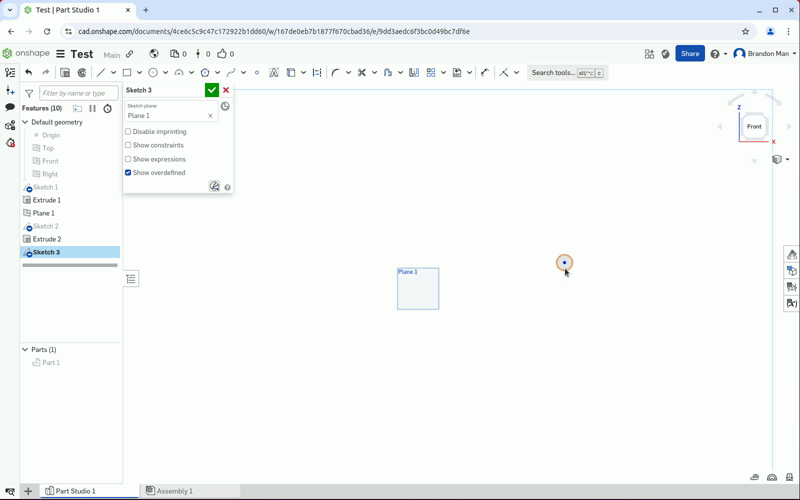
scroll(6)
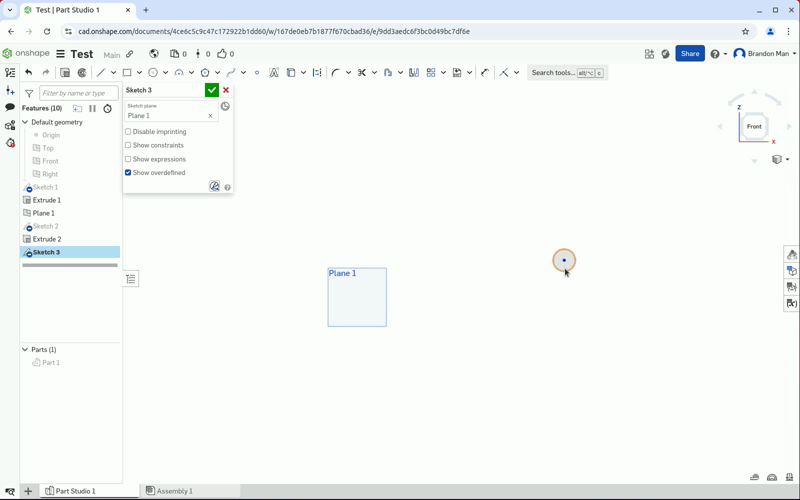
scroll(6)
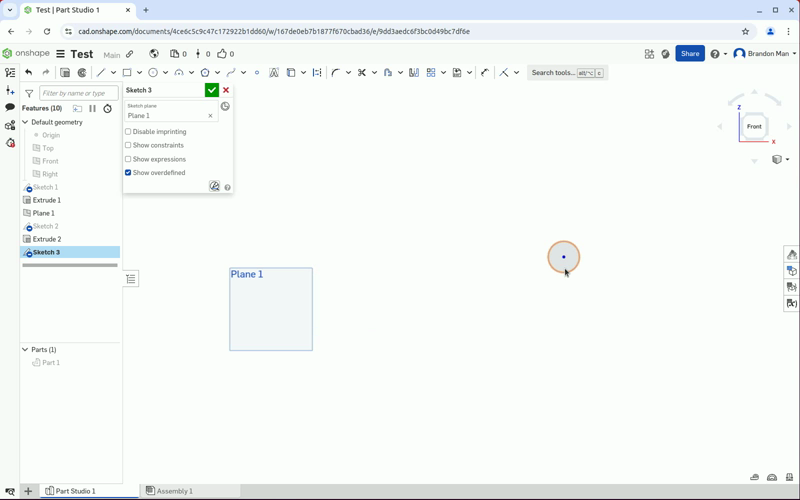
scroll(6)
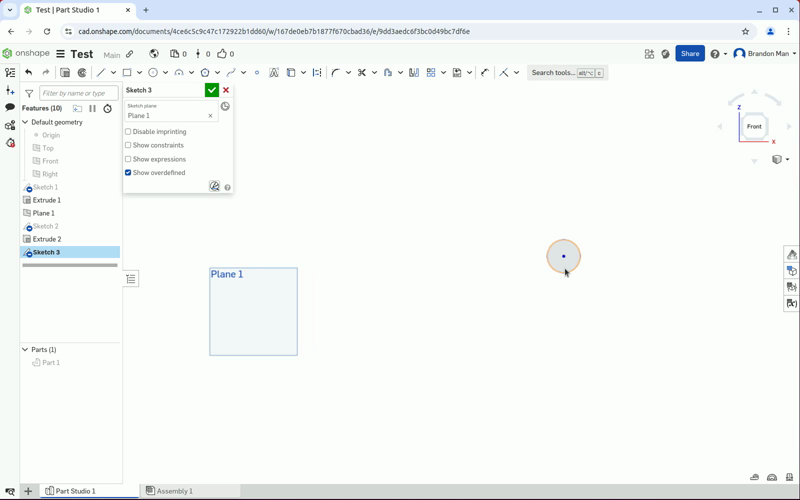
scroll(6)
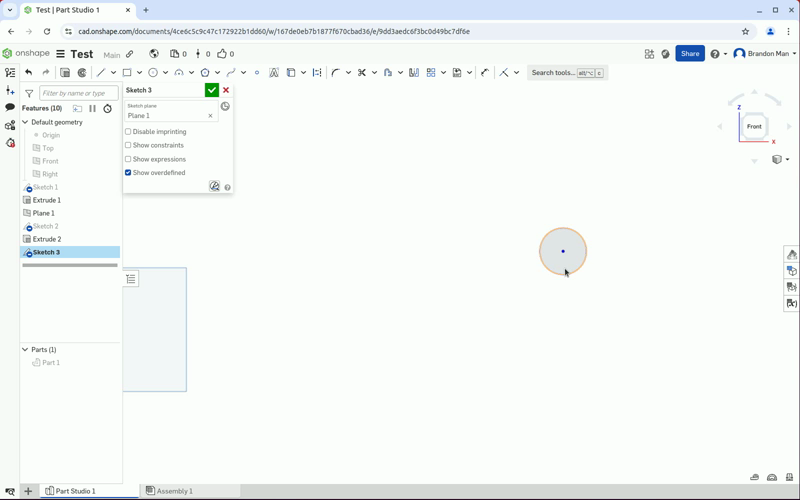
scroll(6)
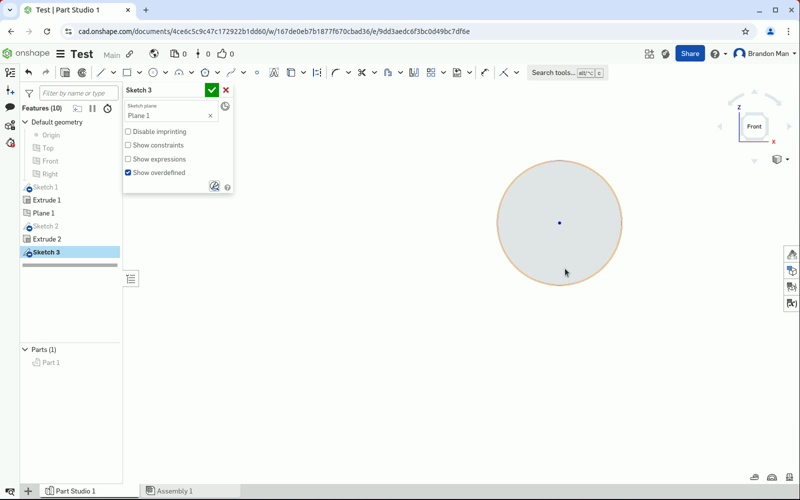
click(565, 268)
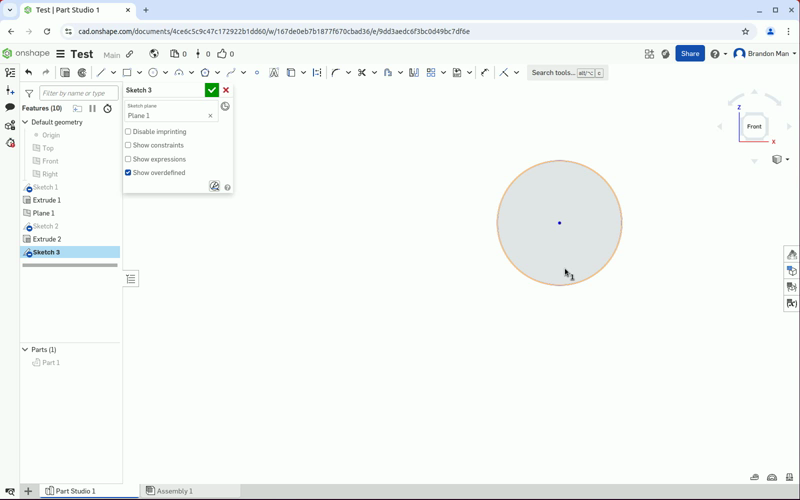
scroll(-6)
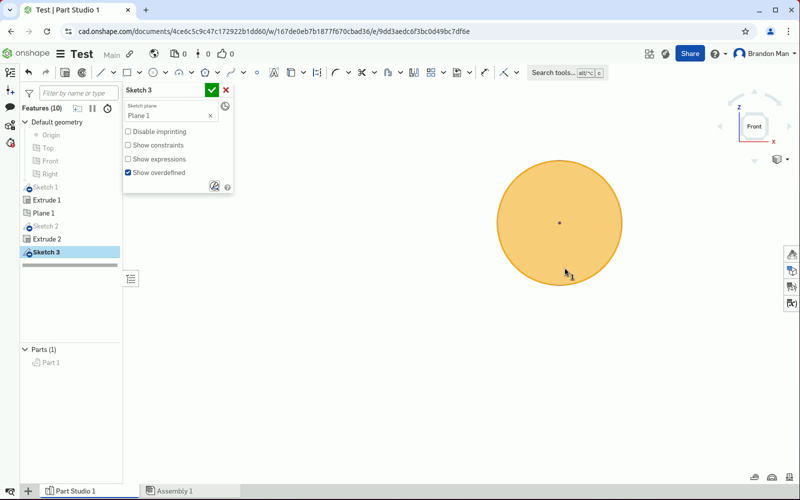
scroll(-6)
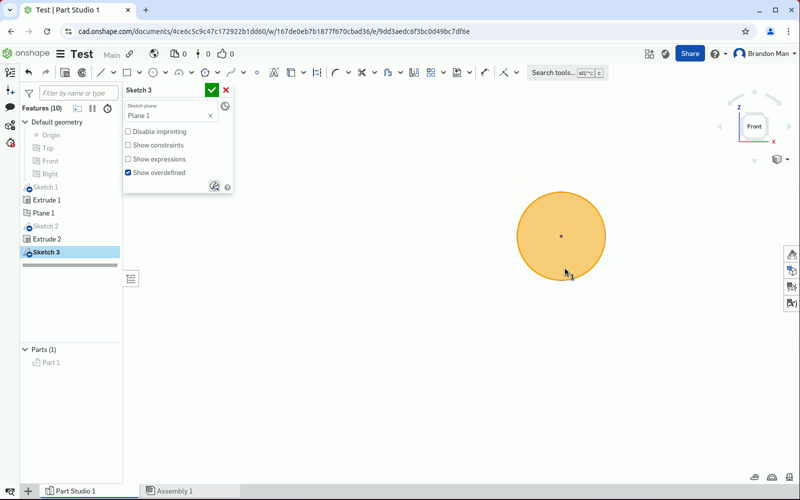
scroll(-6)
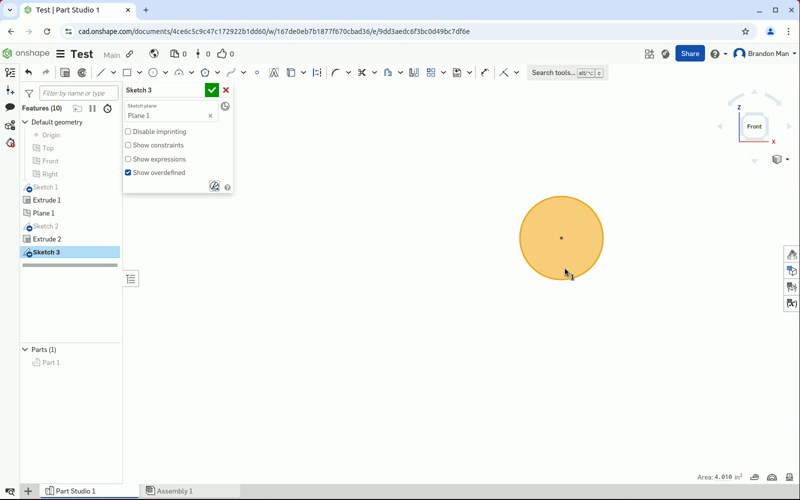
scroll(-6)
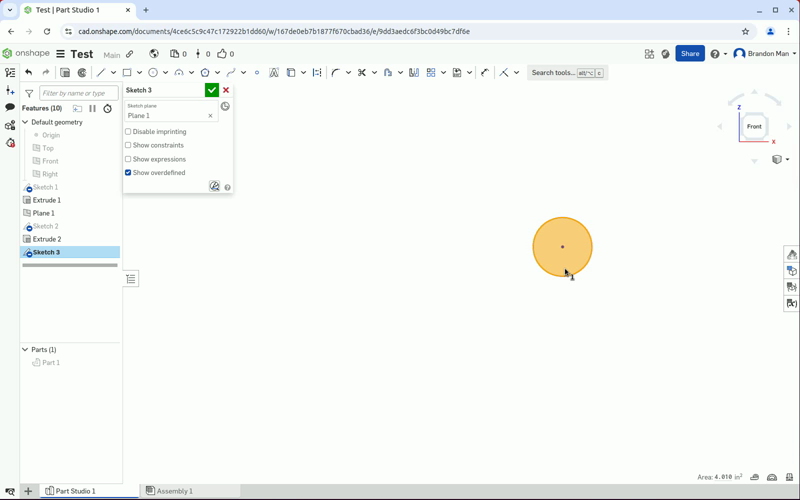
scroll(-6)
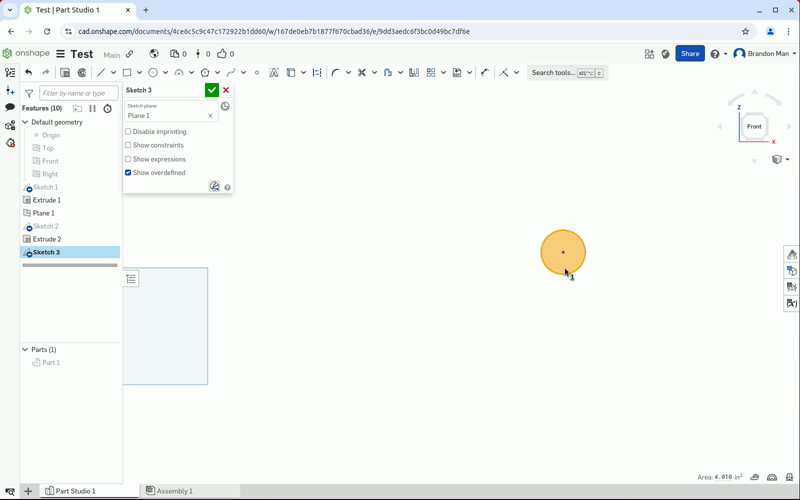
scroll(-6)
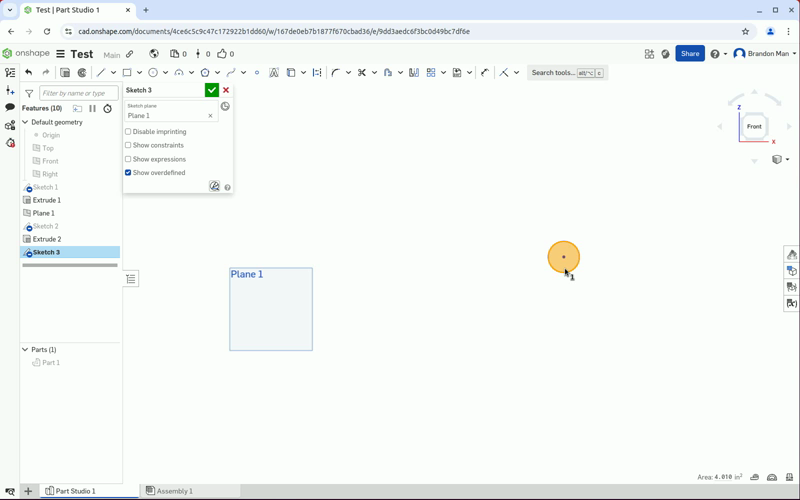
scroll(-6)
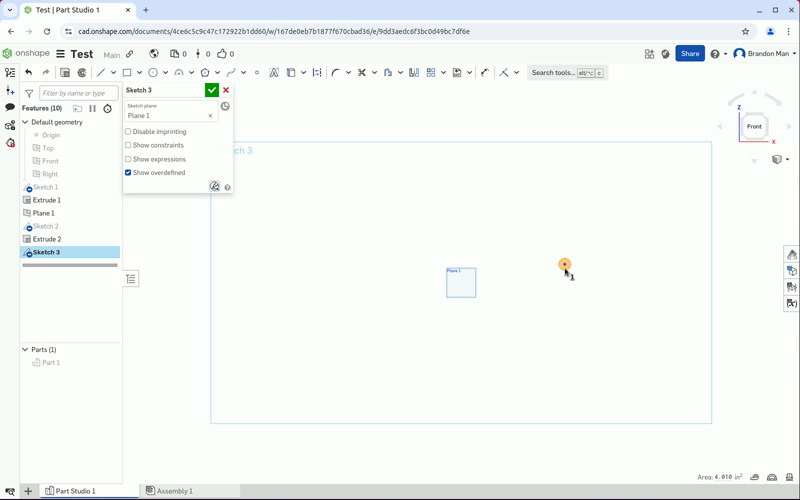
mouse_move(73, 352)
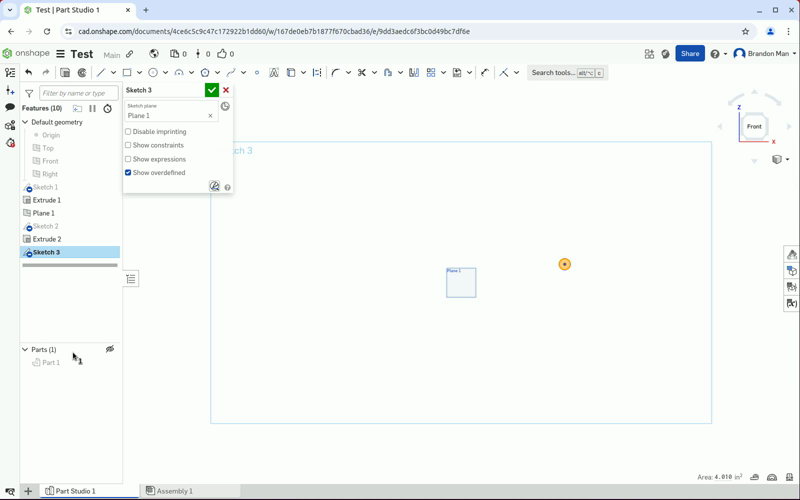
key(shift+y)
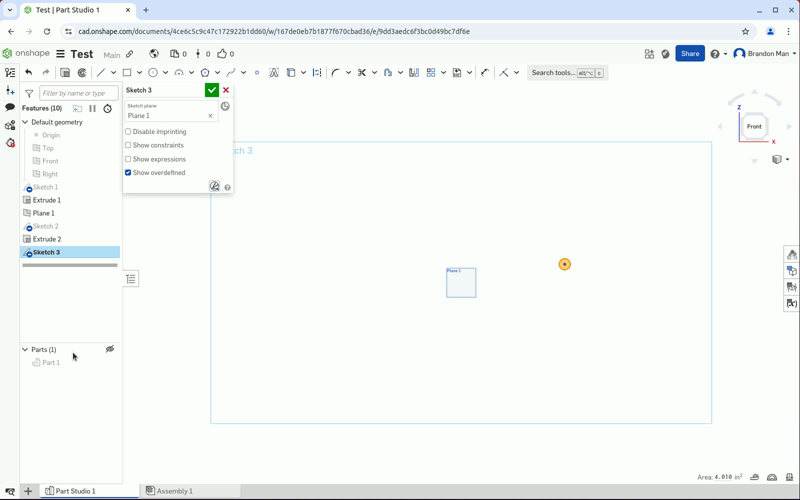
key(shift+e)
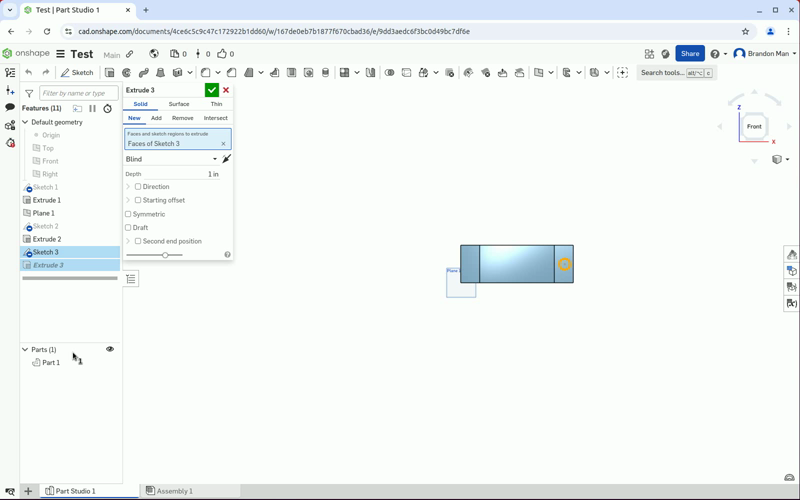
mouse_move(143, 106)
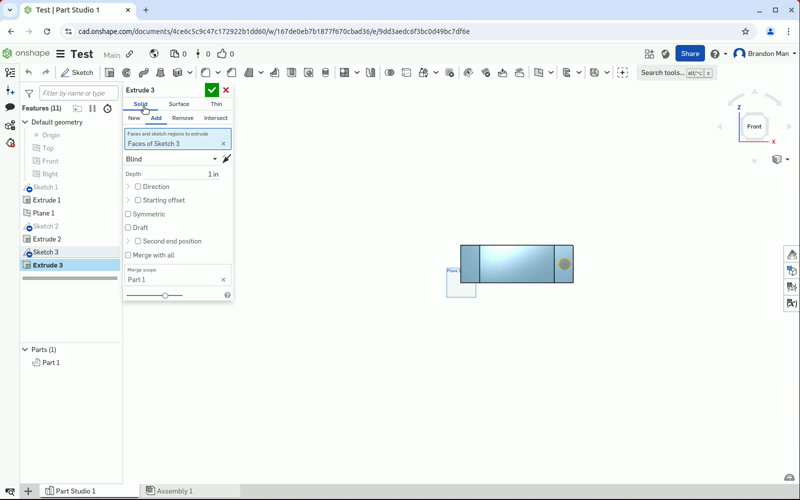
click(143, 106)
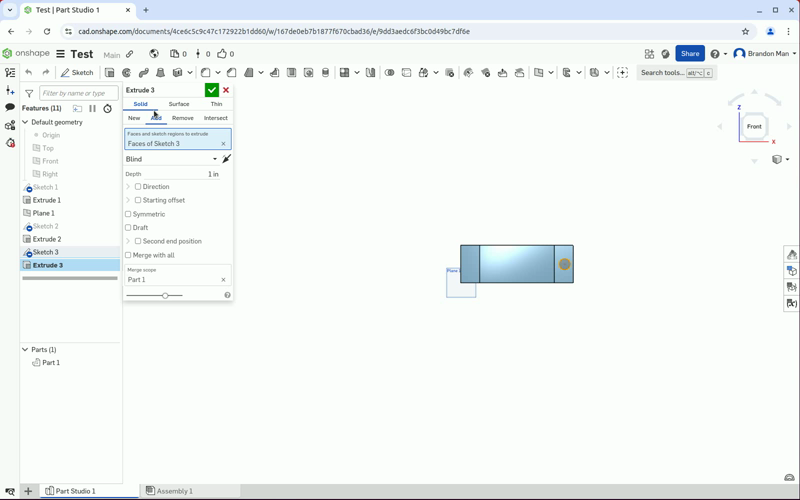
mouse_move(186, 120)
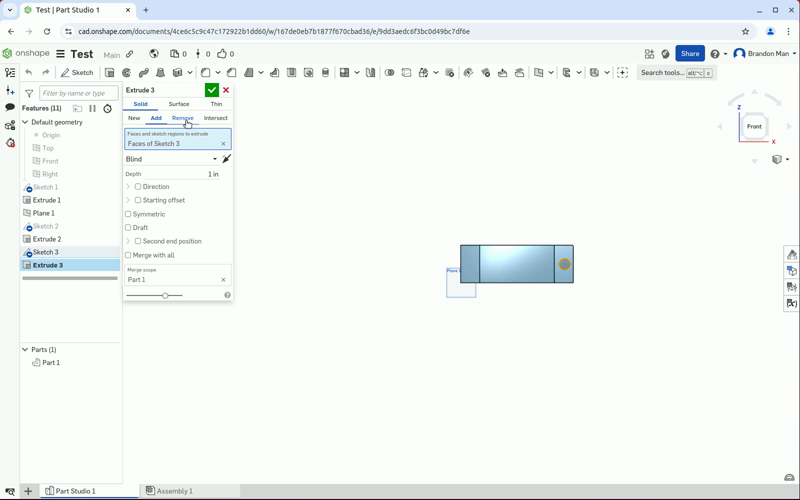
click(186, 120)
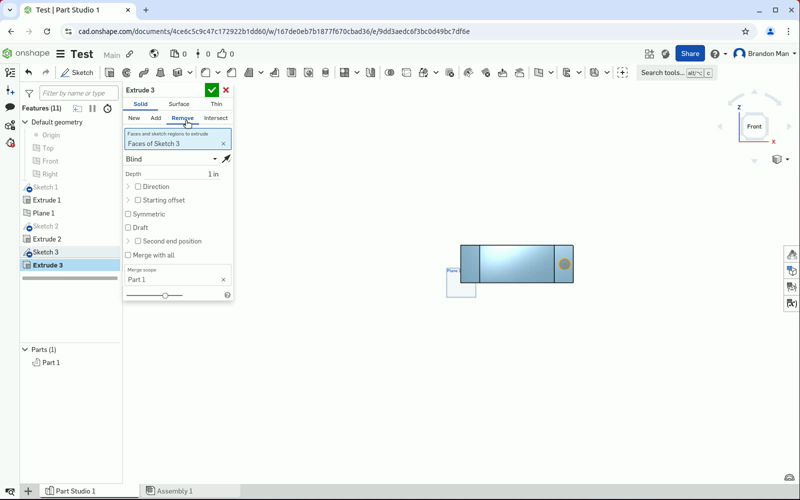
key(tab, 4)
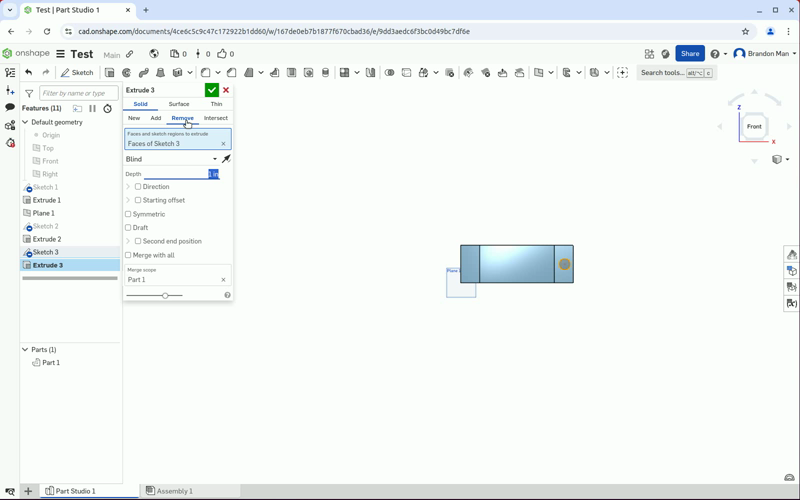
text(7.703)
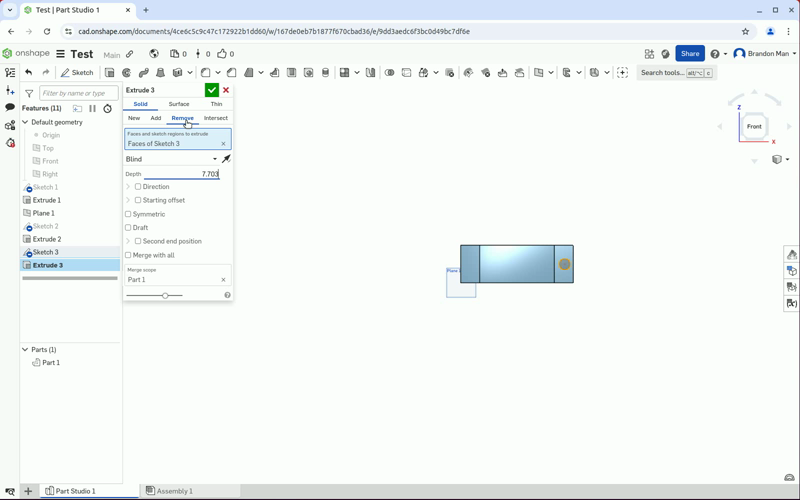
key(tab, 6)
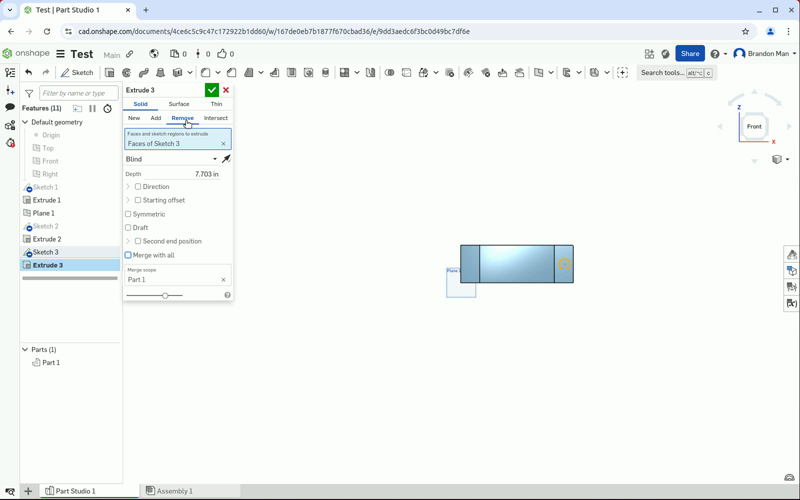
key(space)
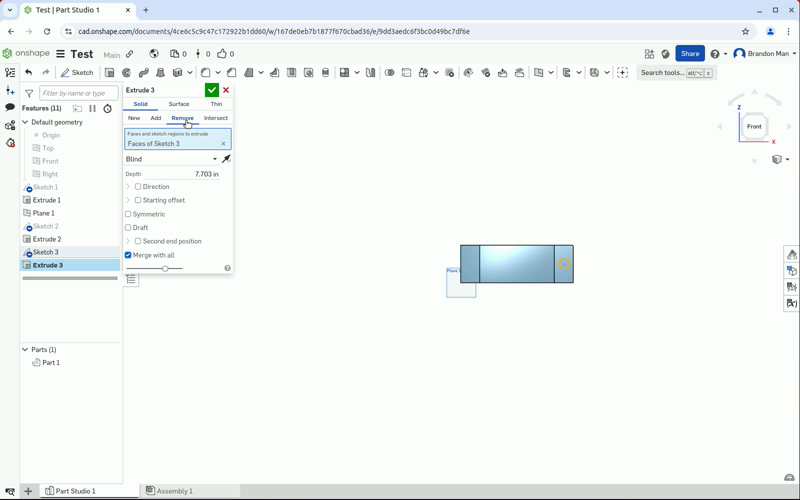
key(enter)
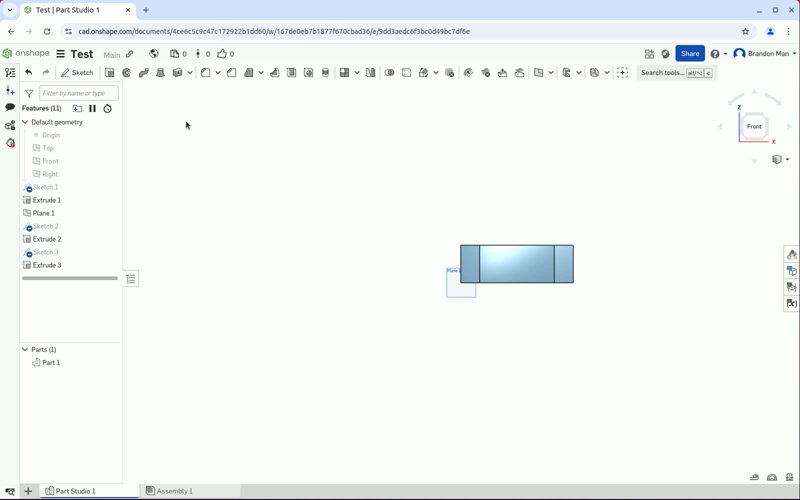
key(shift+h)
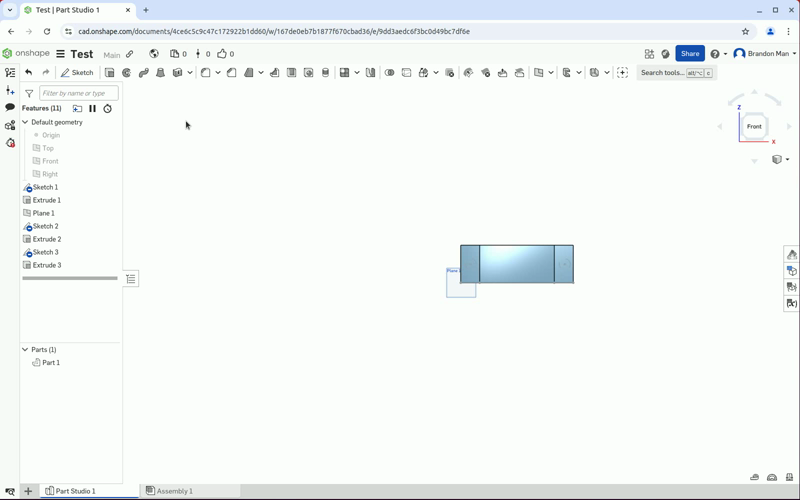
key(shift+h)
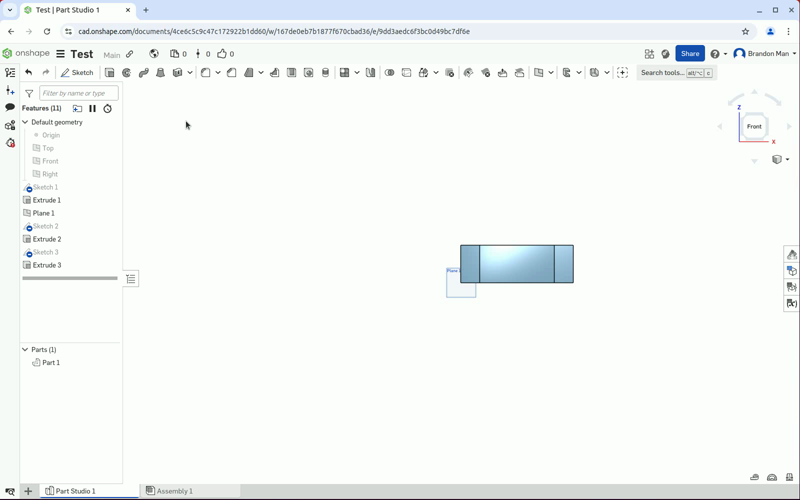
mouse_move(73, 189)
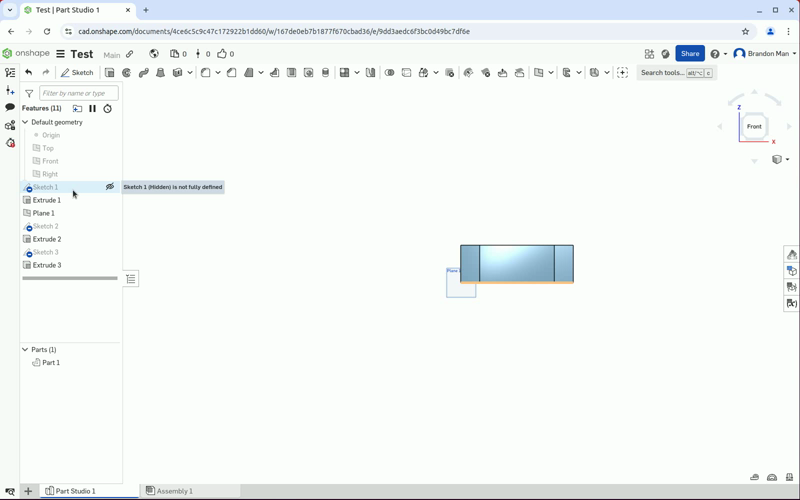
click(73, 189)
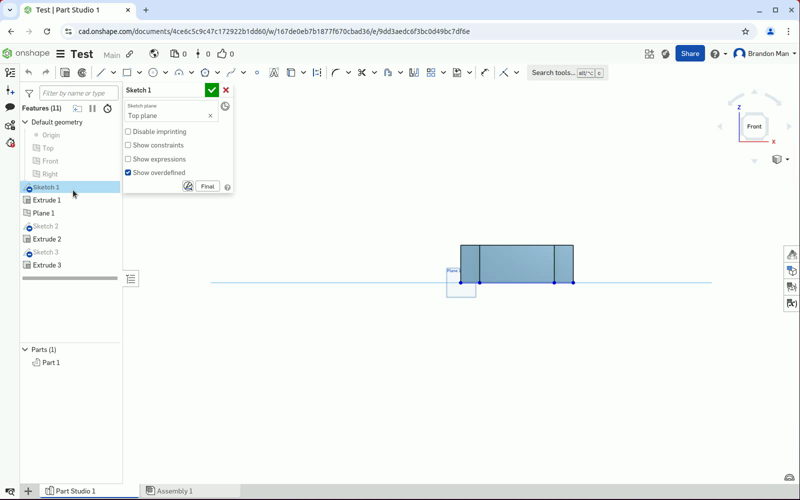
mouse_move(229, 92)
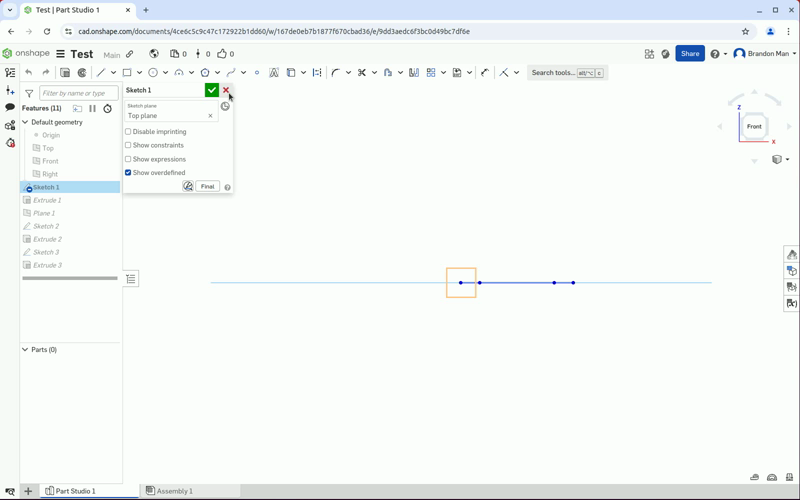
click(229, 92)
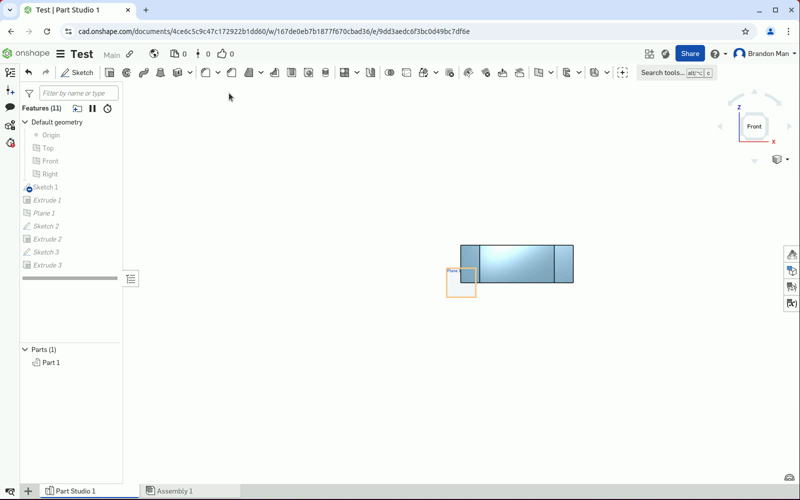
mouse_move(73, 352)
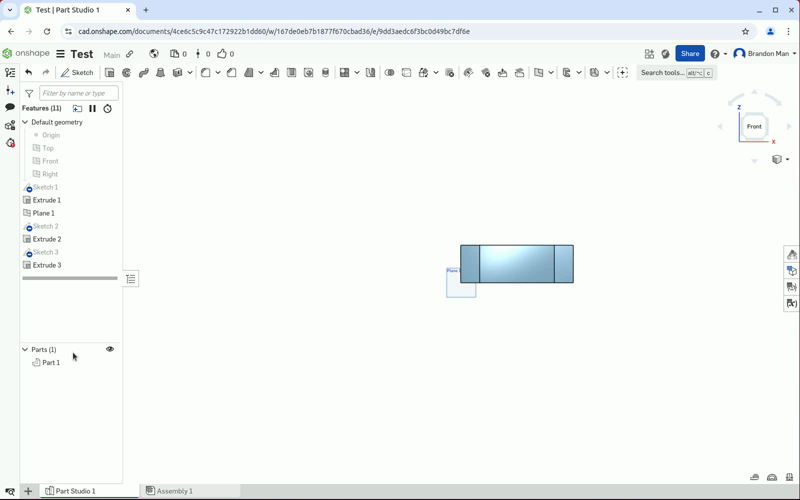
key(y)
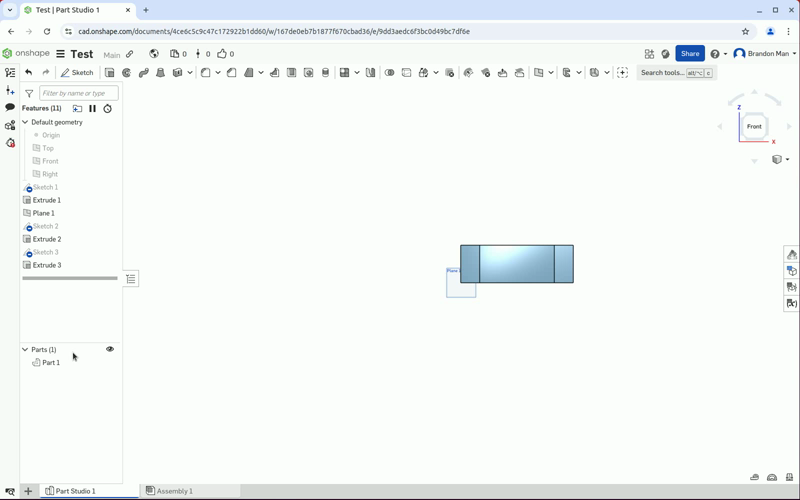
key(shift+p)
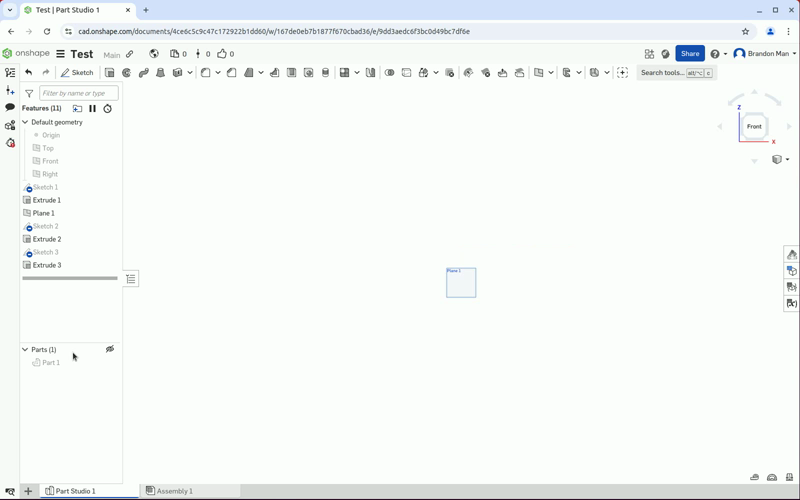
key(space)
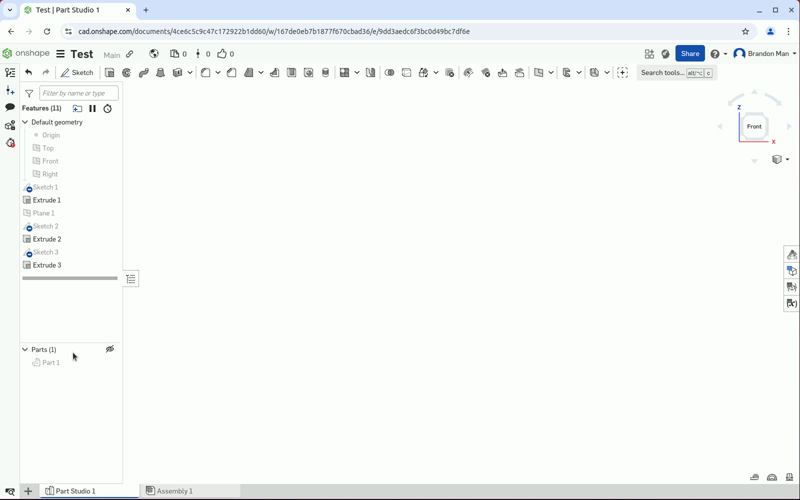
key_down(shift)
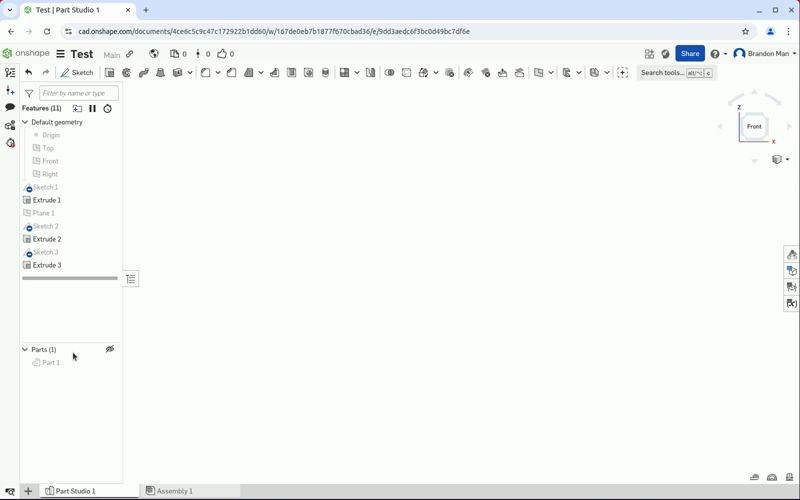
key(down)
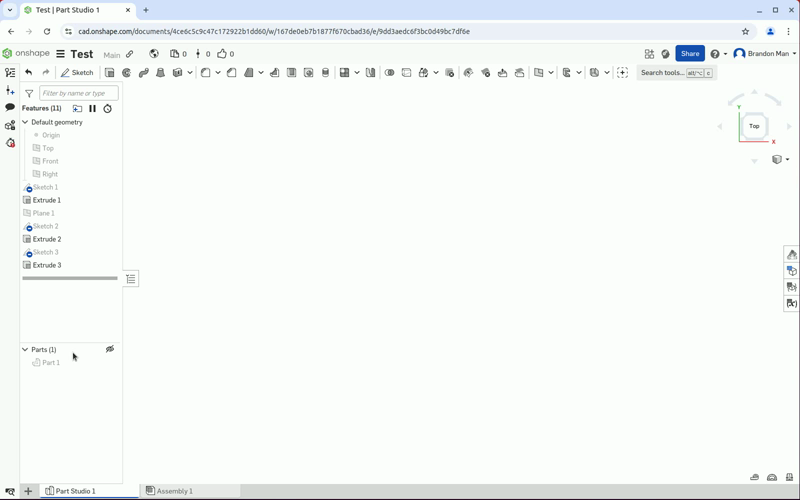
key_up(shift)
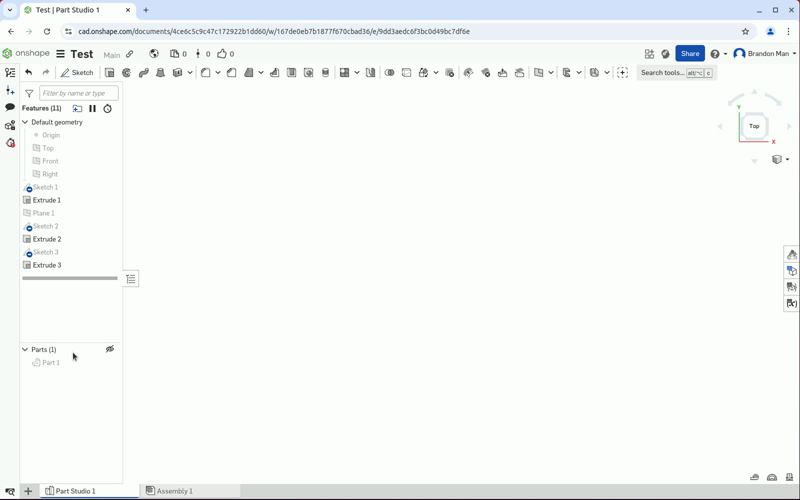
mouse_move(73, 352)
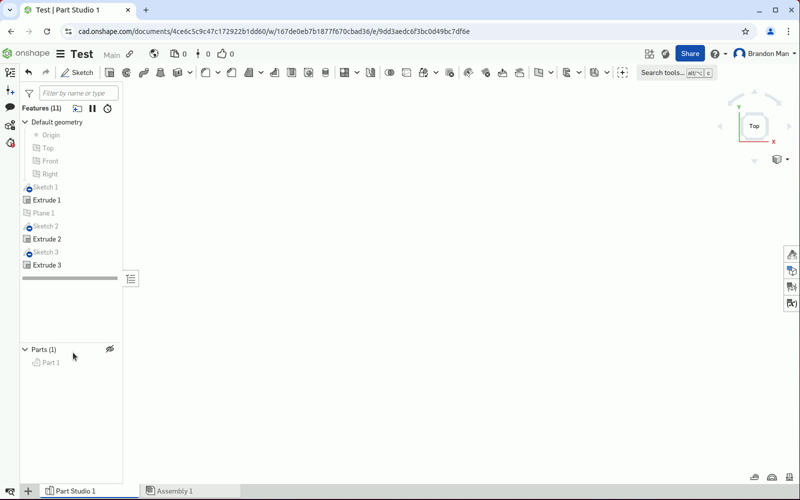
key(shift+y)
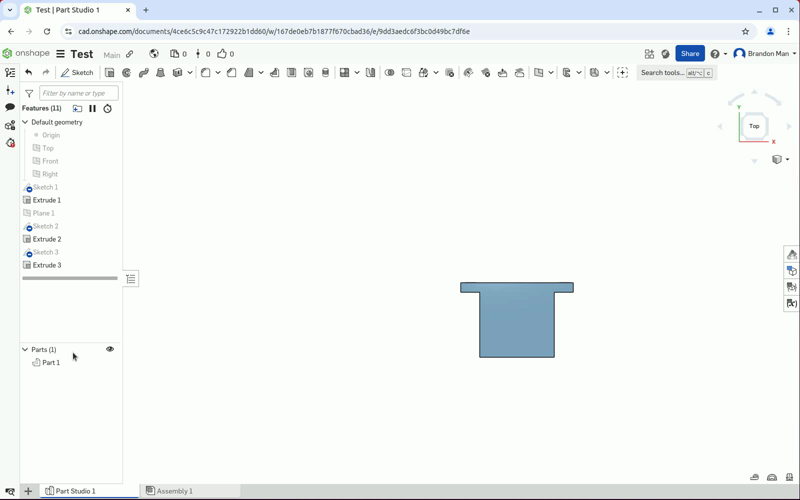
mouse_move(541, 75)
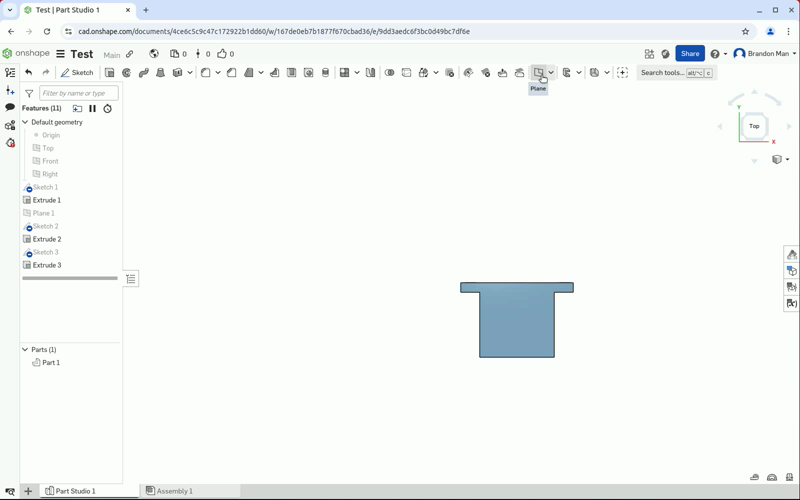
click(541, 75)
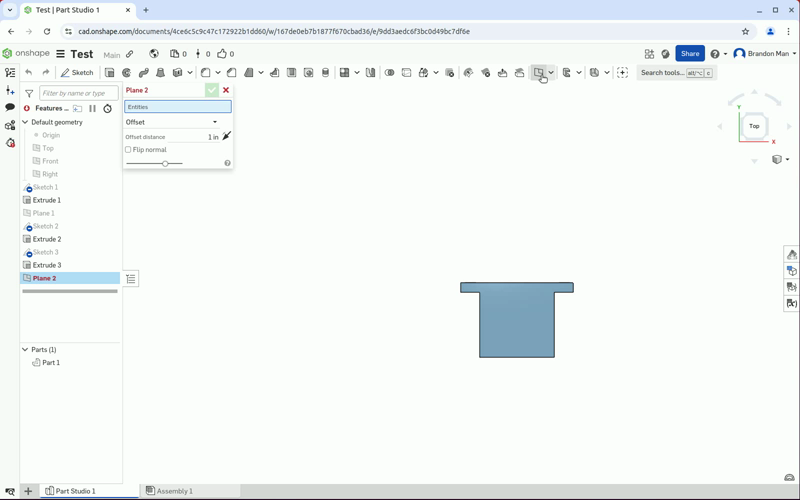
mouse_move(73, 150)
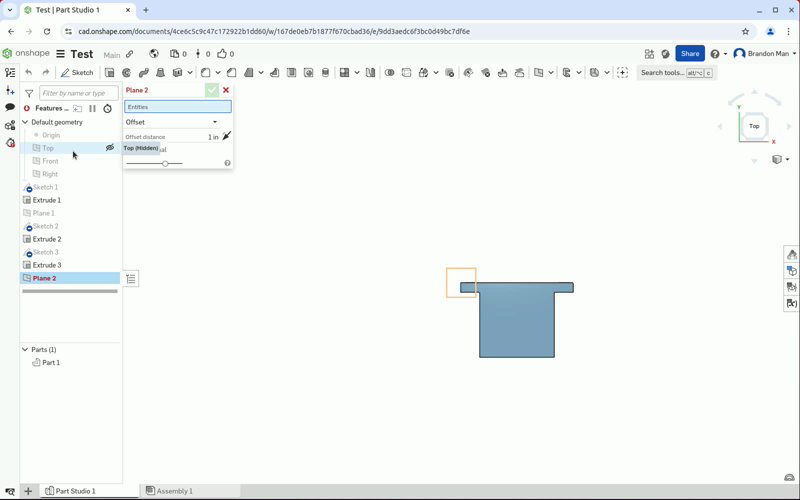
click(73, 150)
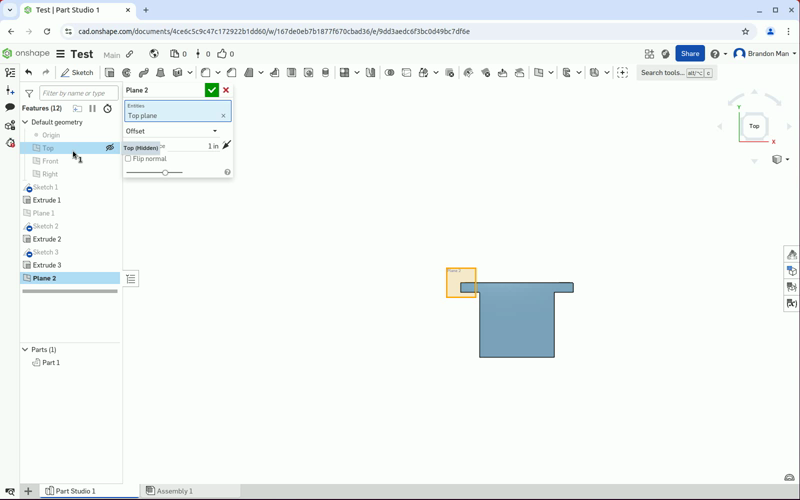
key(tab, 2)
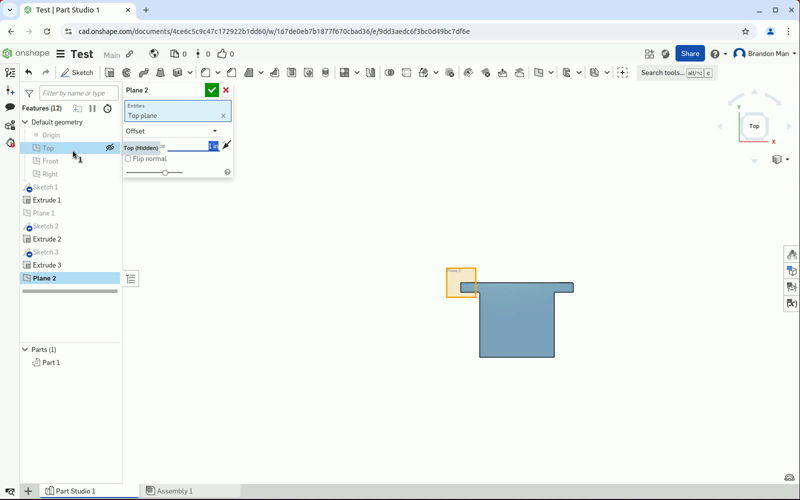
text(7.703)
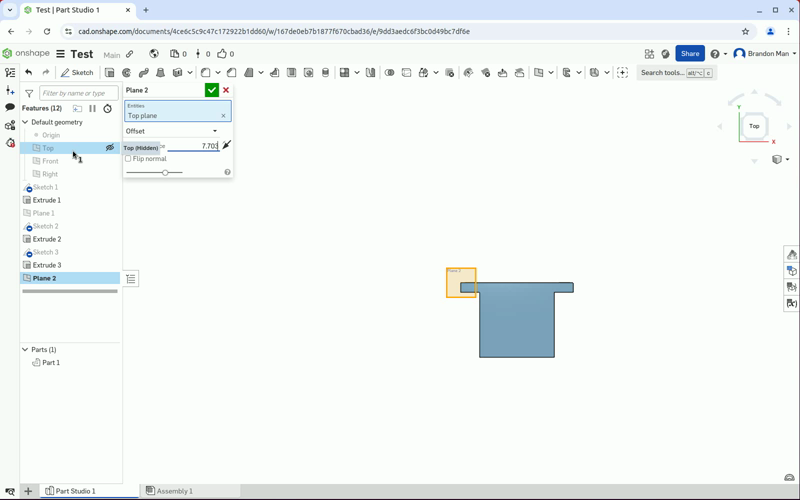
key(enter, 2)
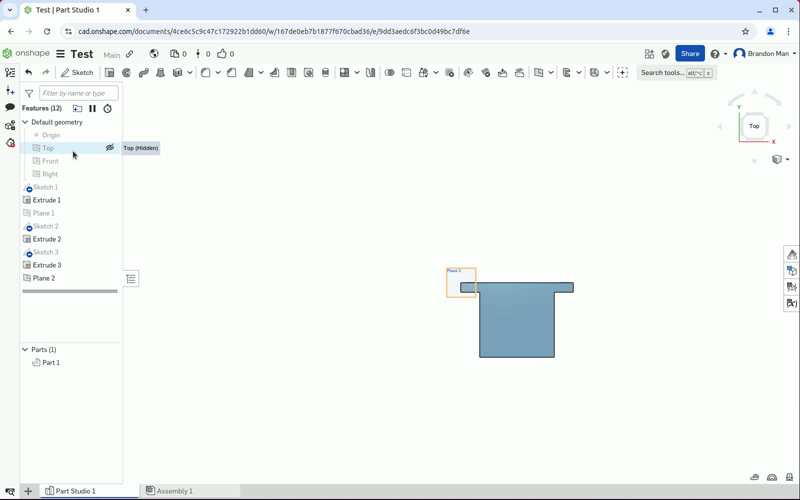
key(shift+s)
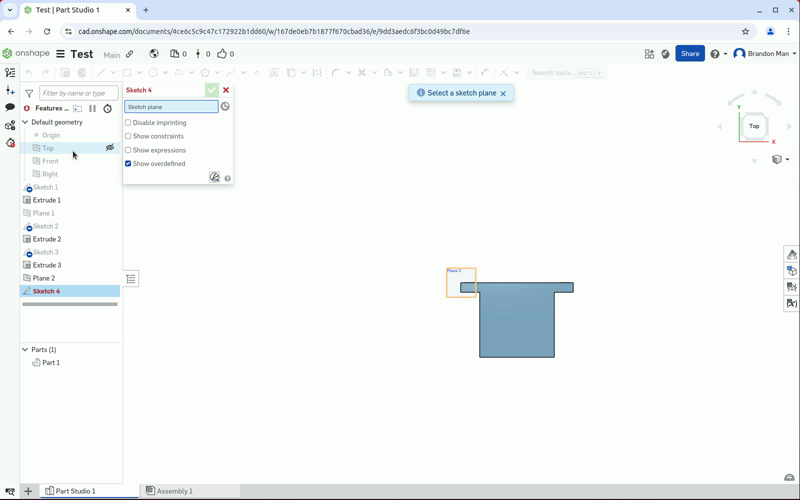
mouse_move(73, 280)
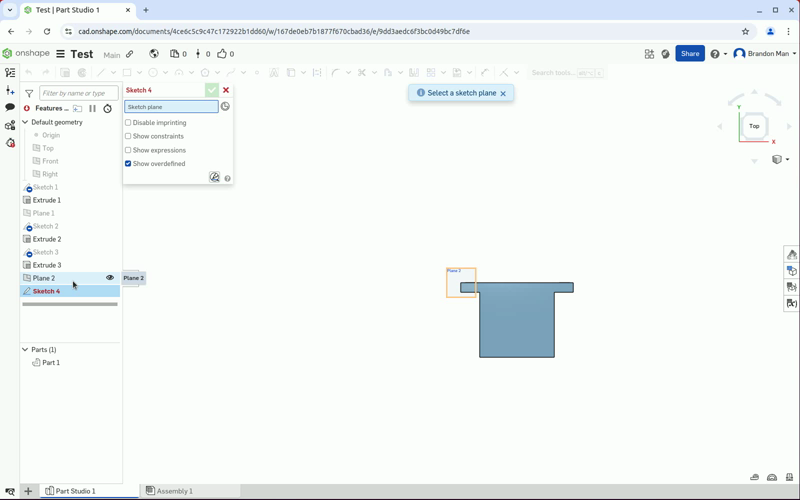
click(73, 280)
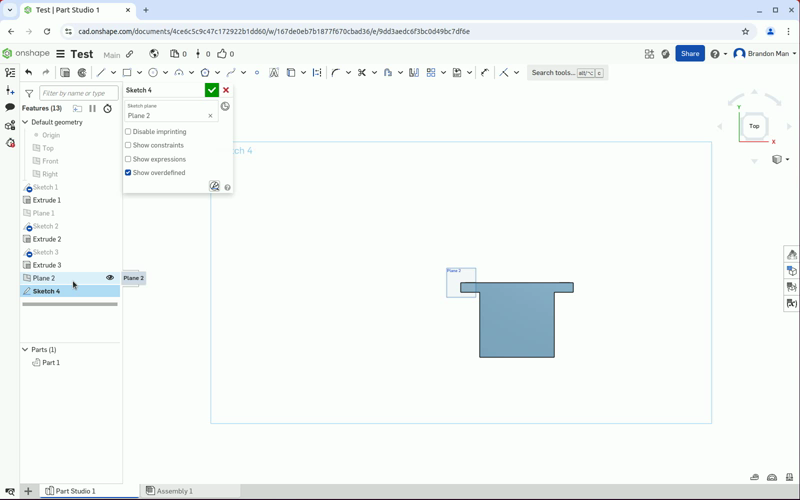
mouse_move(73, 352)
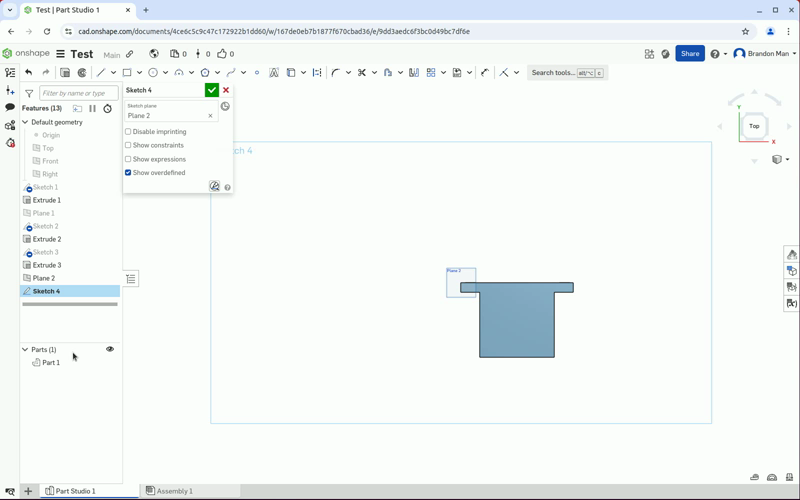
key(y)
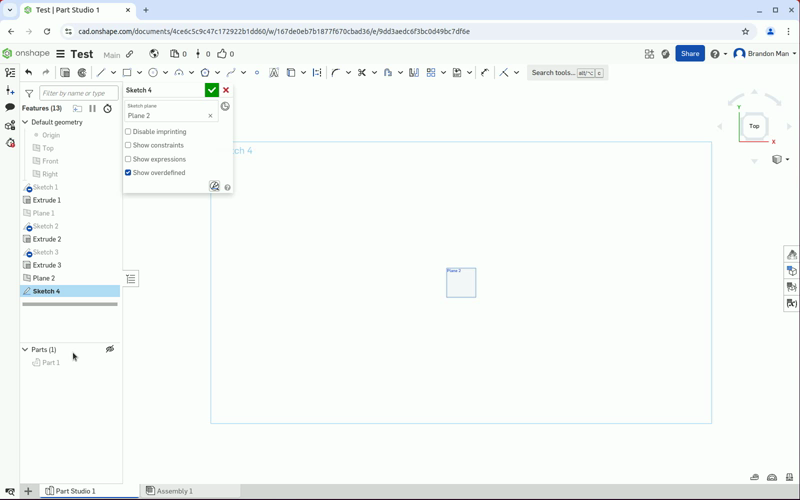
key(c)
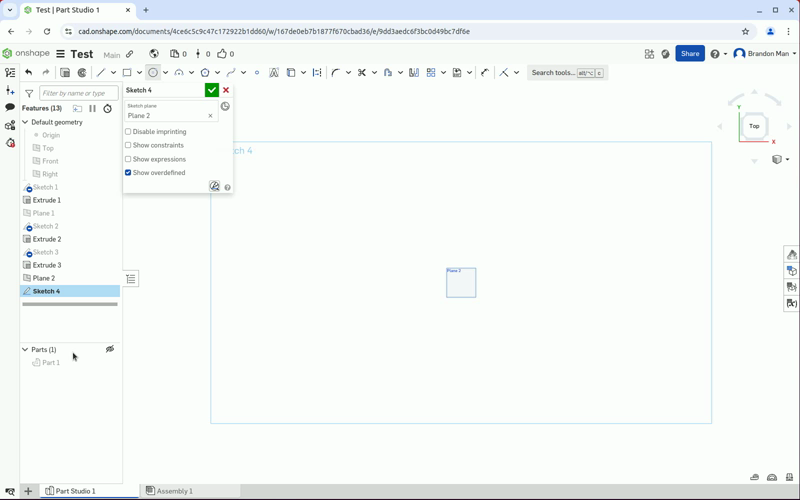
key_down(shift)
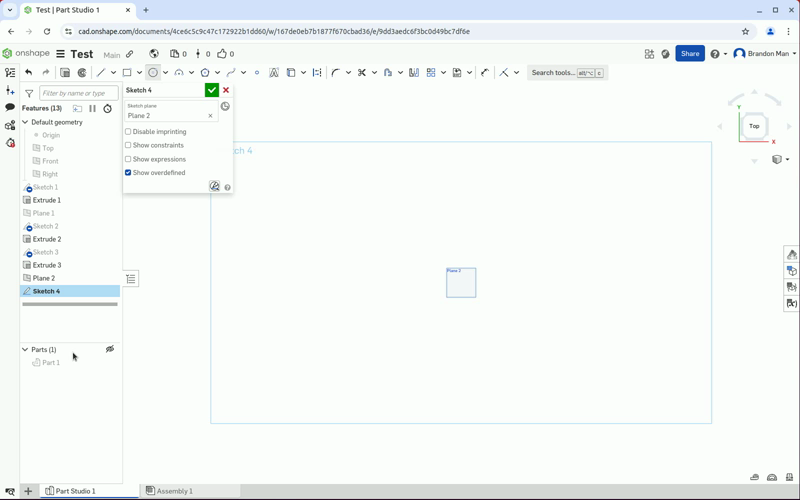
mouse_move(517, 332)
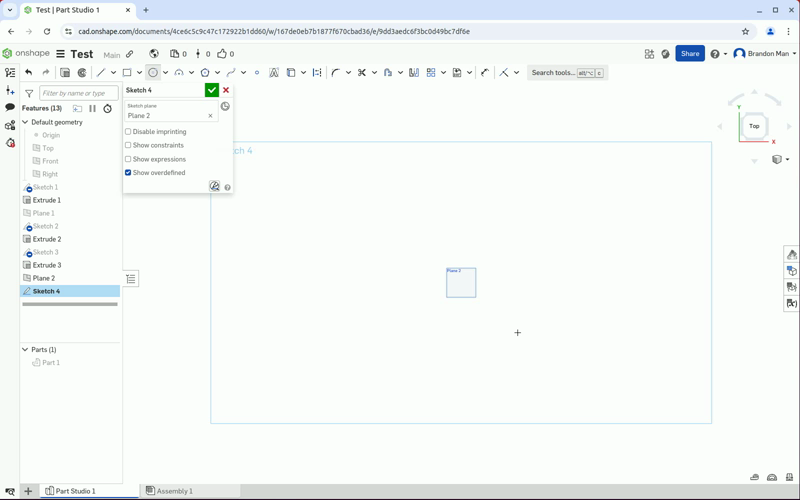
click(517, 332)
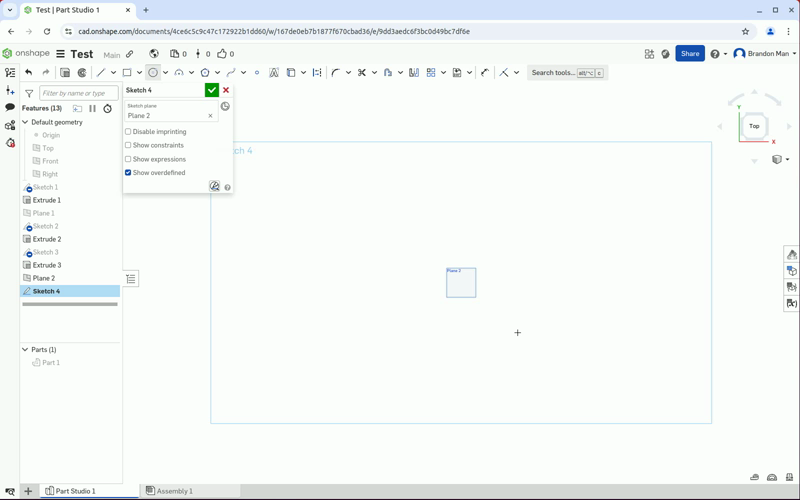
key_up(shift)
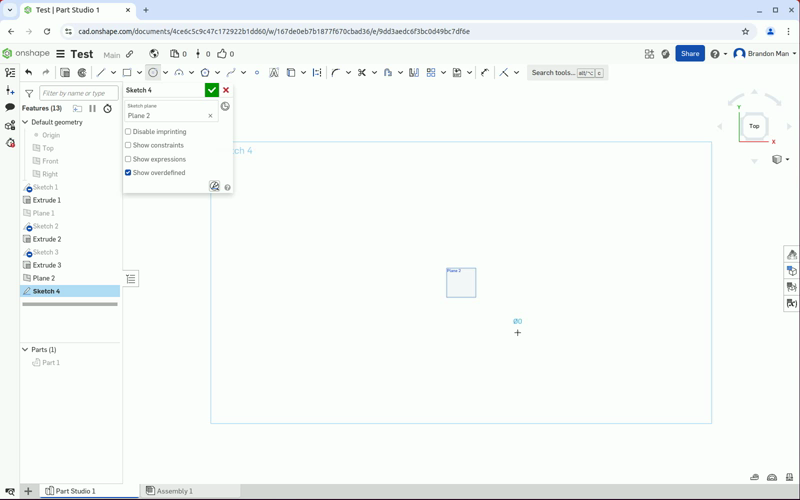
mouse_move(525, 332)
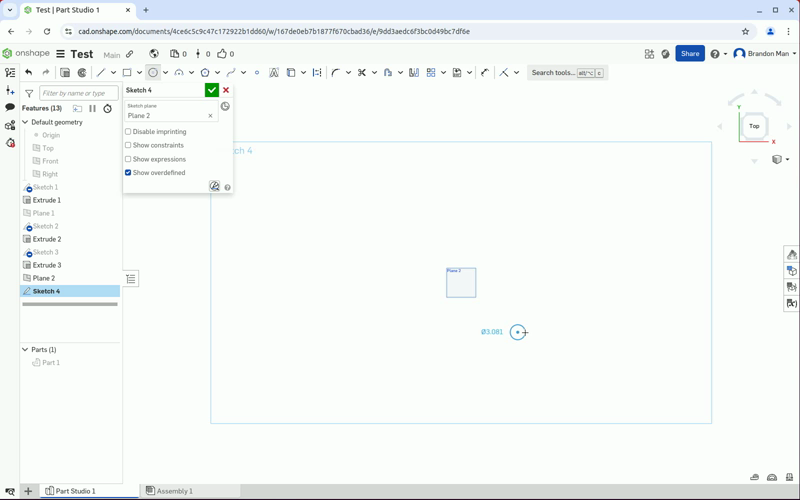
click(525, 332)
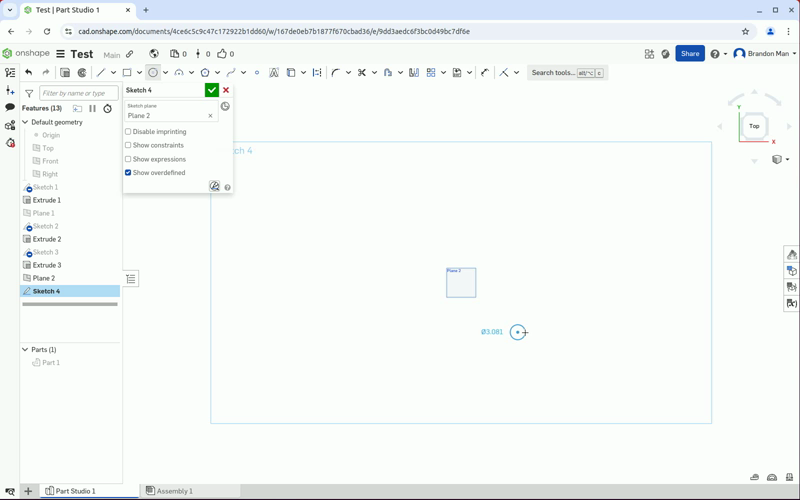
key(esc)
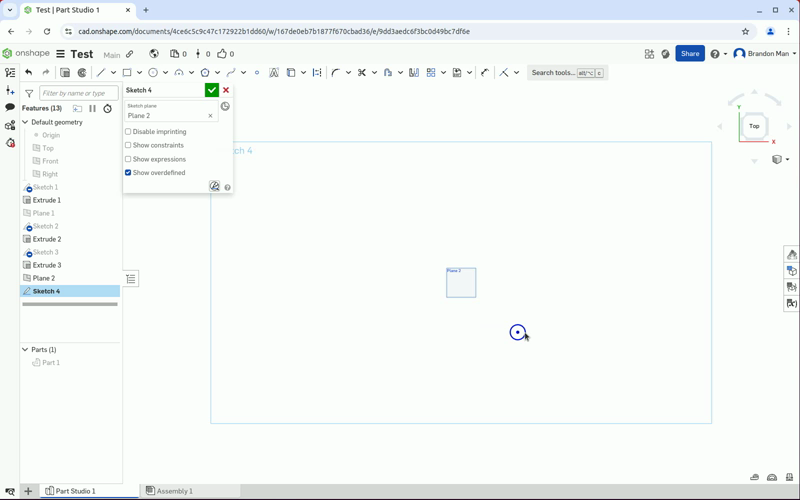
mouse_move(516, 335)
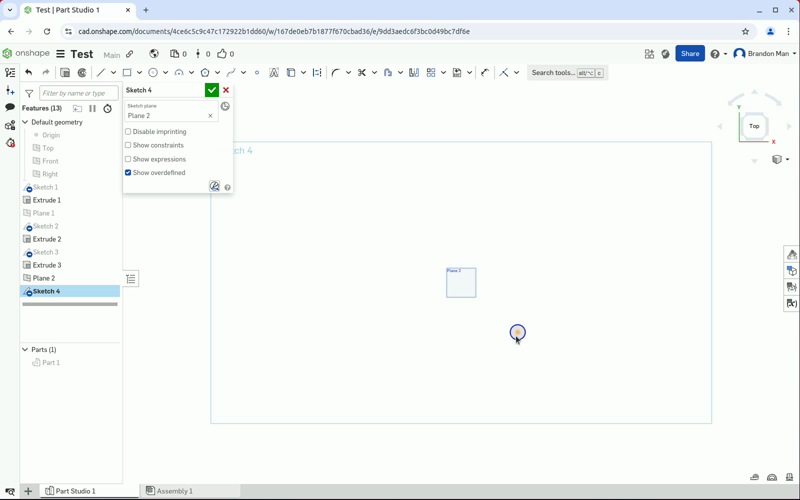
scroll(6)
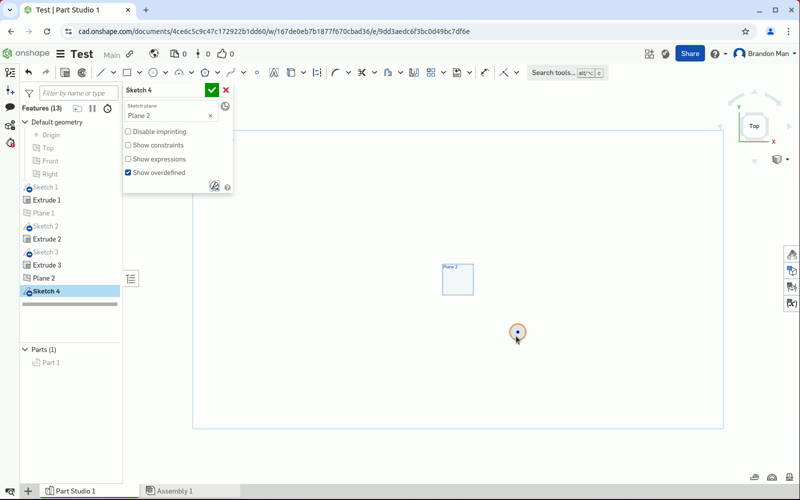
scroll(6)
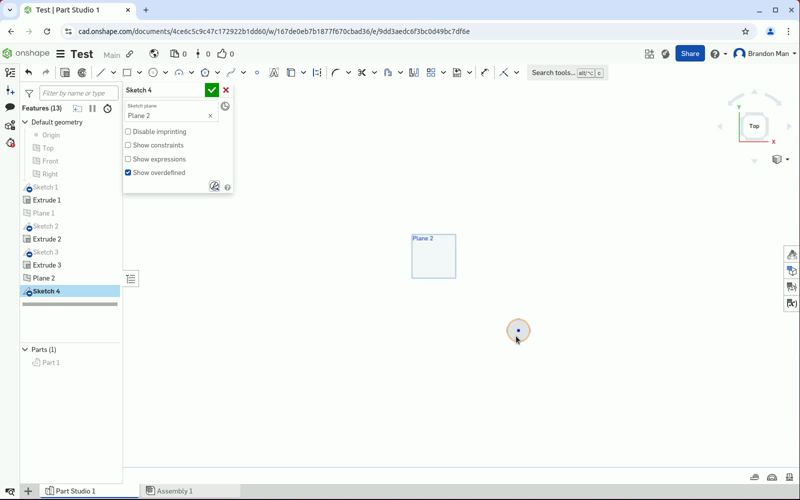
scroll(6)
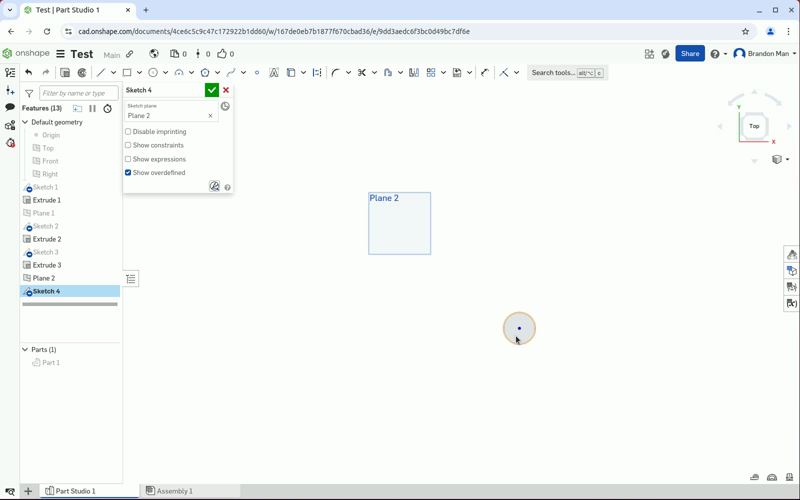
scroll(6)
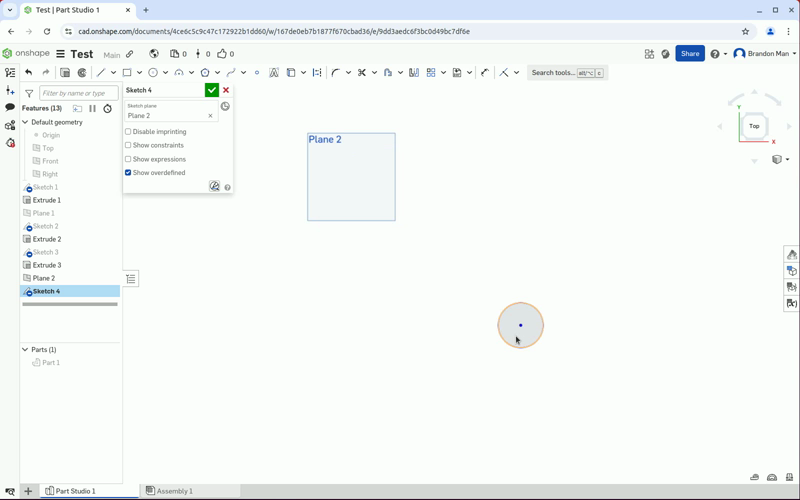
scroll(6)
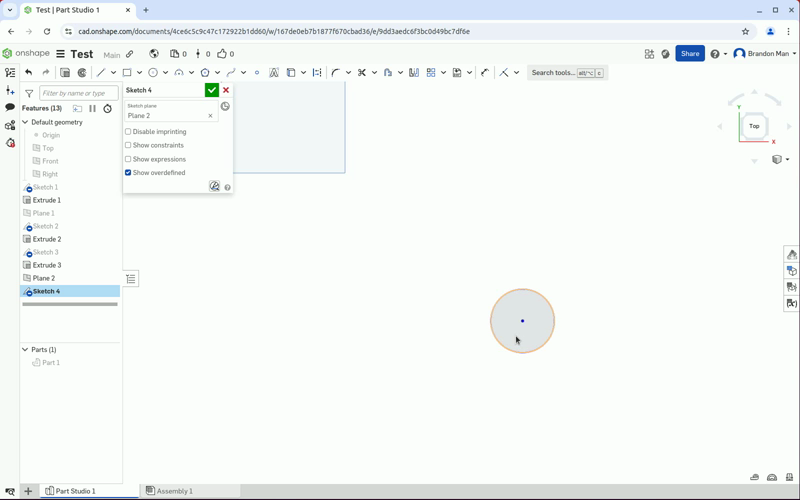
scroll(6)
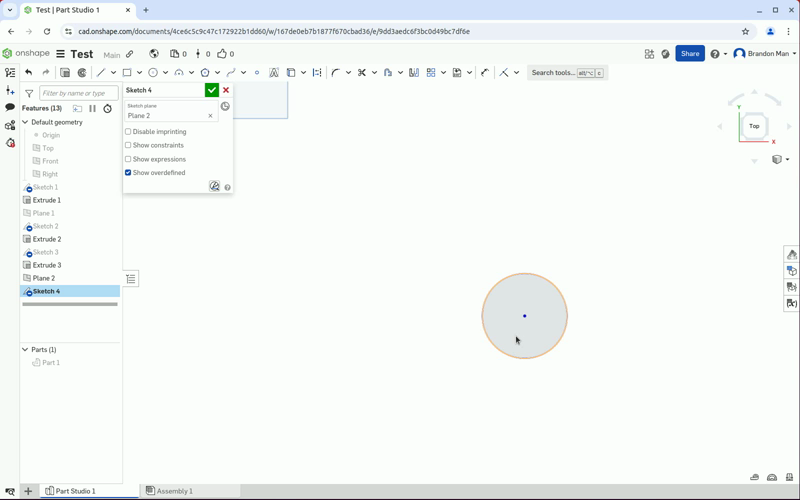
scroll(6)
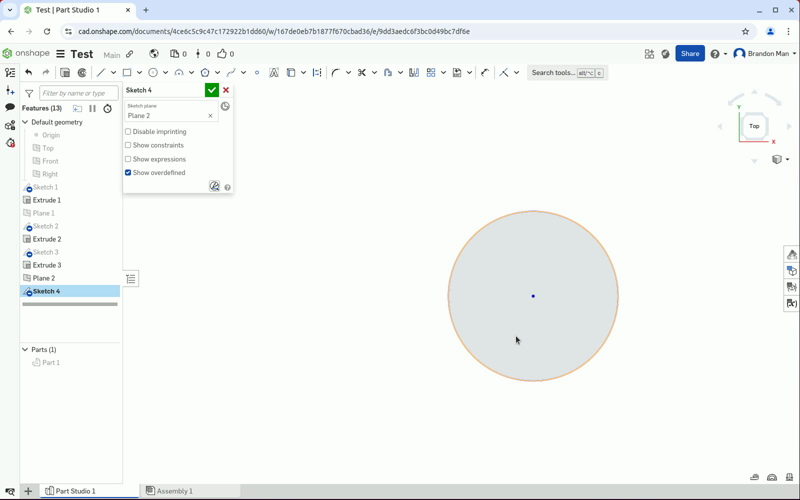
click(516, 335)
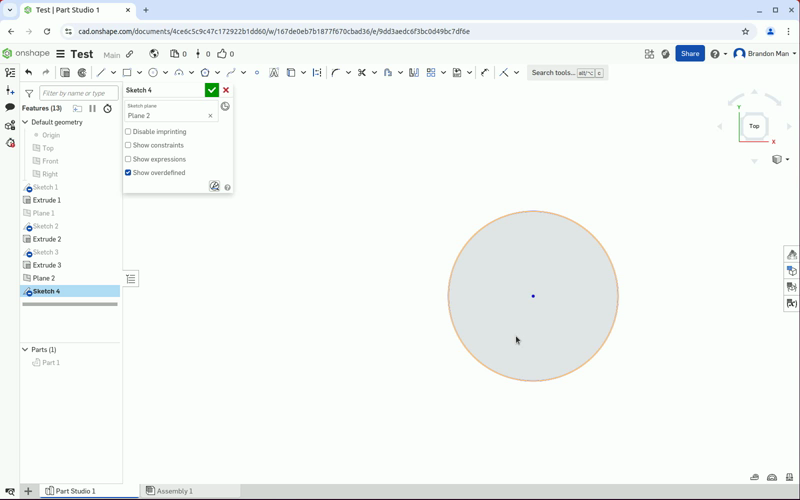
scroll(-6)
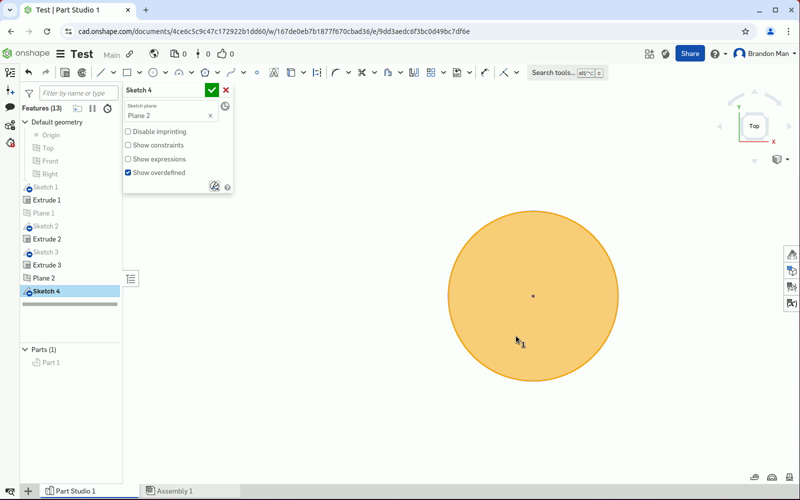
scroll(-6)
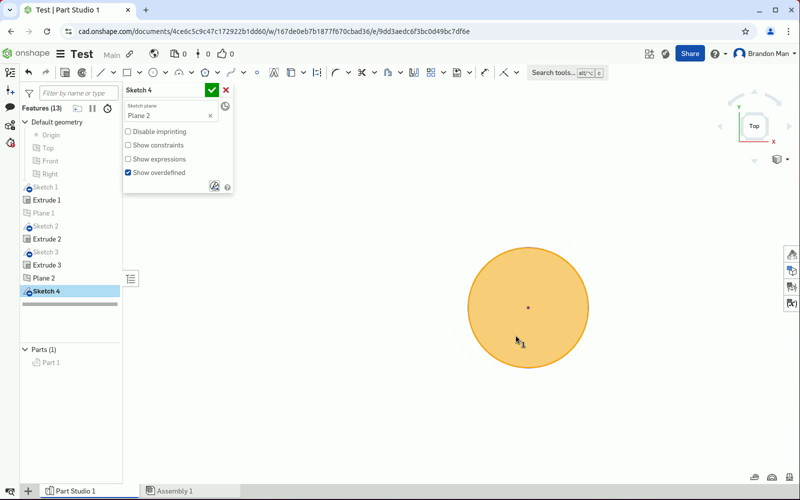
scroll(-6)
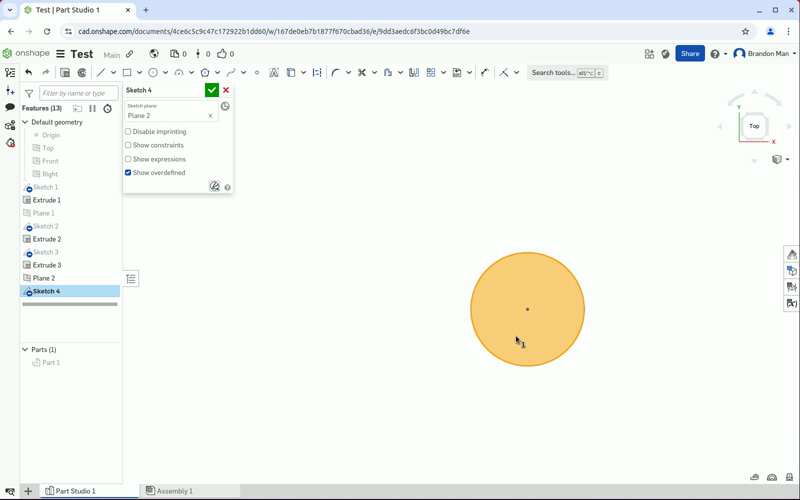
scroll(-6)
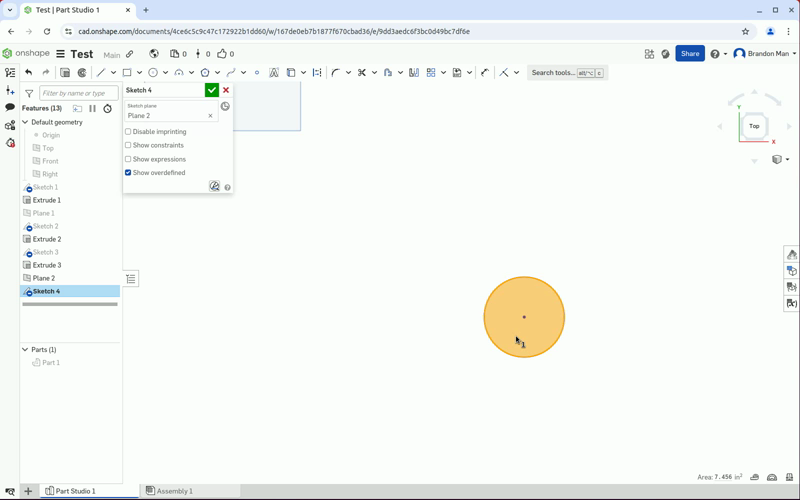
scroll(-6)
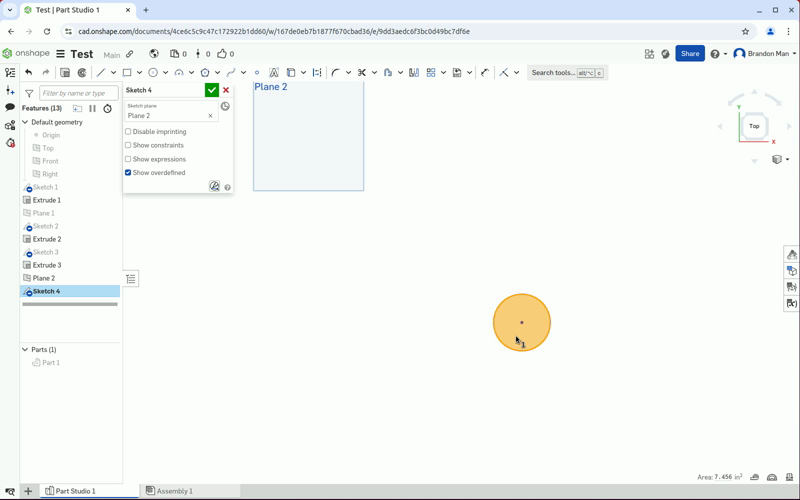
scroll(-6)
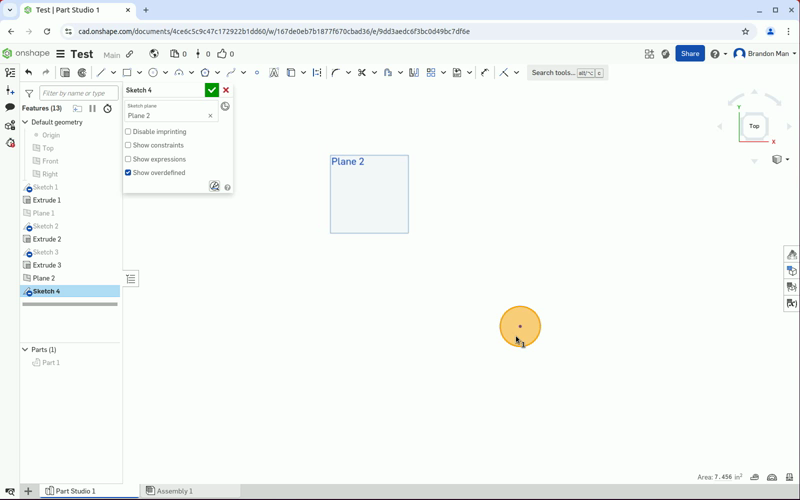
scroll(-6)
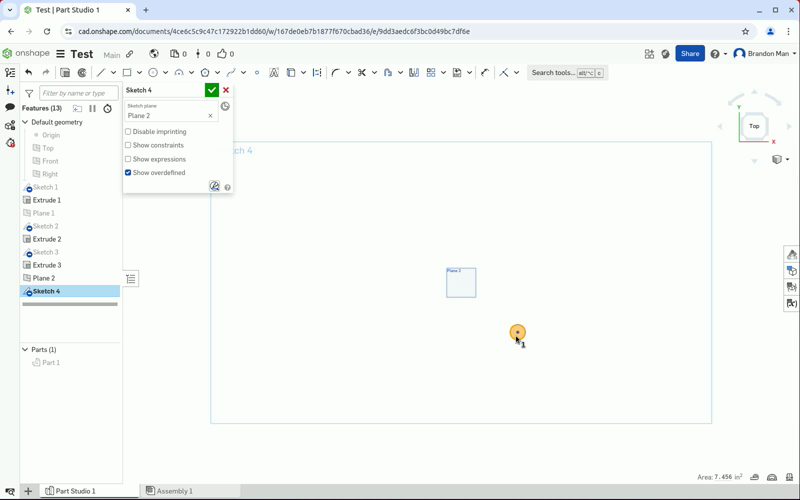
mouse_move(73, 352)
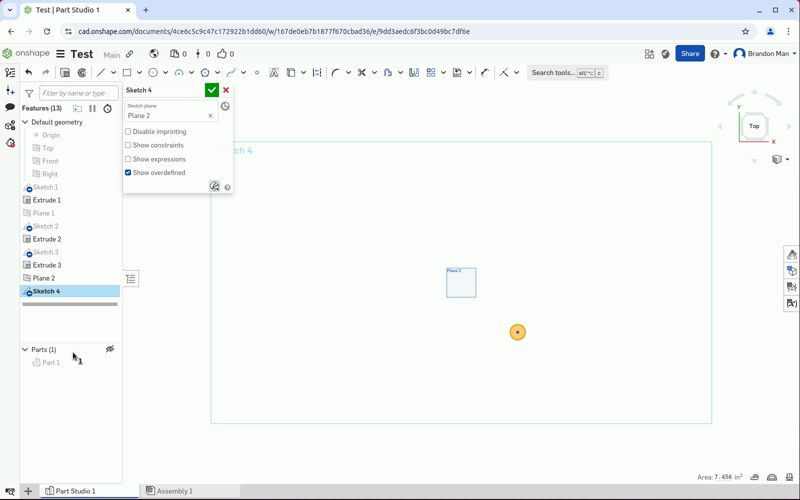
key(shift+y)
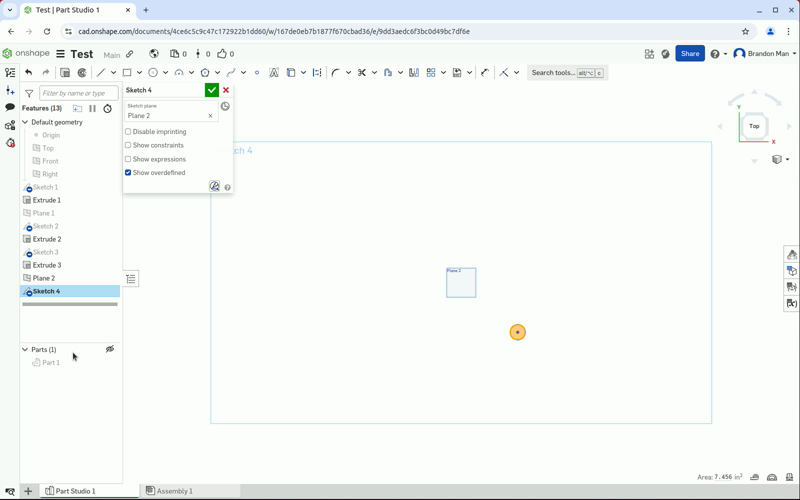
key(shift+e)
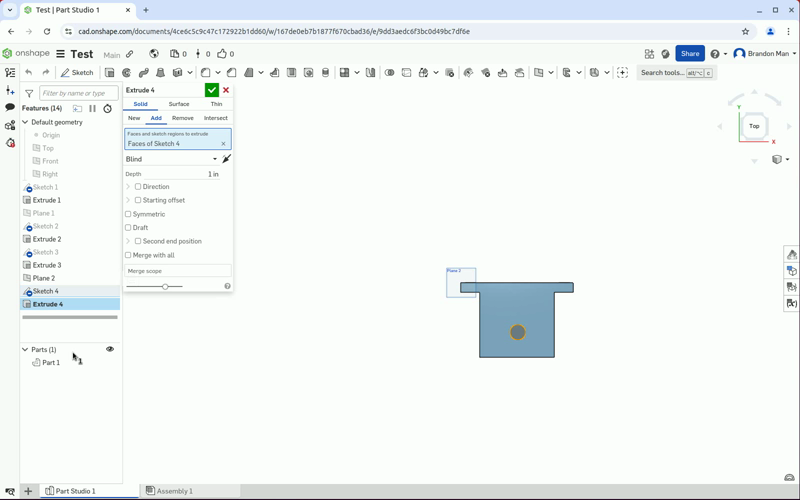
mouse_move(143, 106)
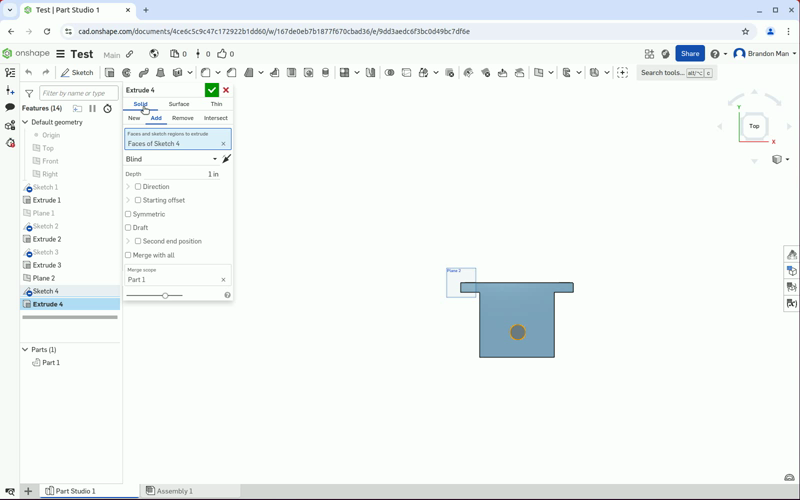
click(143, 106)
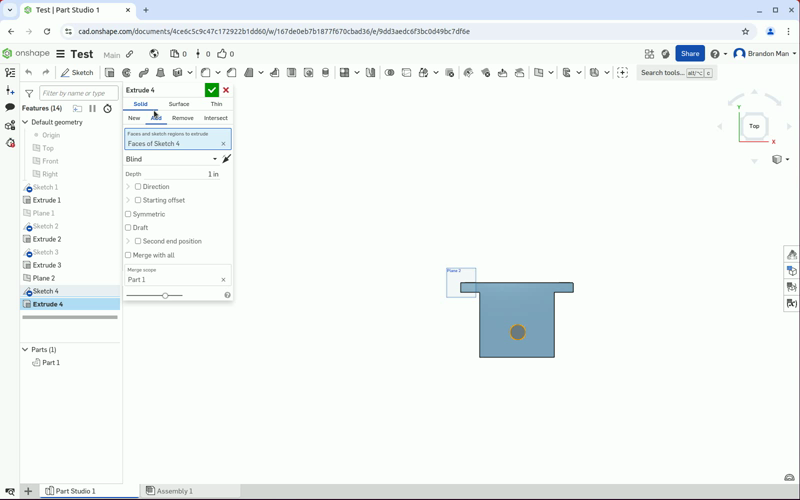
mouse_move(186, 120)
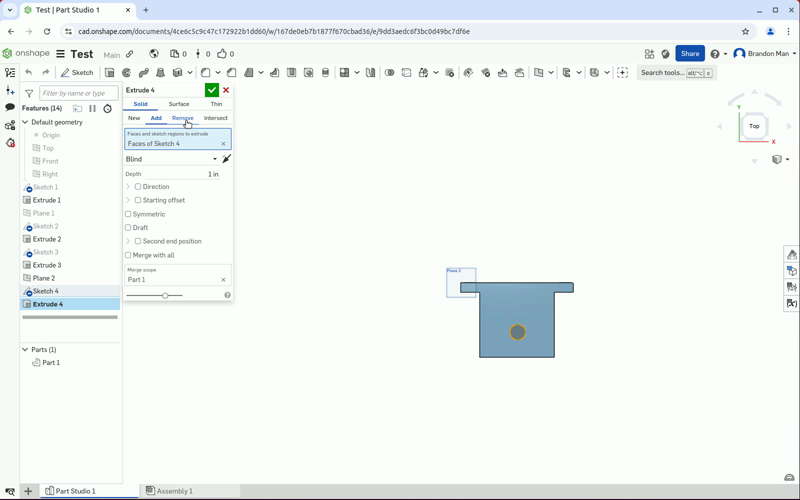
click(186, 120)
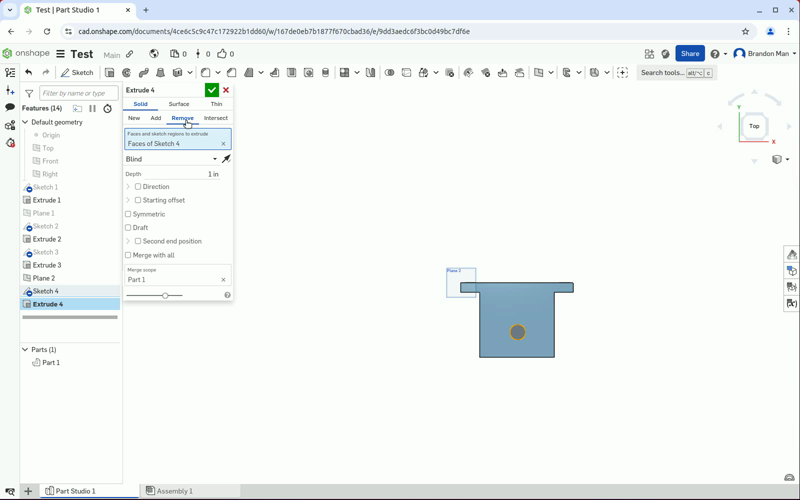
key(tab, 4)
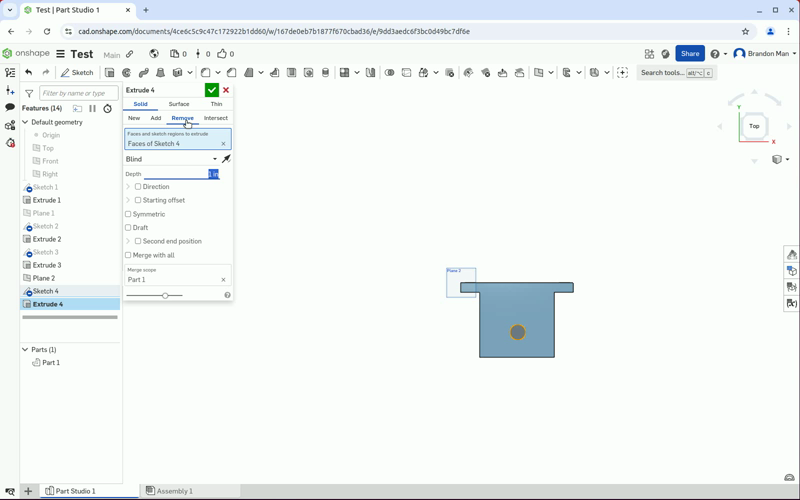
text(7.703)
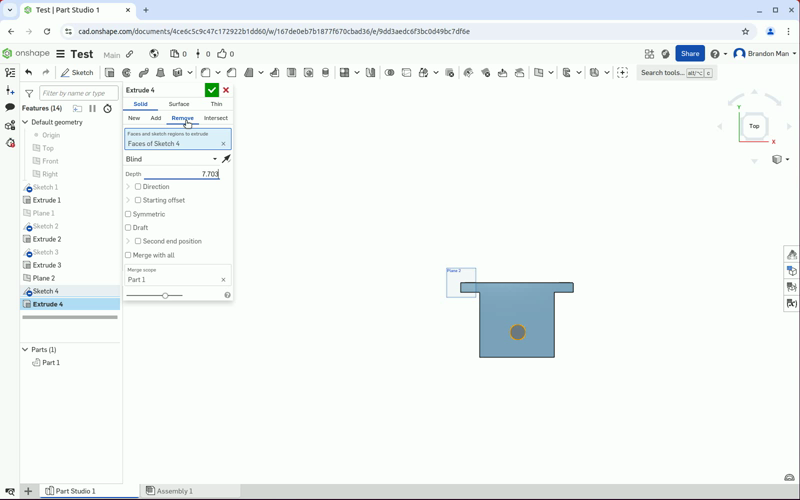
key(tab, 6)
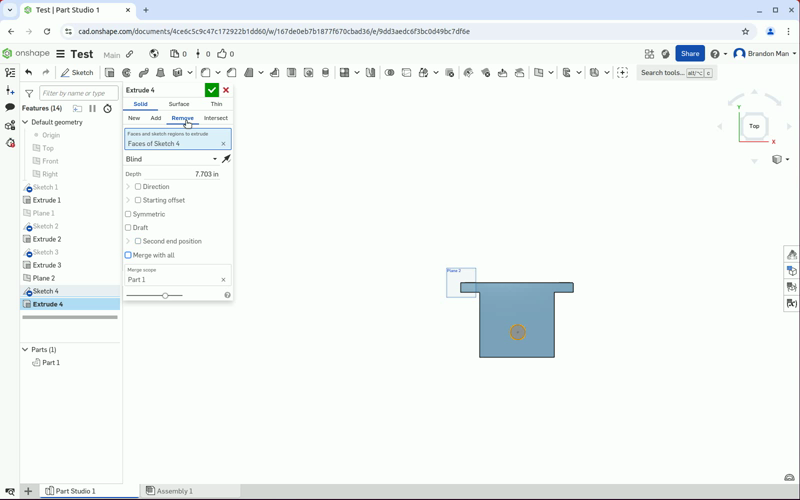
key(space)
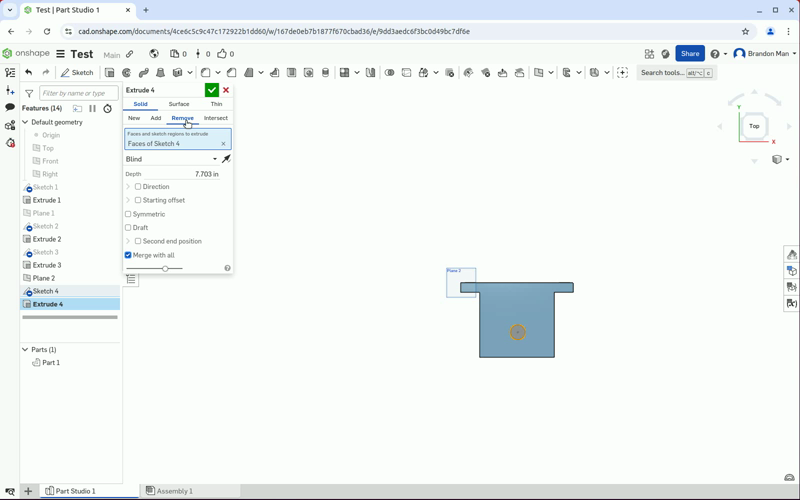
key(enter)
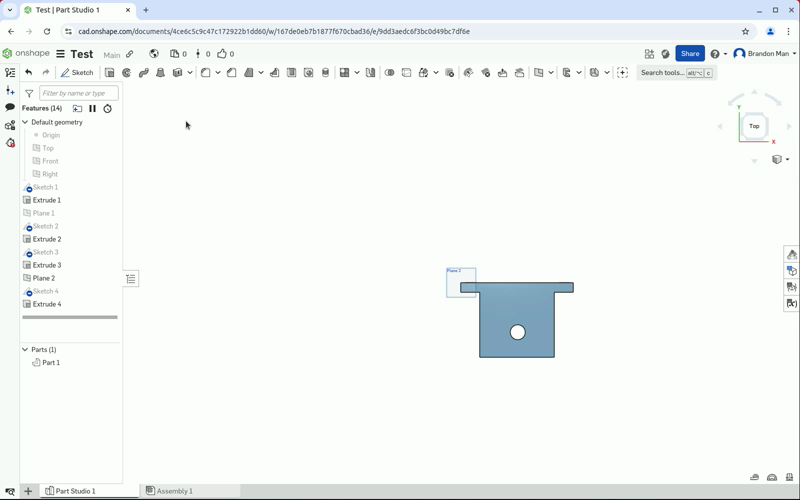
key(shift+h)
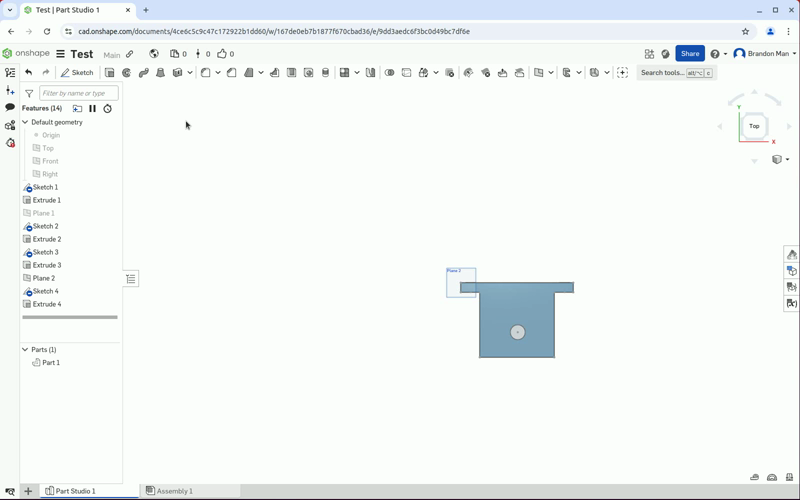
key(shift+h)
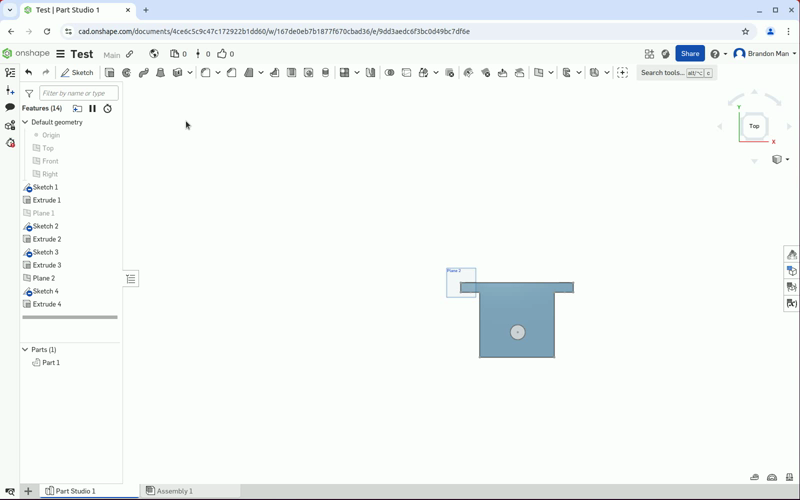
key(shift+7)
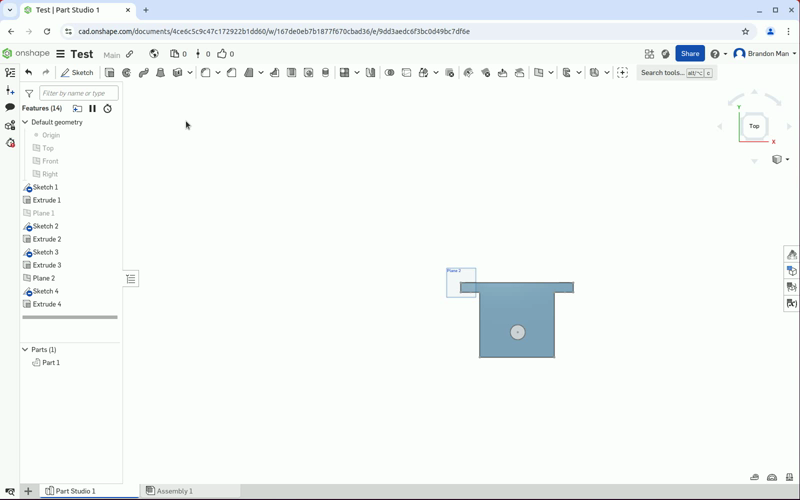
key(up, 3)
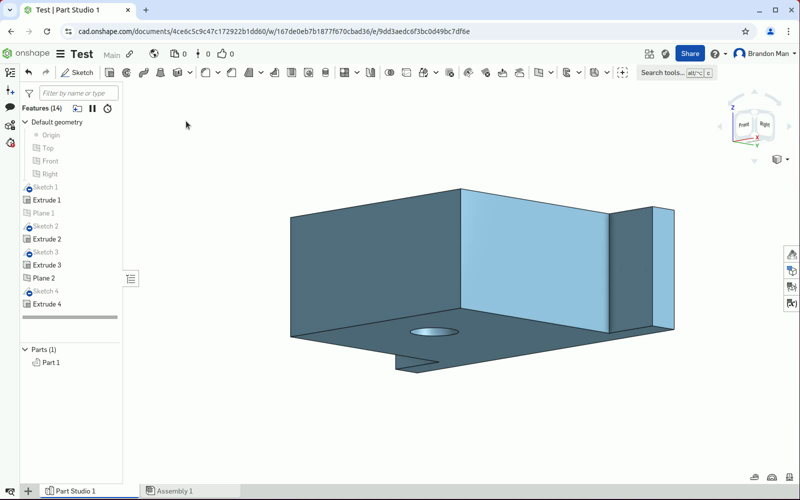
key(left, 3)
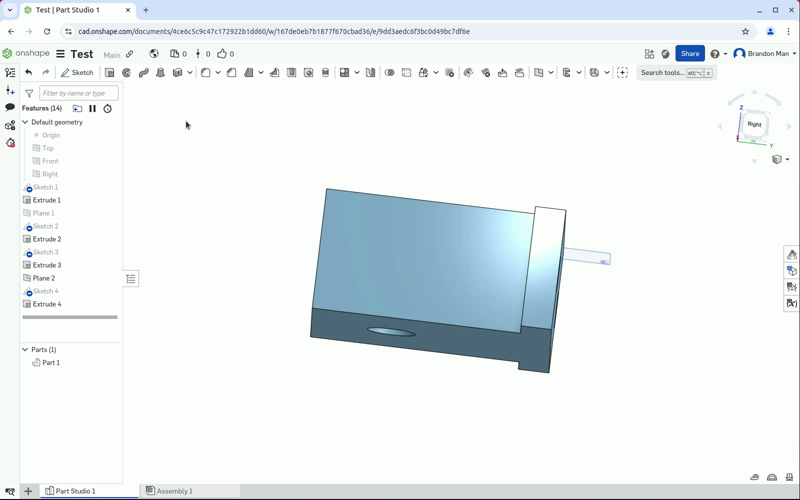
key(right, 3)
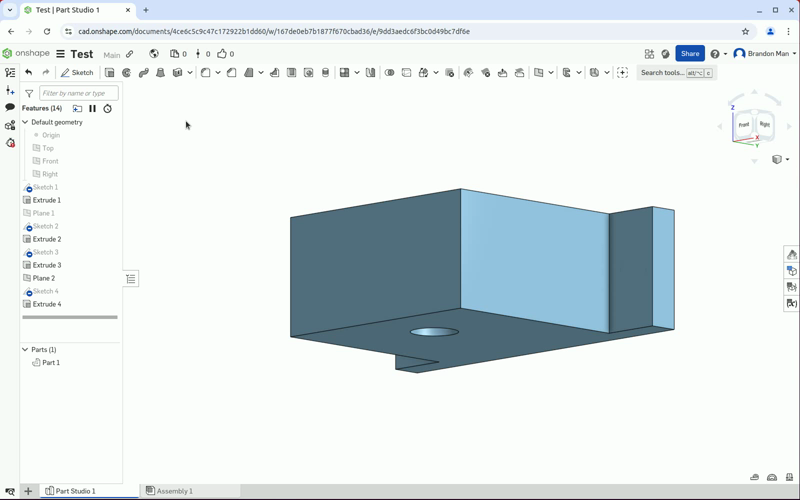
key(down, 3)
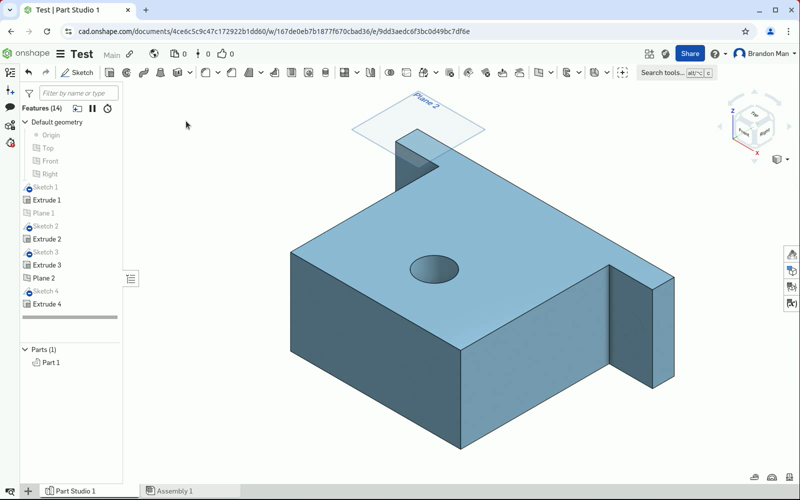
mouse_move(73, 189)
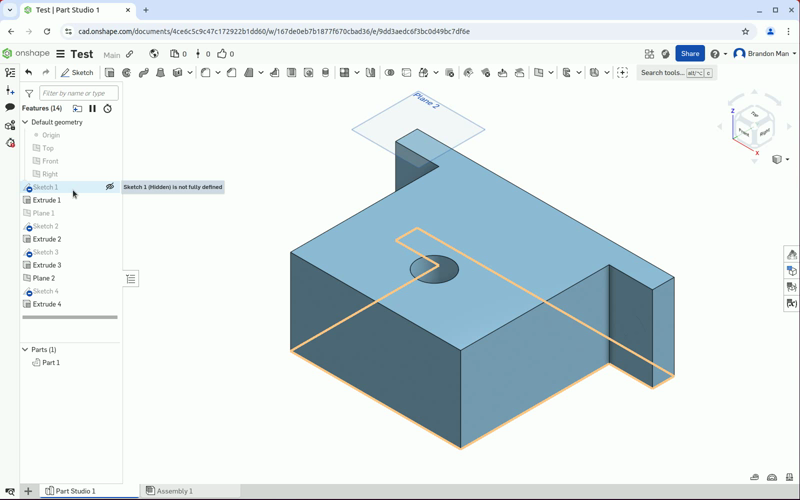
click(73, 189)